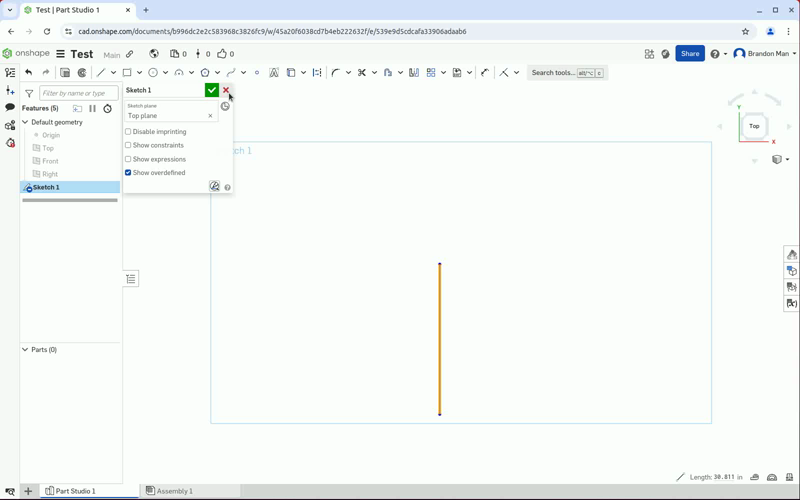
key(shift+h)
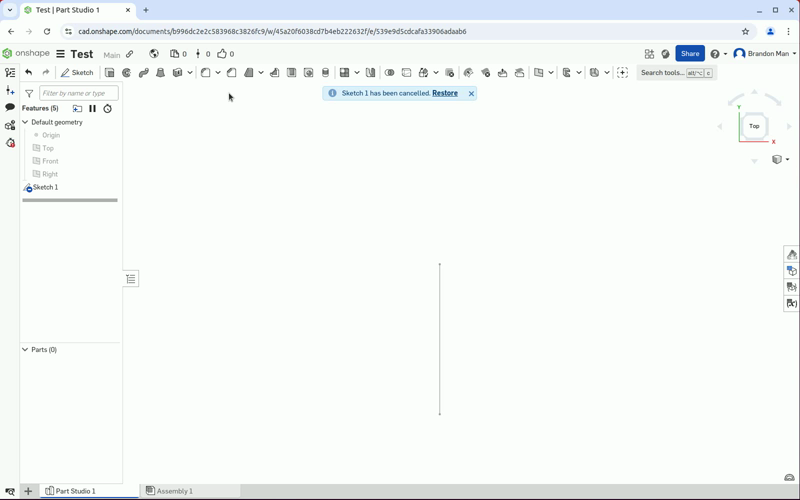
mouse_move(73, 352)
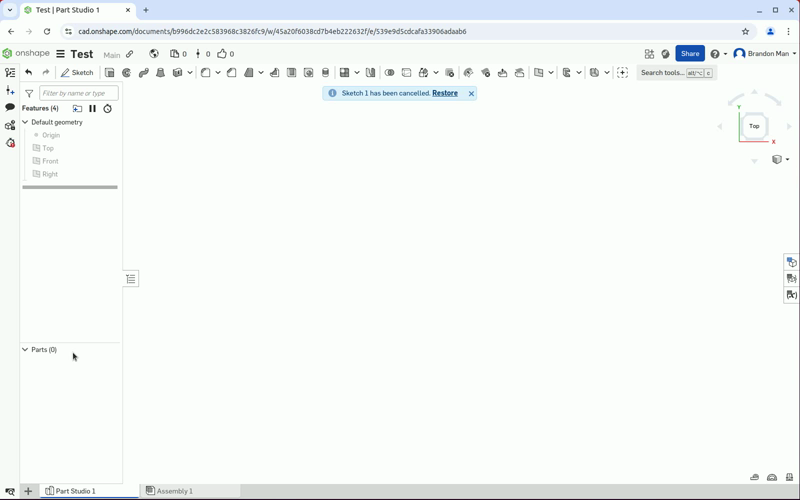
key(y)
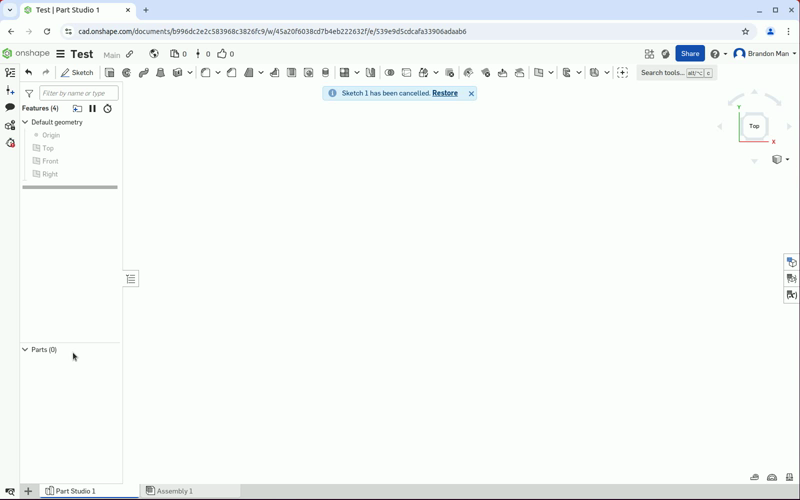
key(shift+p)
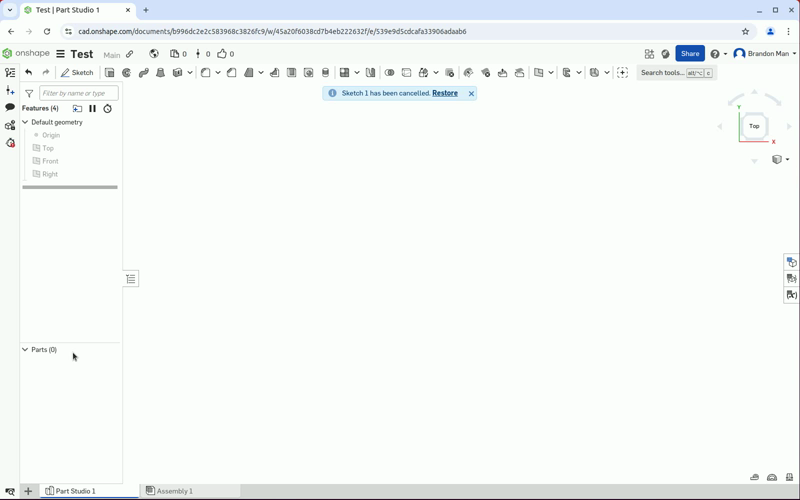
key(space)
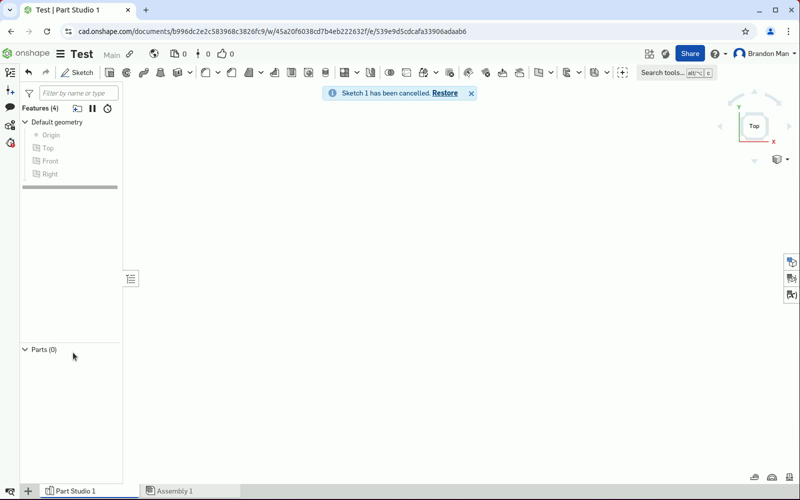
key_down(shift)
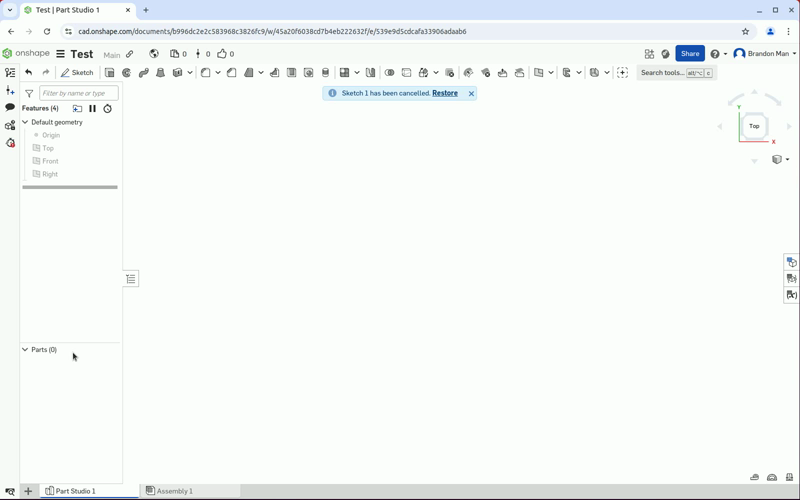
key(up)
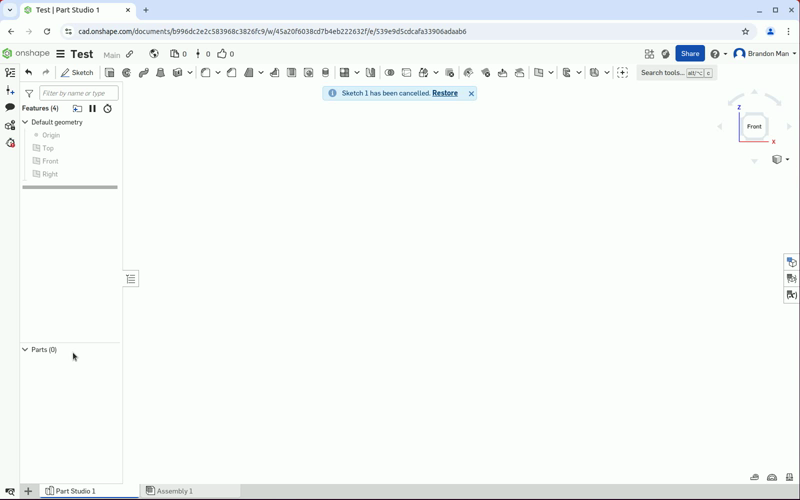
key_up(shift)
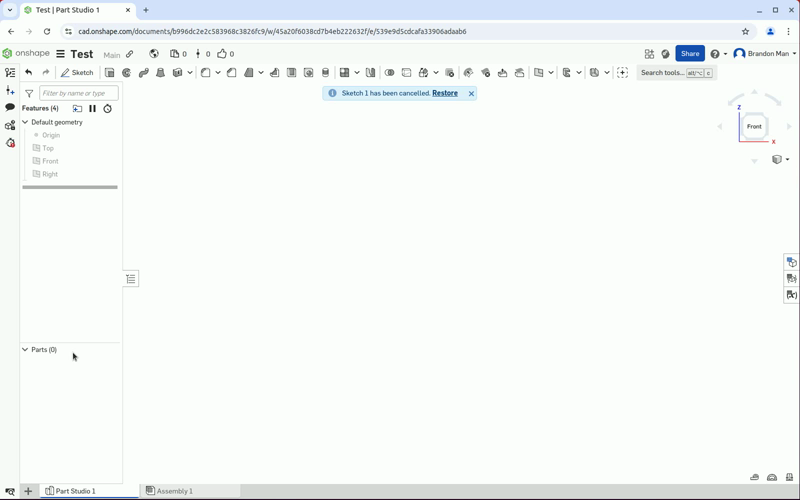
mouse_move(73, 352)
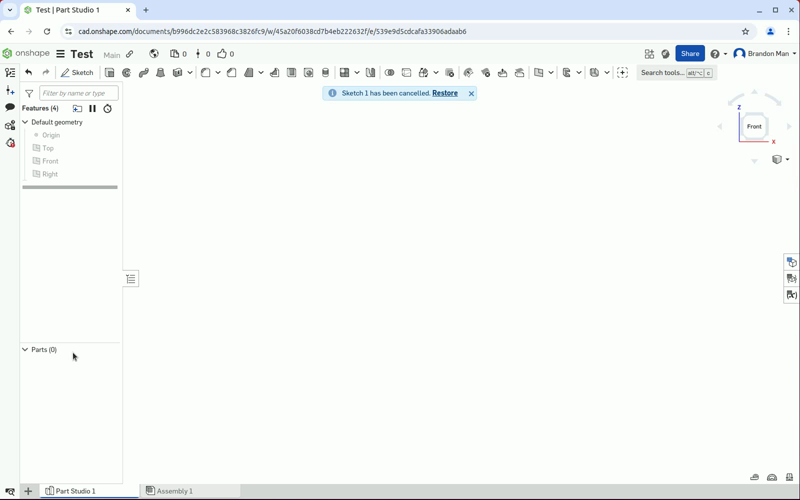
key(shift+y)
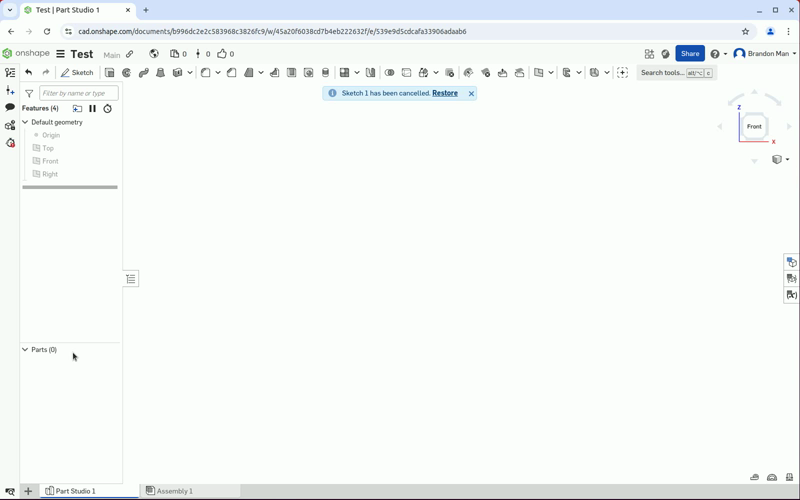
key(shift+s)
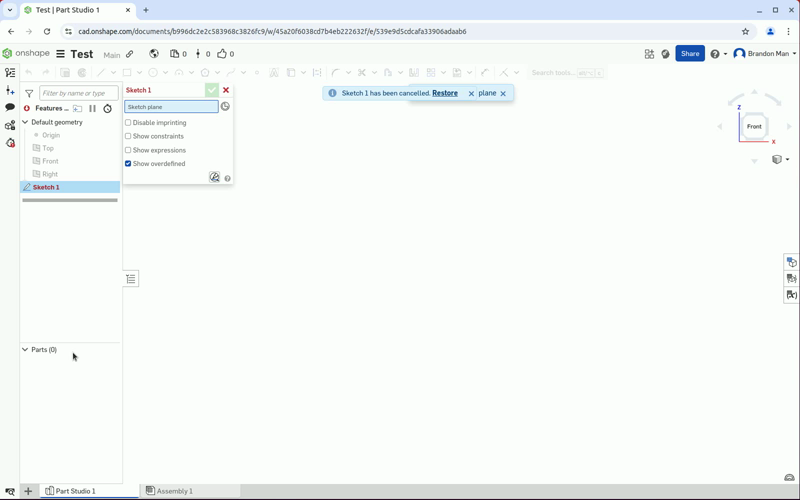
mouse_move(73, 163)
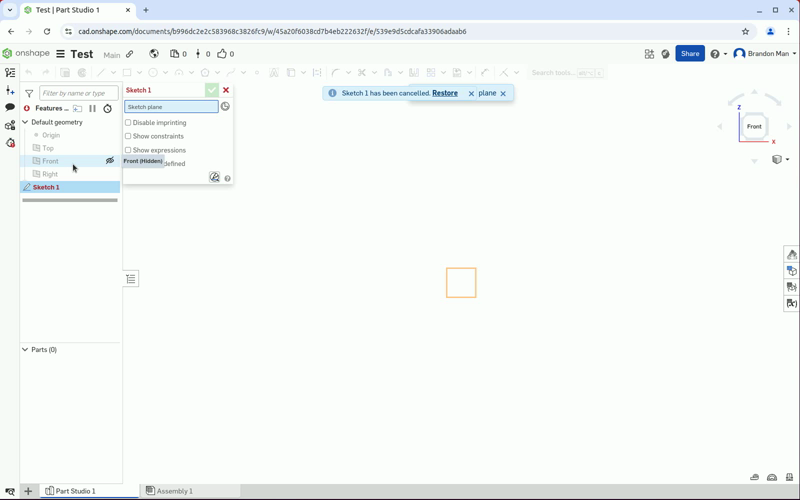
click(73, 163)
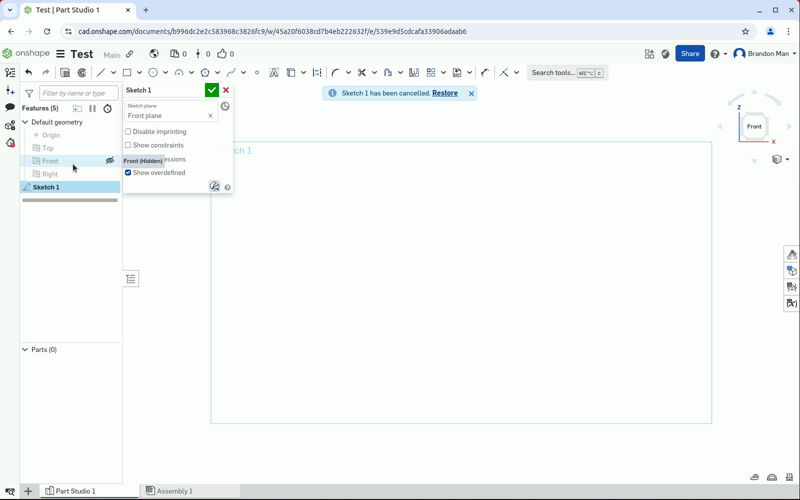
mouse_move(73, 352)
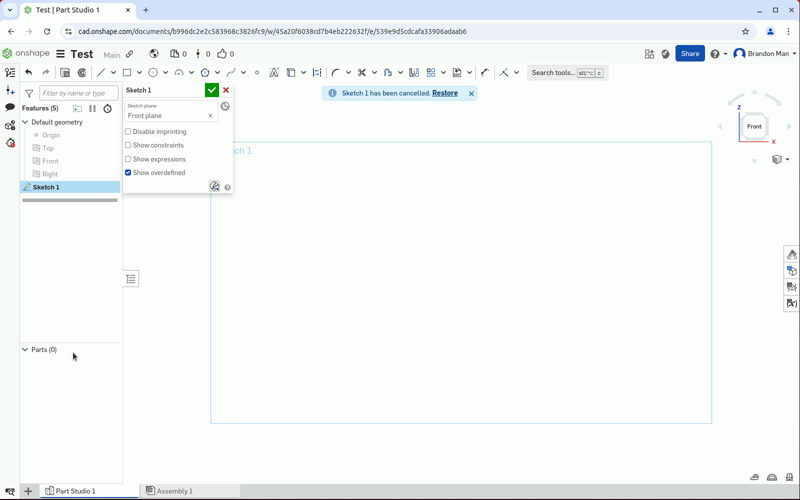
key(y)
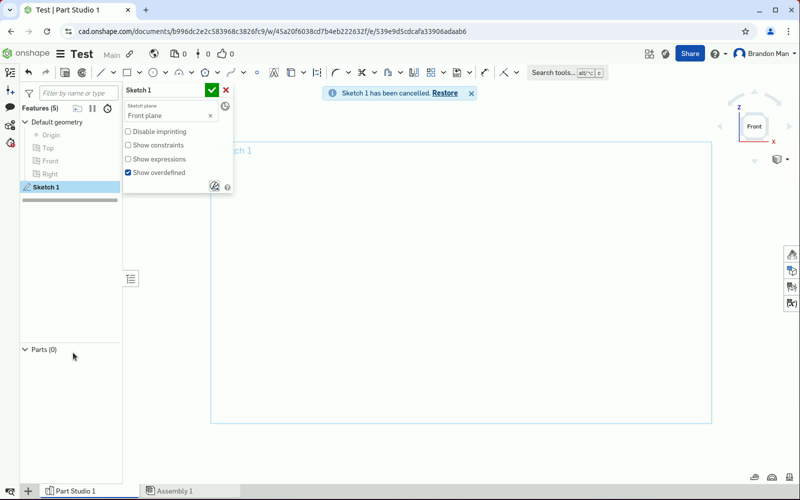
key(c)
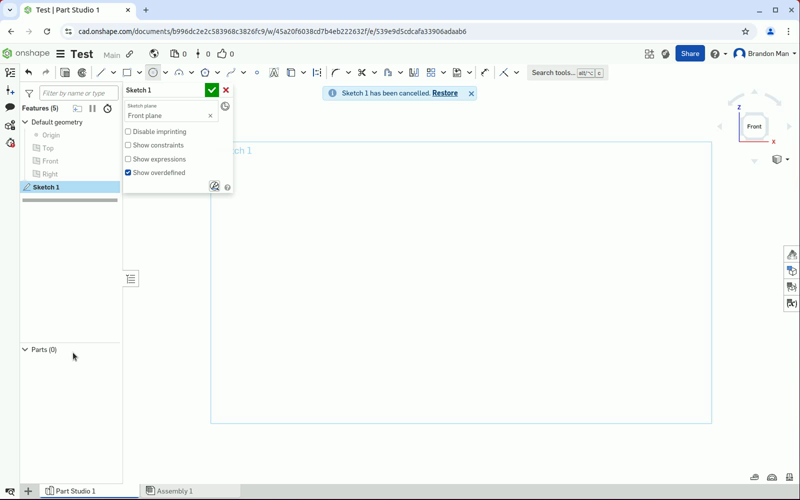
key_down(shift)
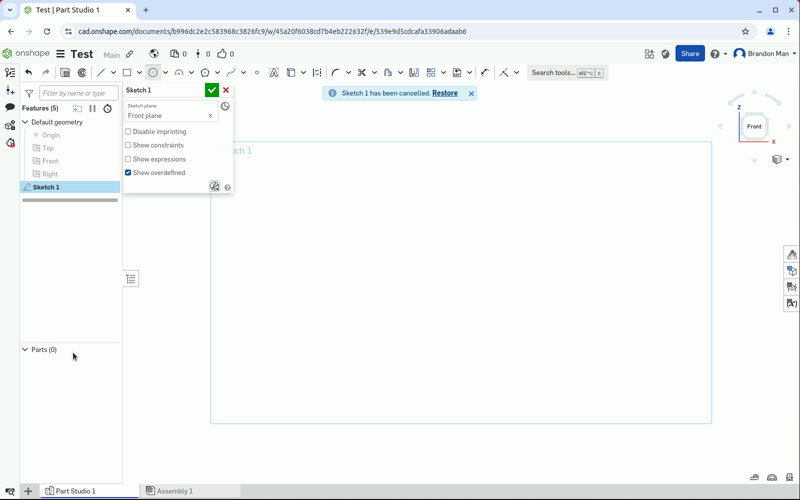
mouse_move(461, 282)
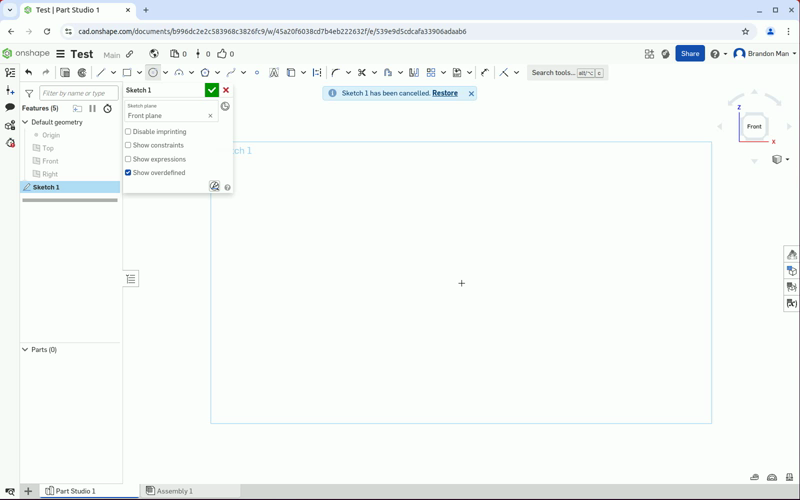
click(461, 282)
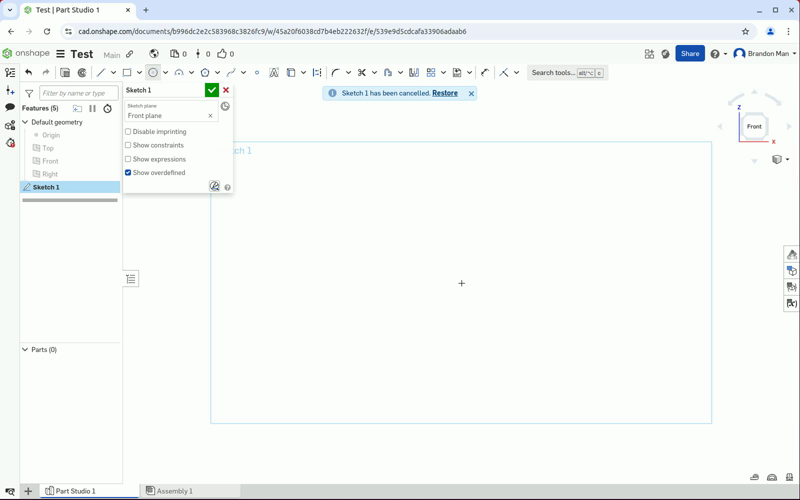
key_up(shift)
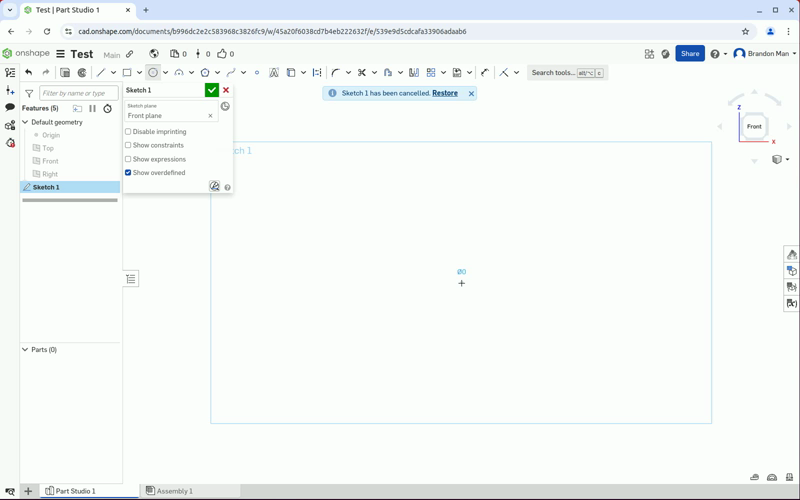
mouse_move(486, 282)
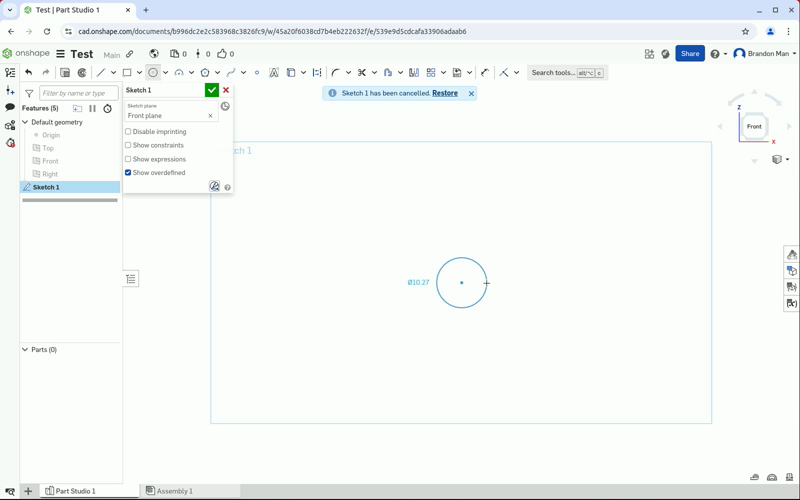
click(486, 282)
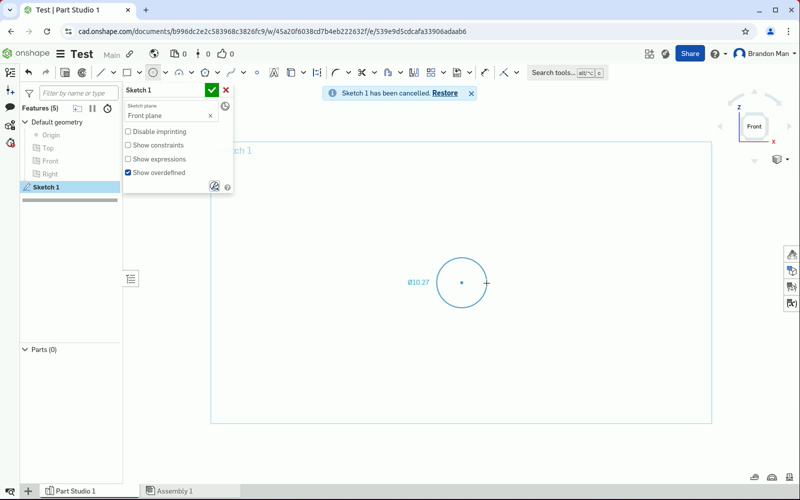
key(esc)
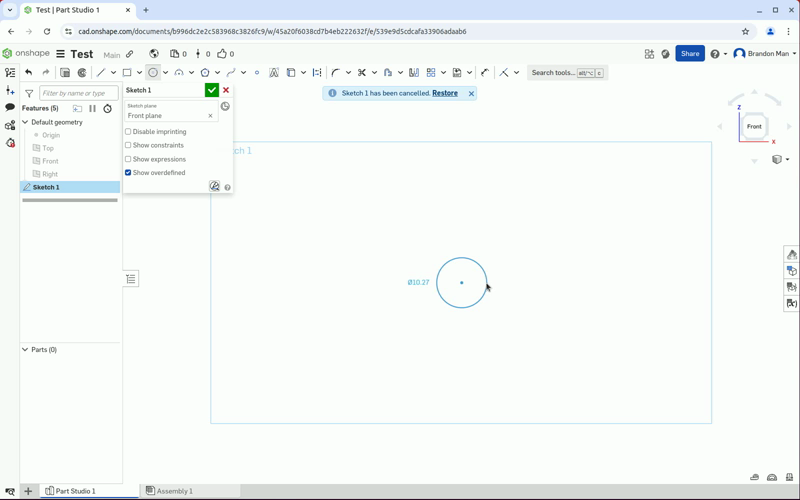
key(c)
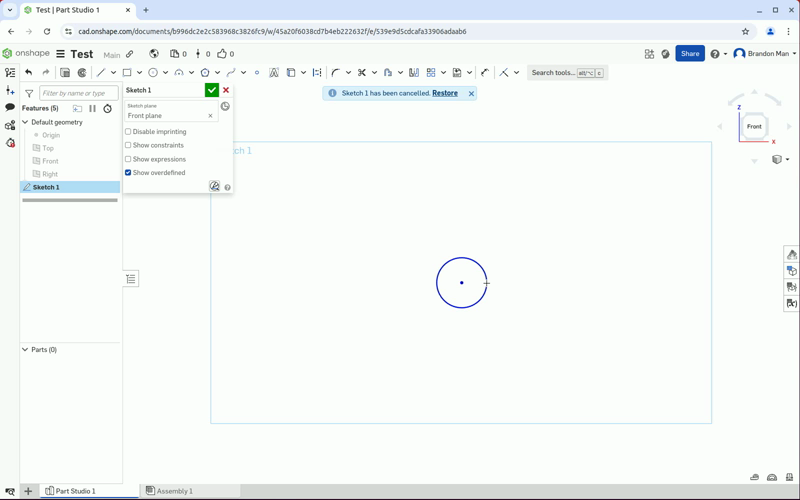
key_down(shift)
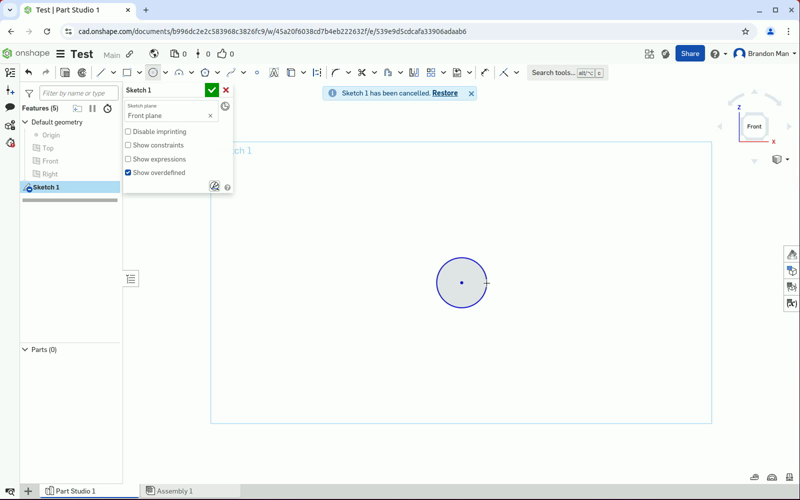
mouse_move(461, 282)
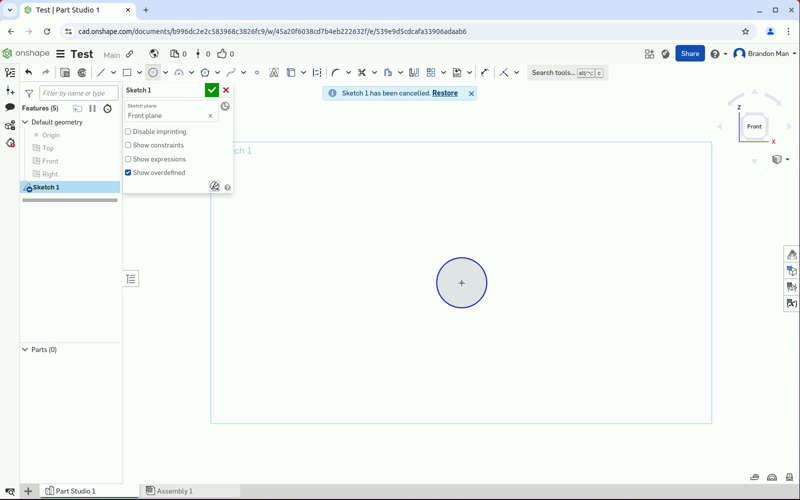
click(461, 282)
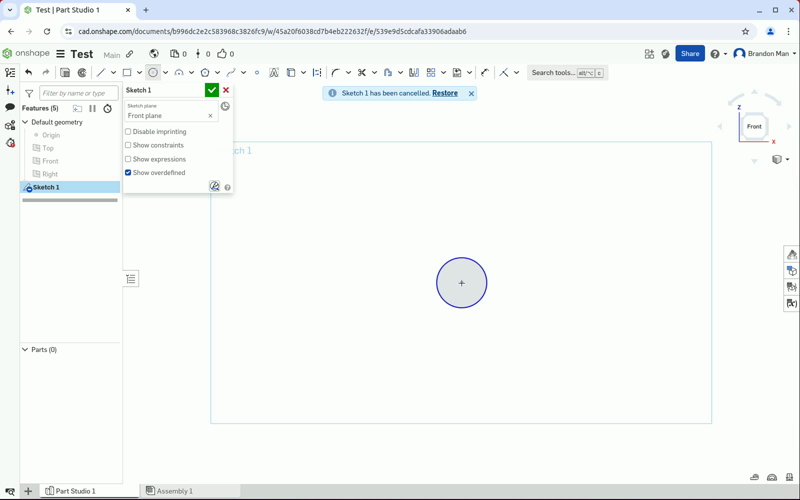
key_up(shift)
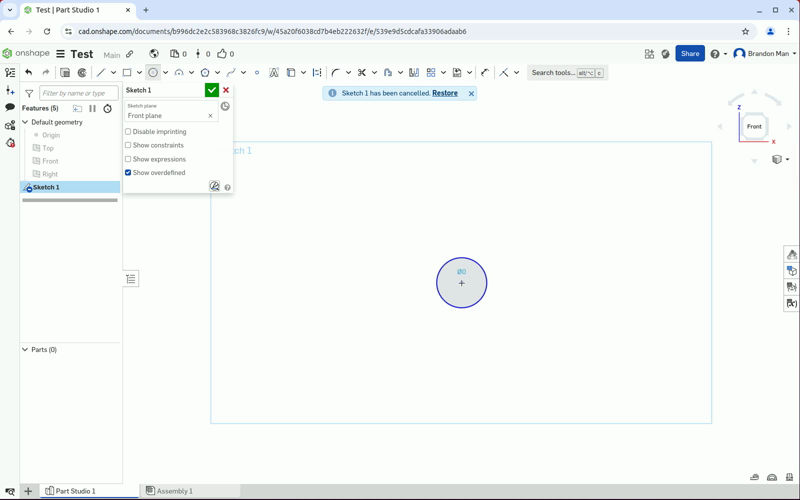
mouse_move(481, 282)
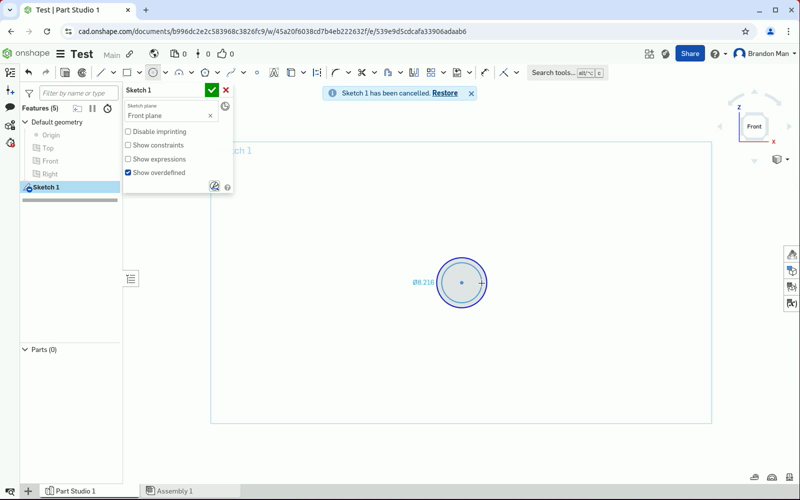
click(481, 282)
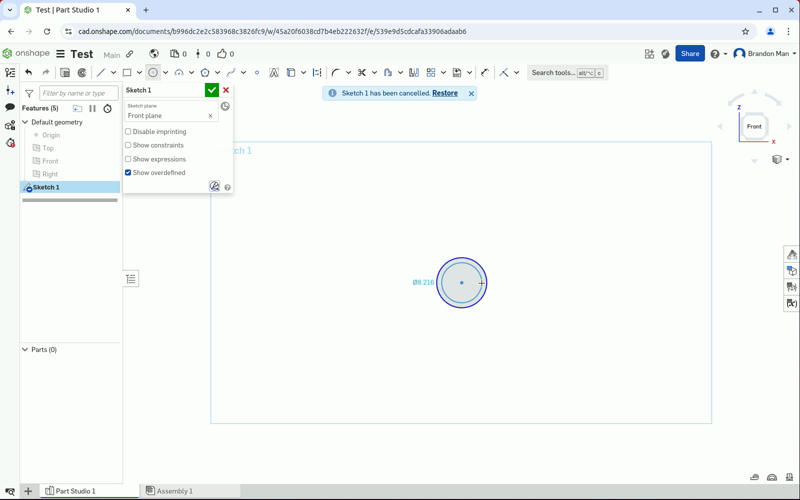
key(esc)
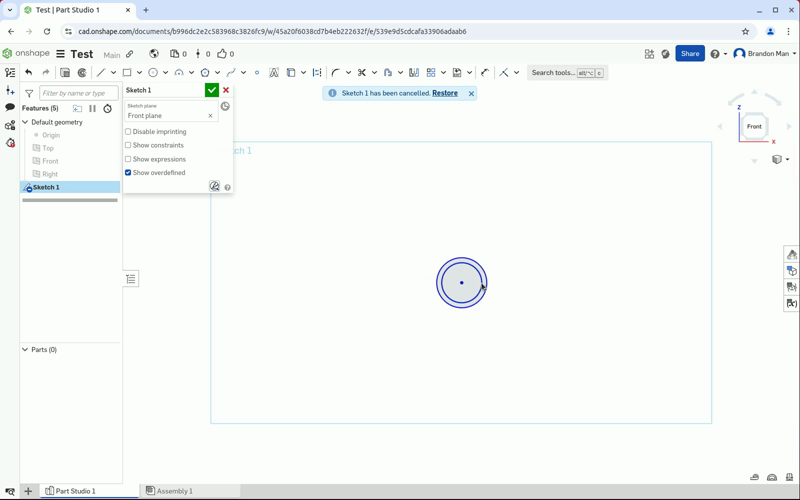
mouse_move(446, 300)
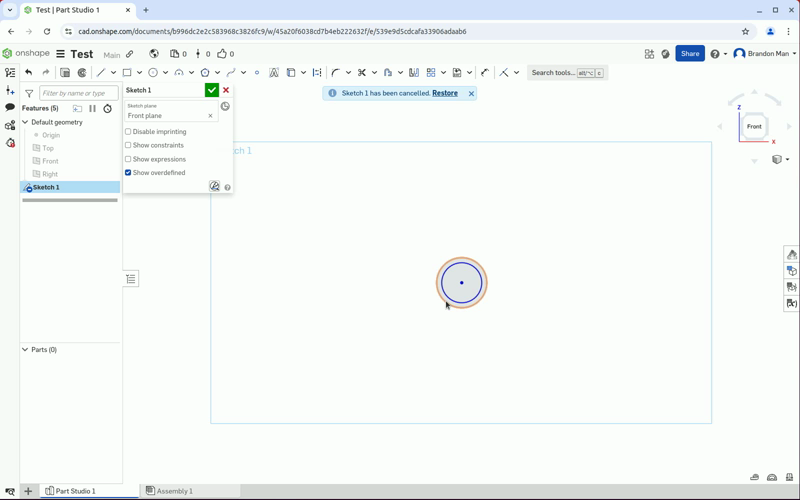
scroll(6)
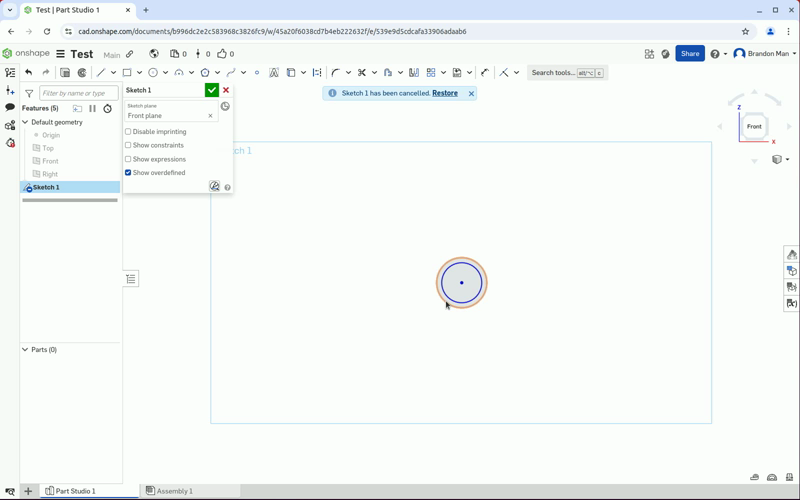
scroll(6)
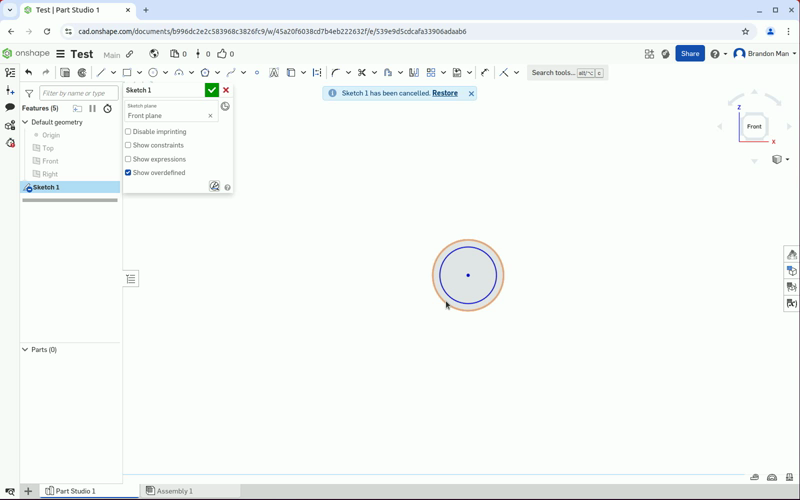
scroll(6)
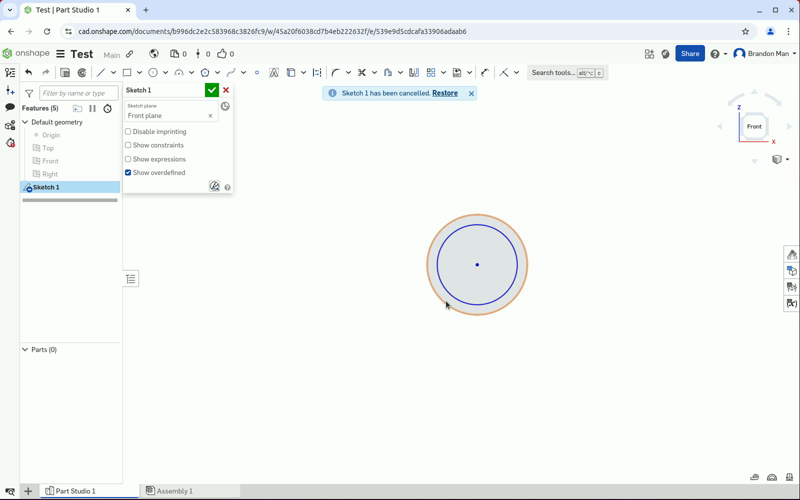
scroll(6)
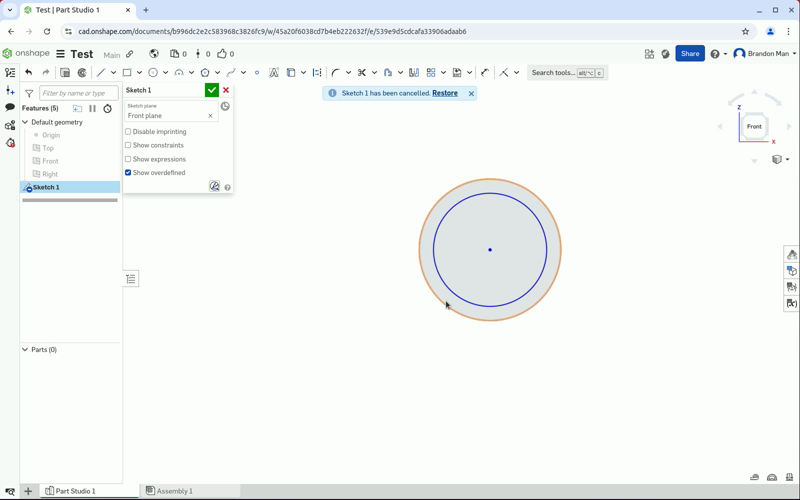
scroll(6)
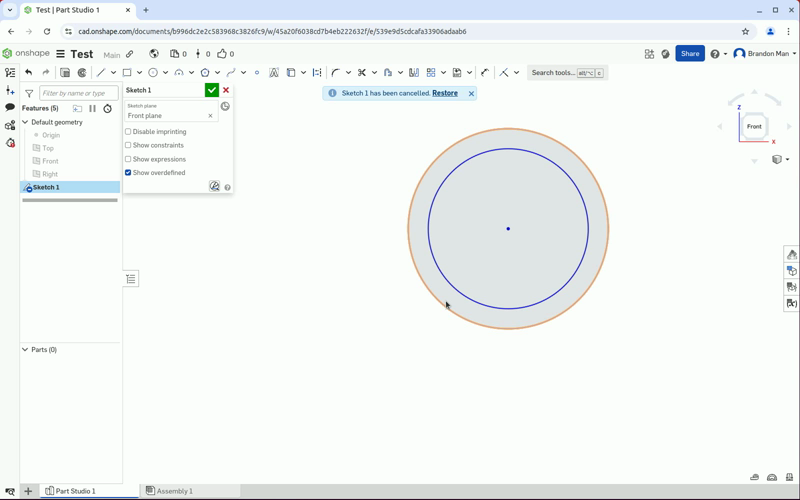
scroll(6)
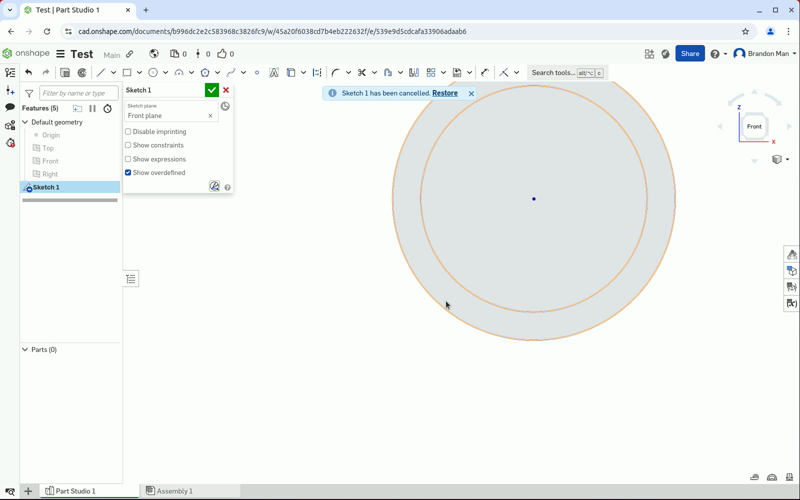
scroll(6)
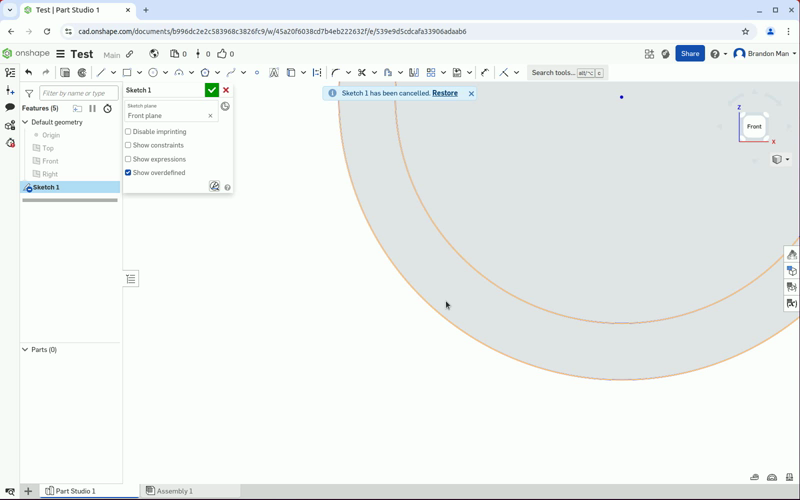
click(446, 300)
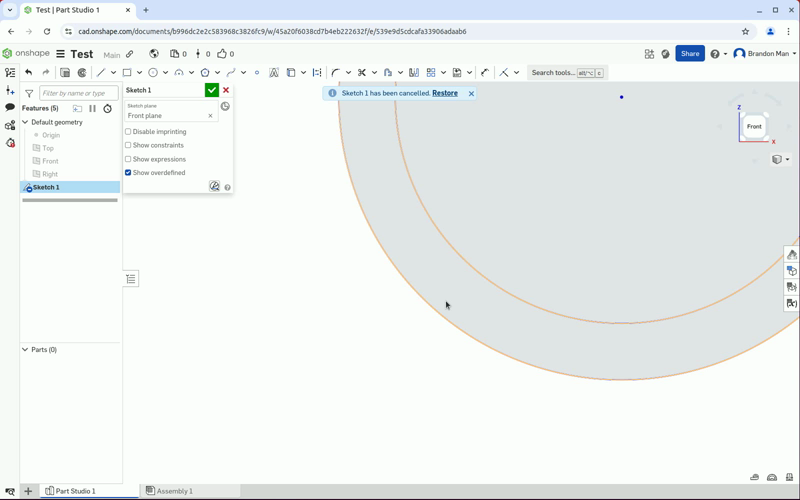
scroll(-6)
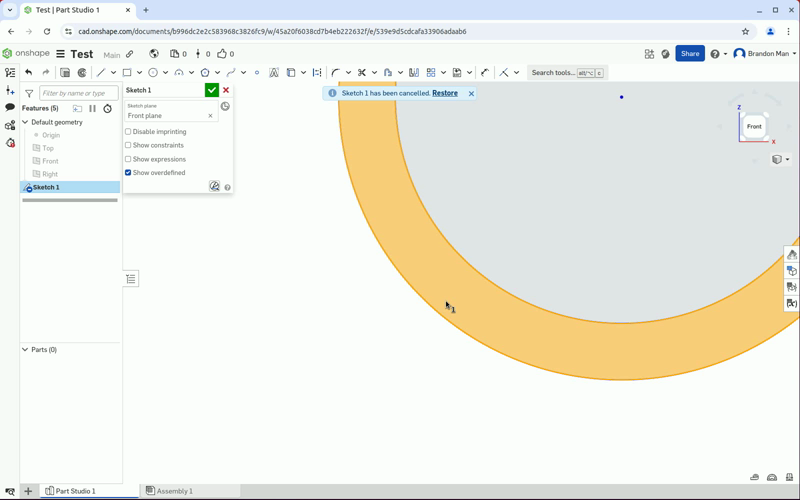
scroll(-6)
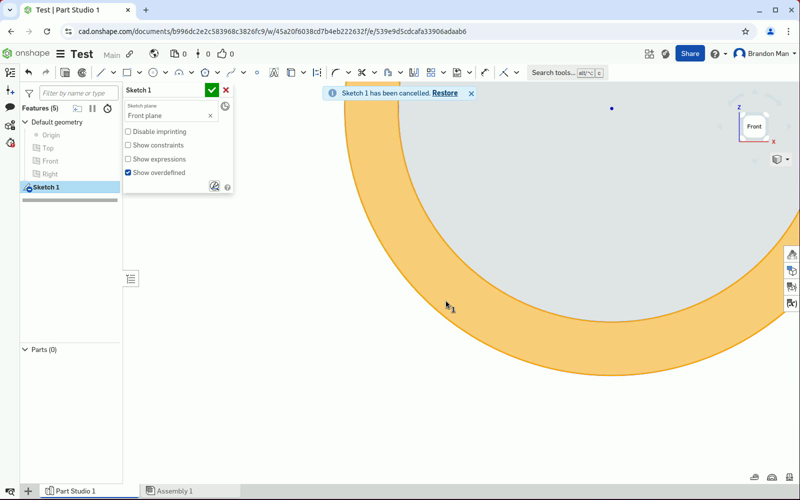
scroll(-6)
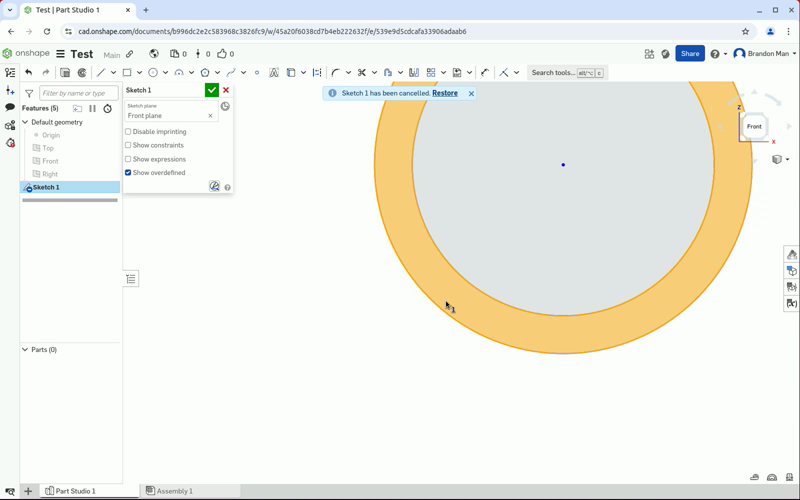
scroll(-6)
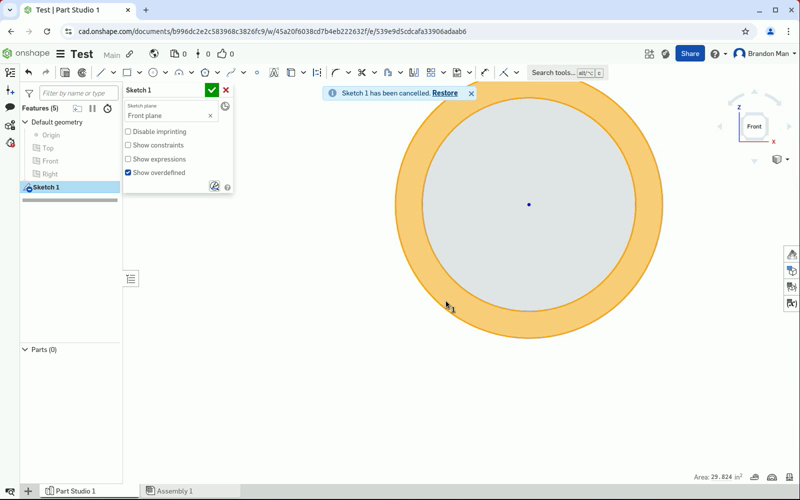
scroll(-6)
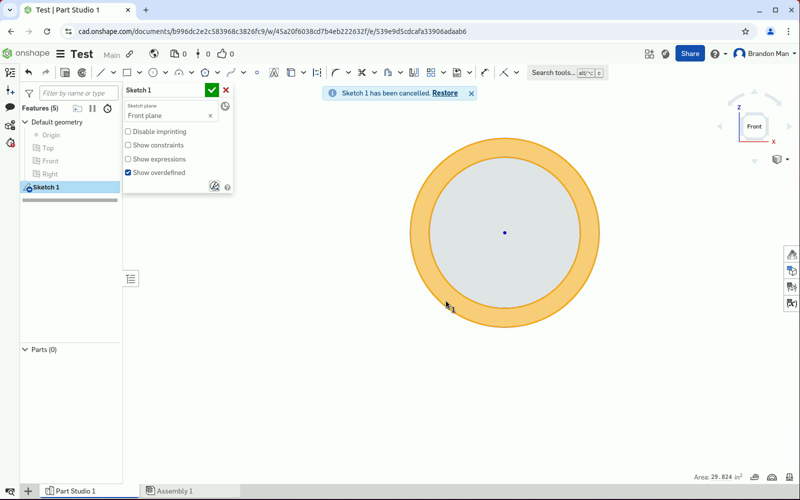
scroll(-6)
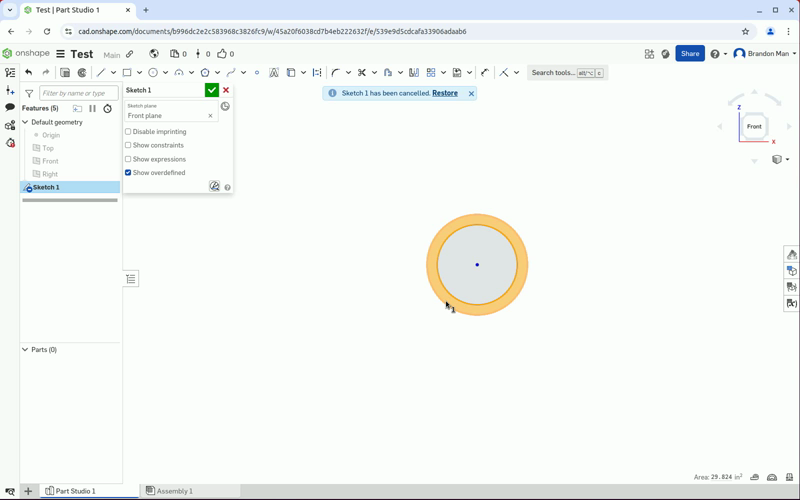
scroll(-6)
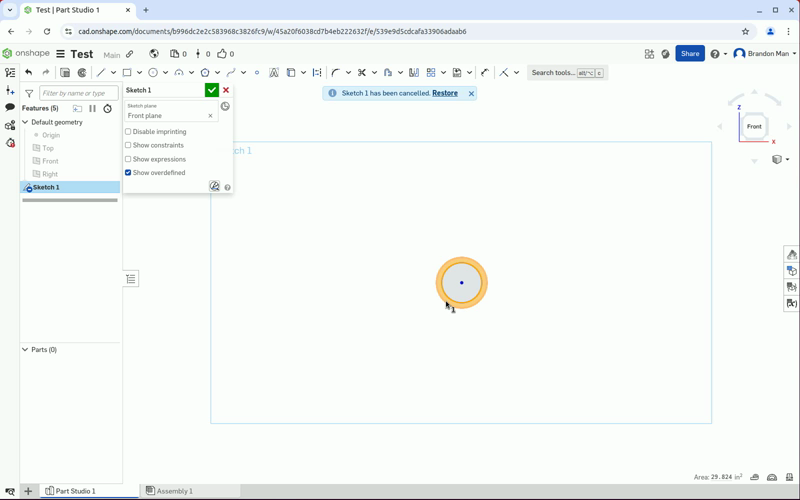
mouse_move(73, 352)
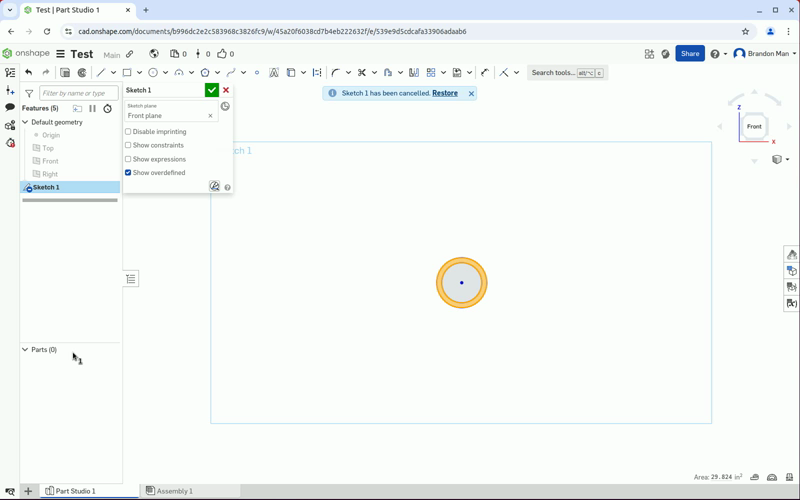
key(shift+y)
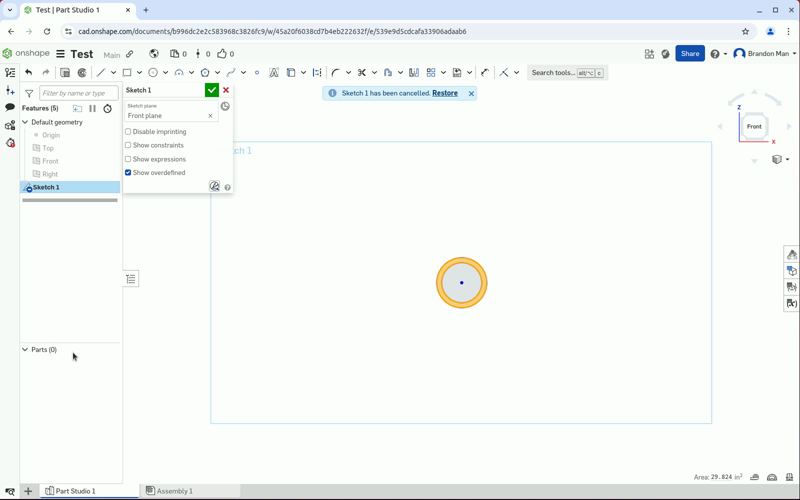
key(shift+e)
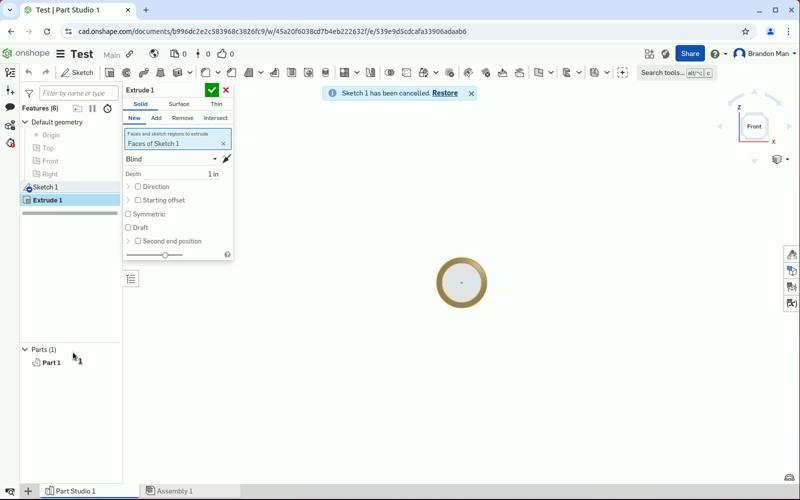
mouse_move(143, 106)
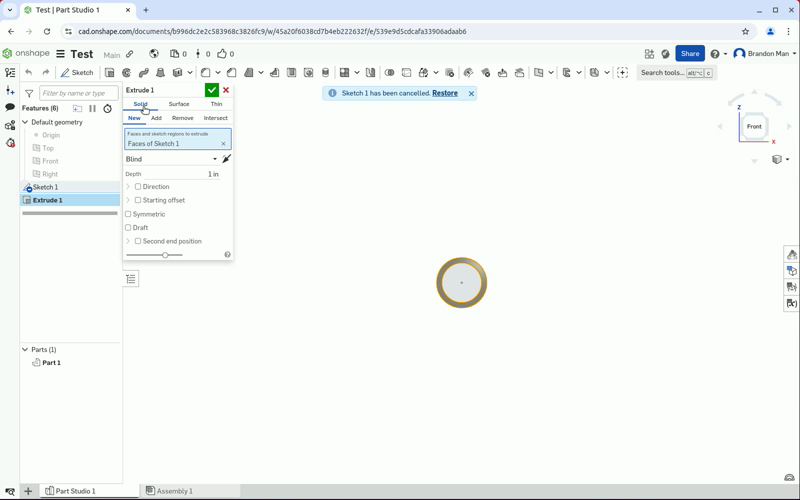
click(143, 106)
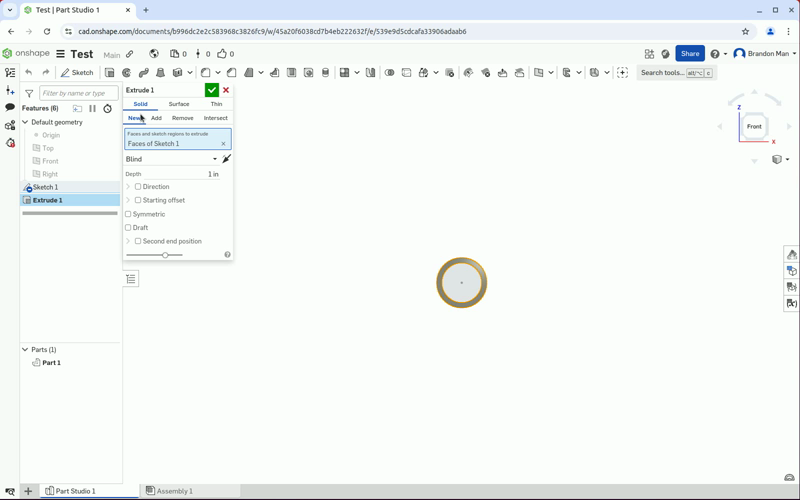
mouse_move(137, 120)
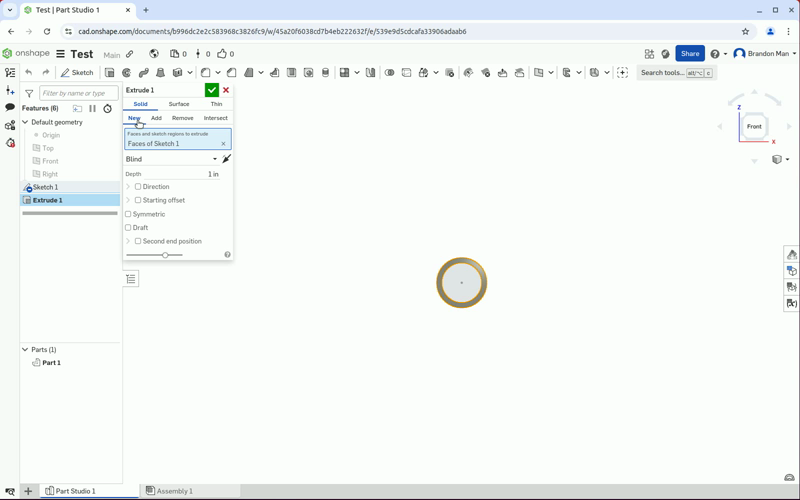
click(137, 120)
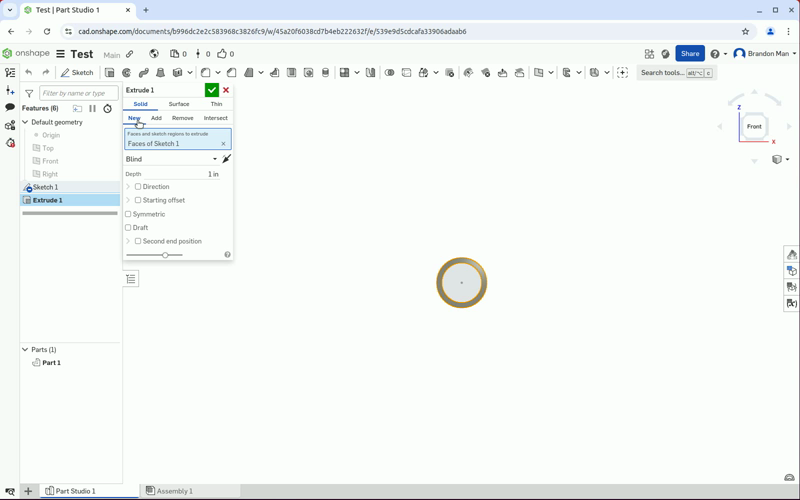
key(tab, 4)
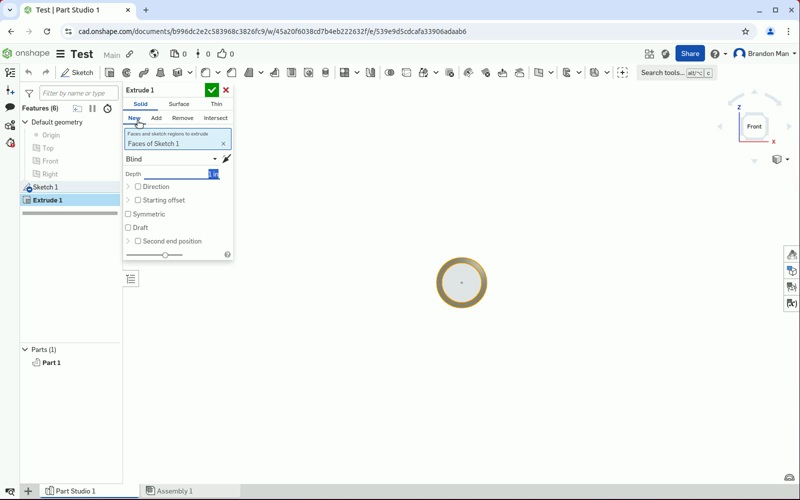
text(3.852)
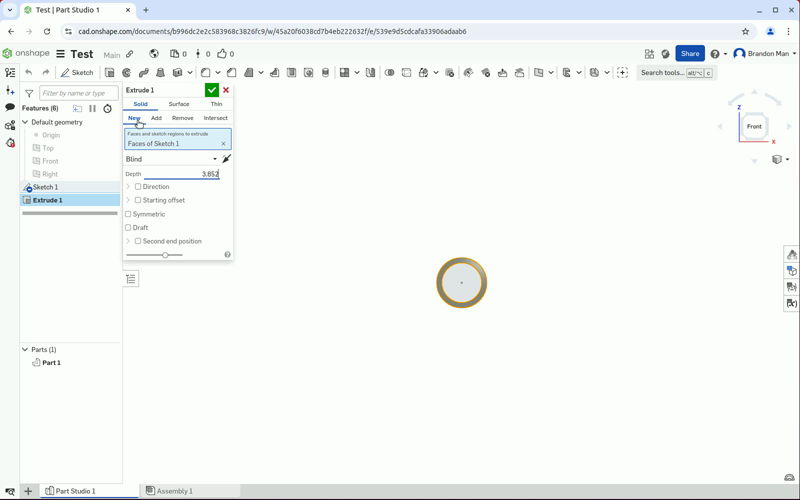
key(tab, 3)
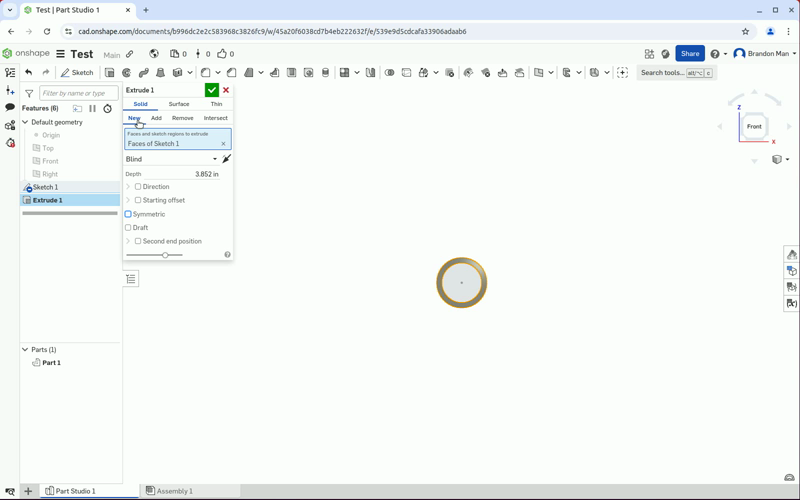
key(space)
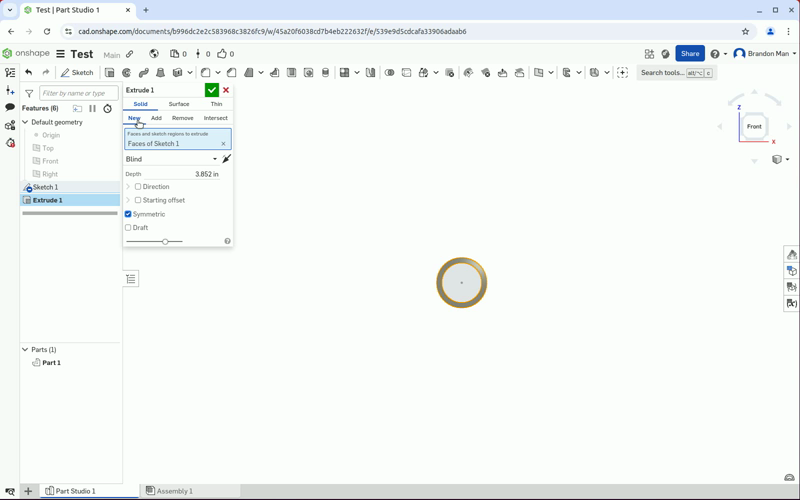
key(enter)
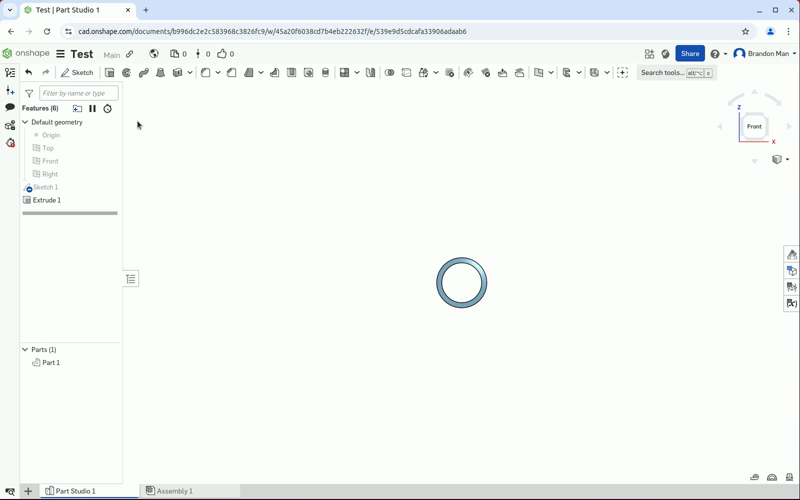
key(shift+h)
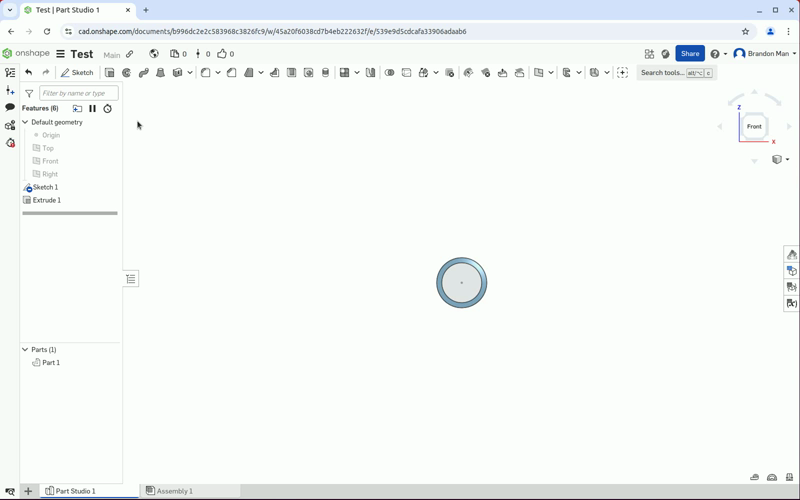
key(shift+h)
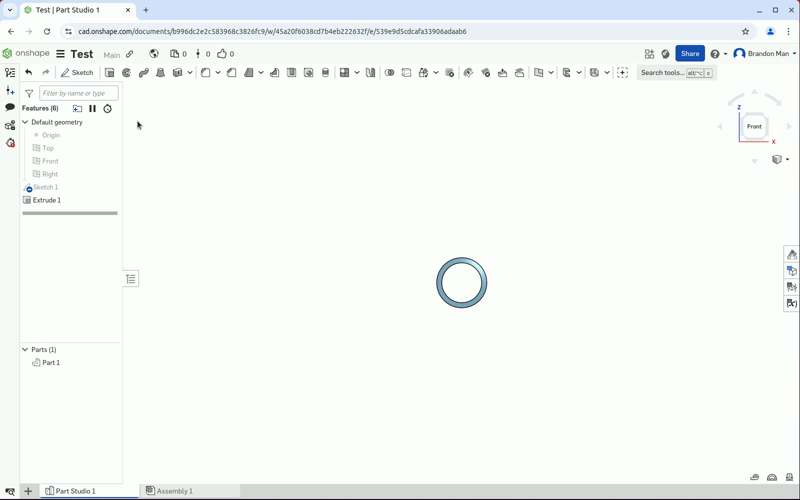
mouse_move(73, 189)
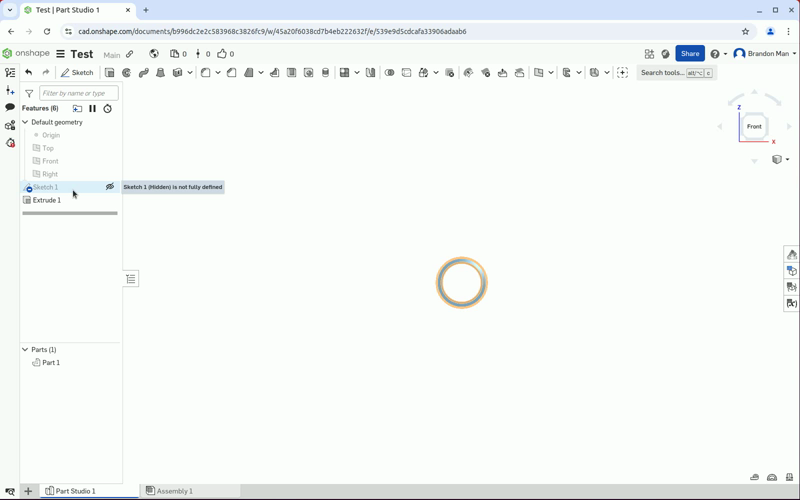
click(73, 189)
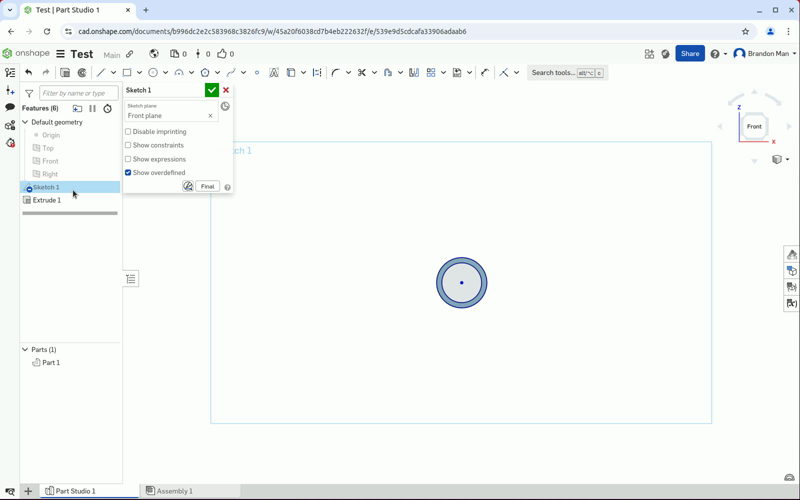
mouse_move(229, 92)
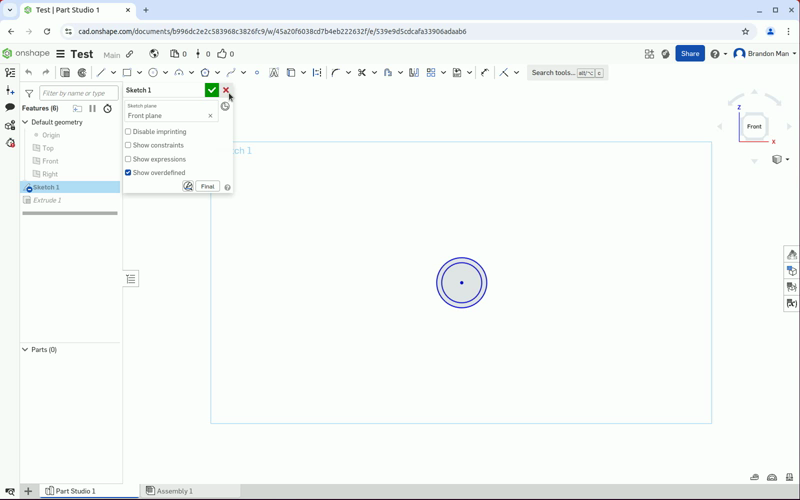
click(229, 92)
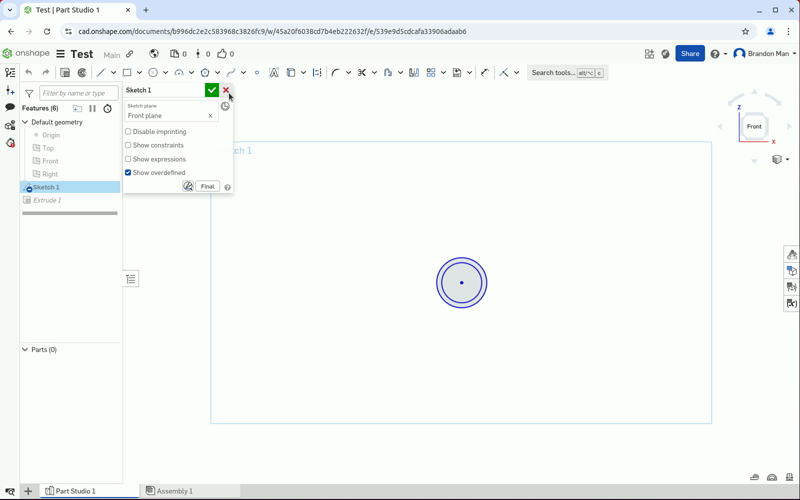
key(shift+s)
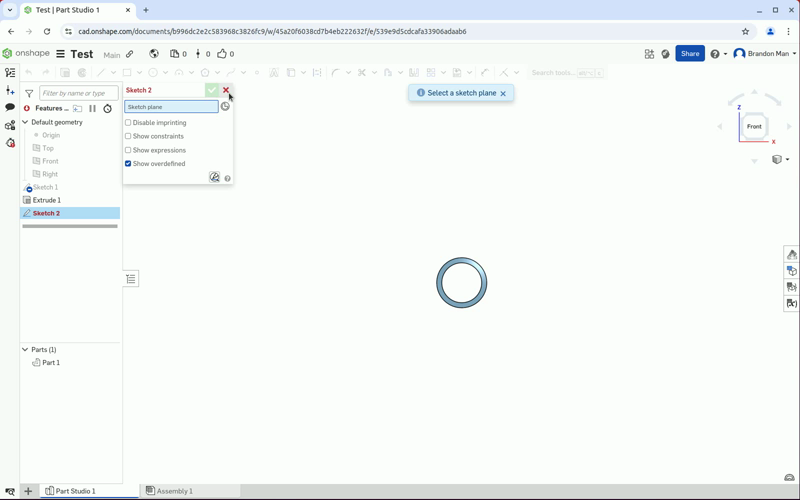
mouse_move(73, 163)
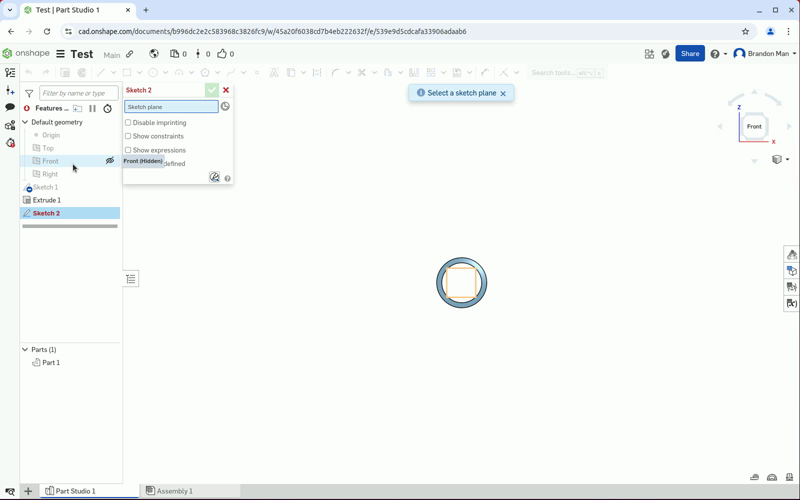
click(73, 163)
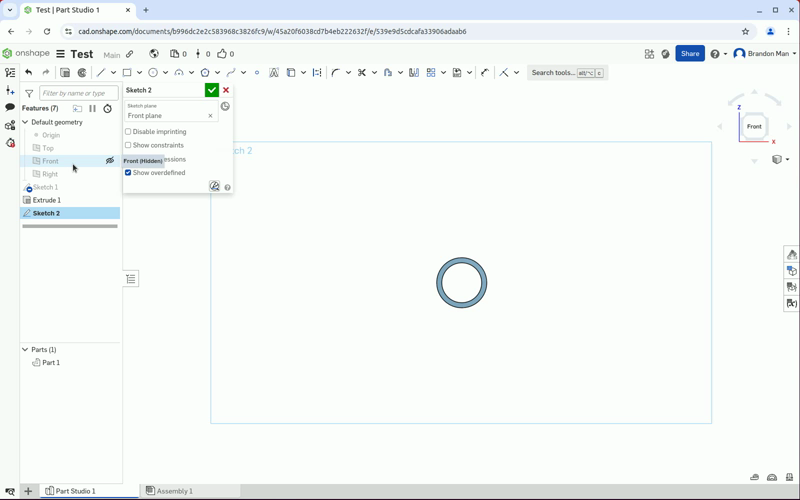
mouse_move(73, 352)
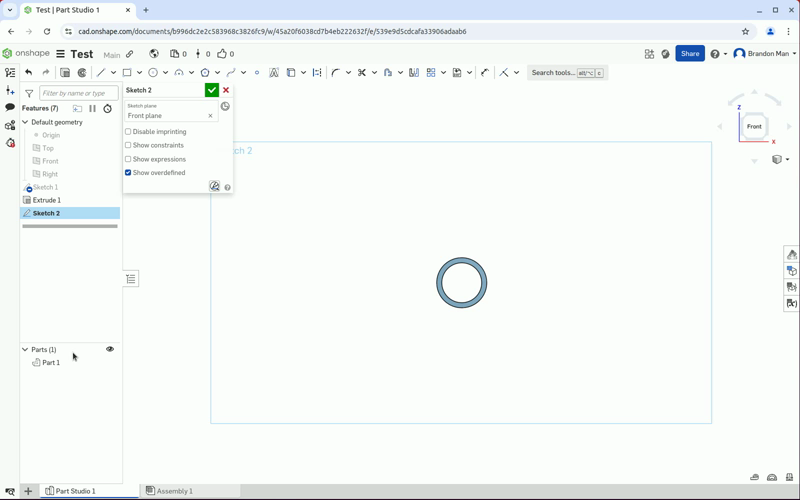
key(y)
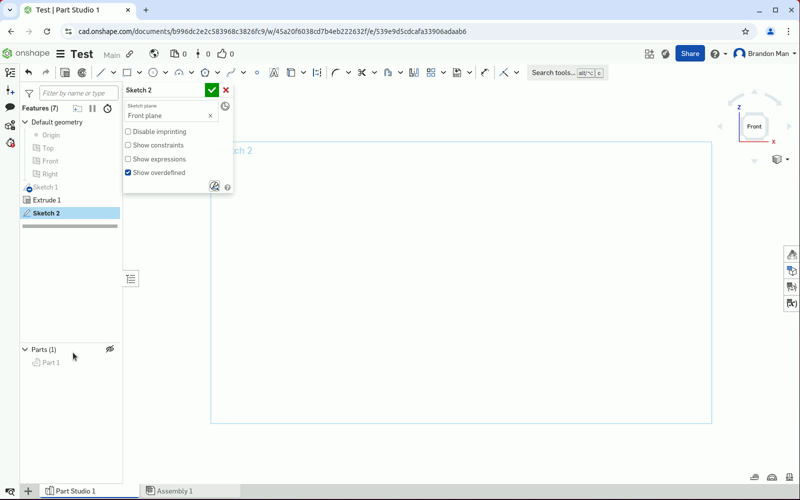
key(c)
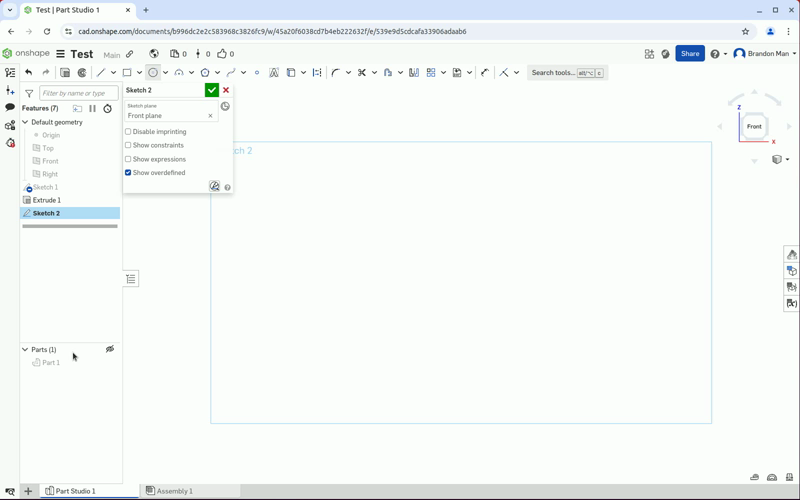
key_down(shift)
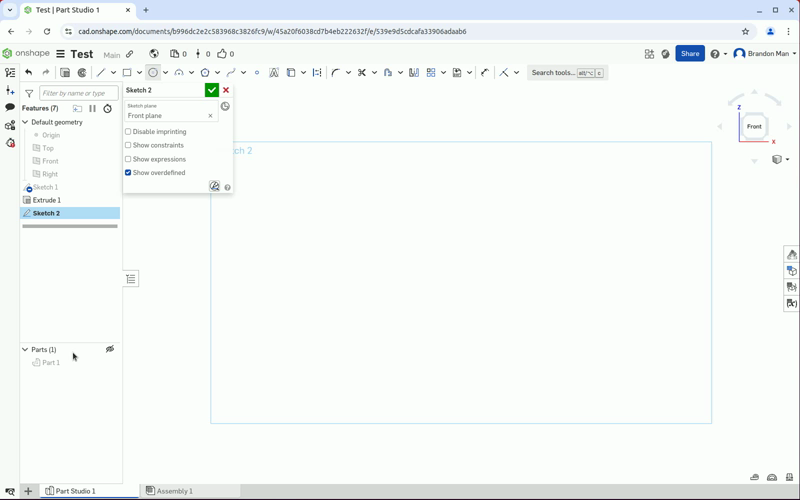
mouse_move(556, 282)
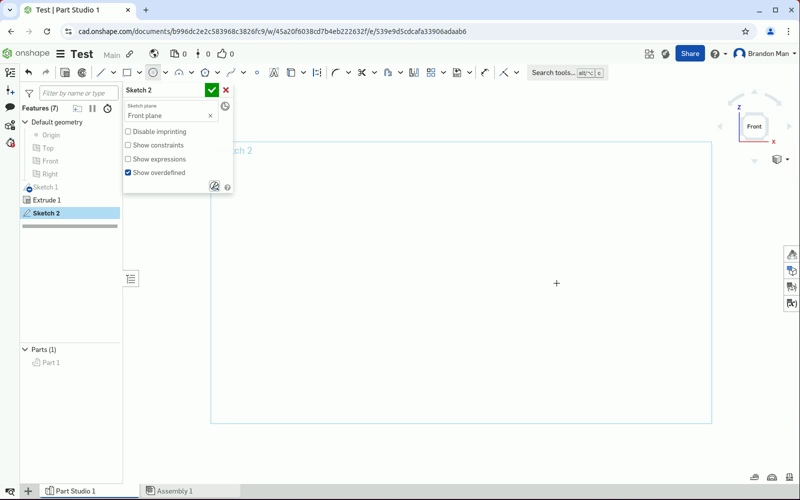
click(556, 282)
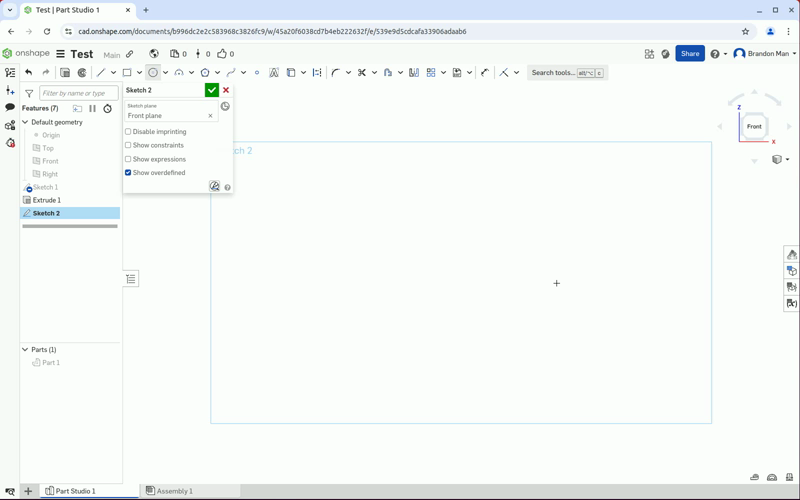
key_up(shift)
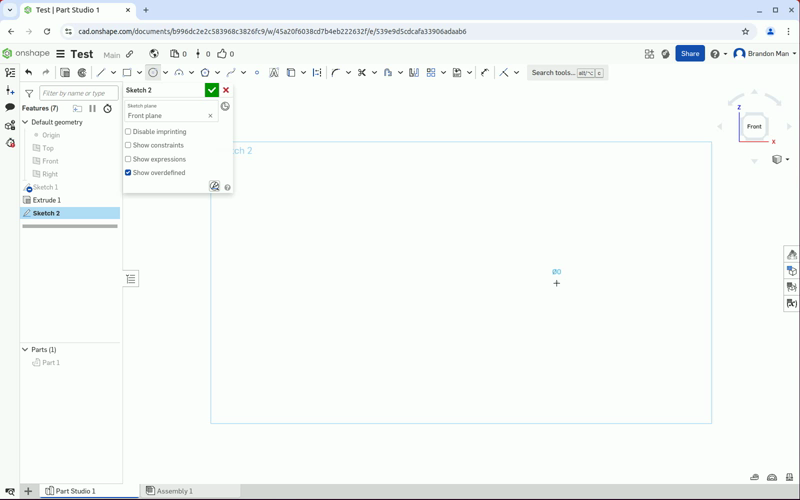
mouse_move(574, 282)
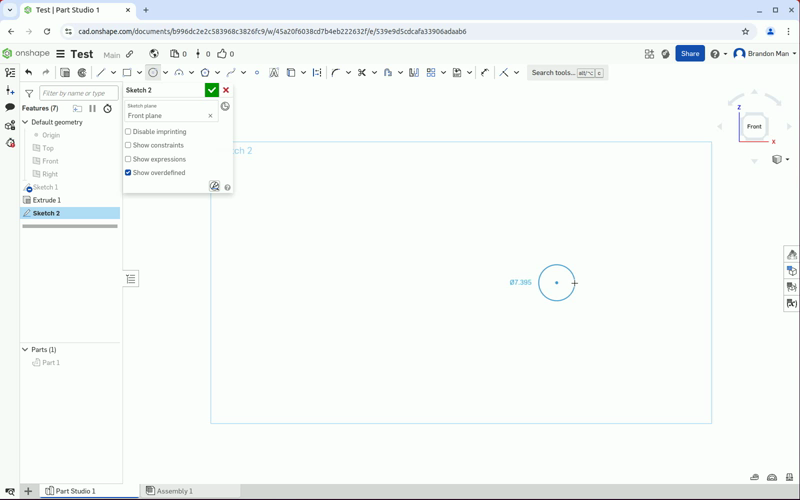
click(574, 282)
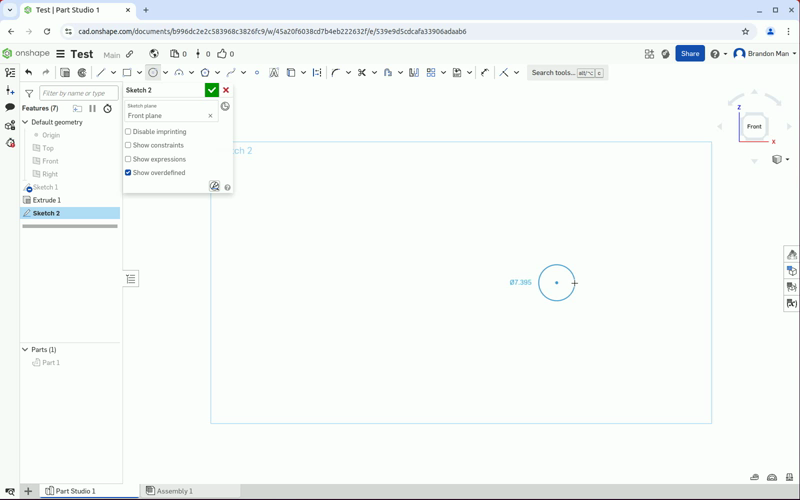
key(esc)
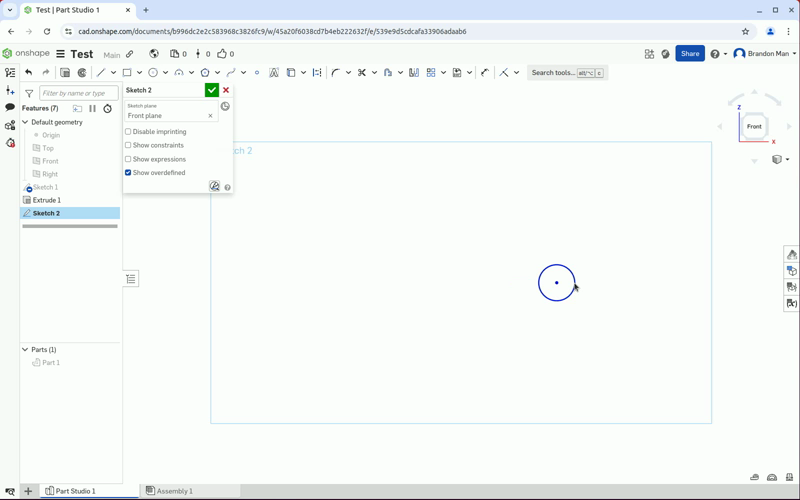
key(c)
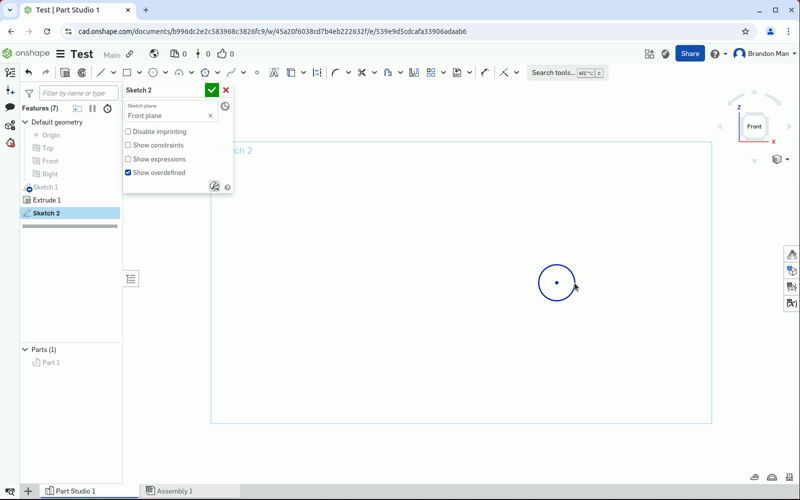
key_down(shift)
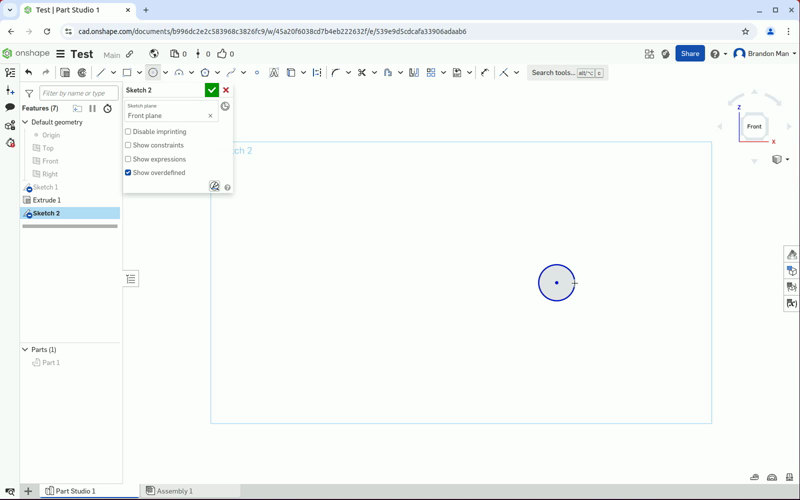
mouse_move(556, 282)
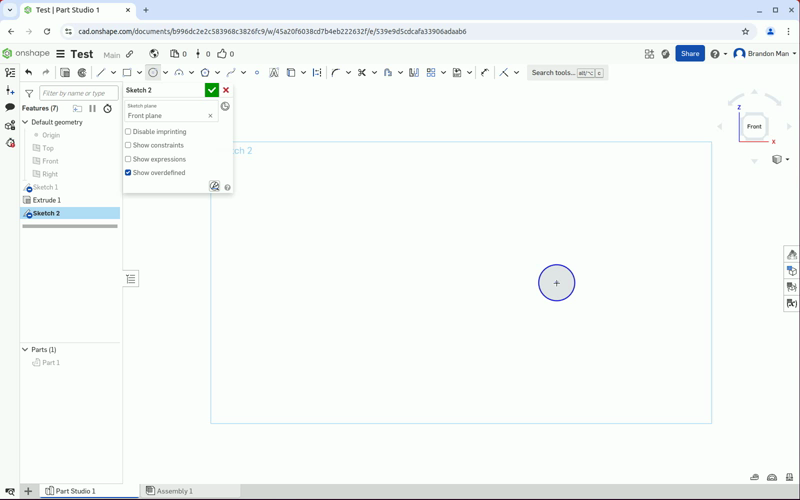
click(556, 282)
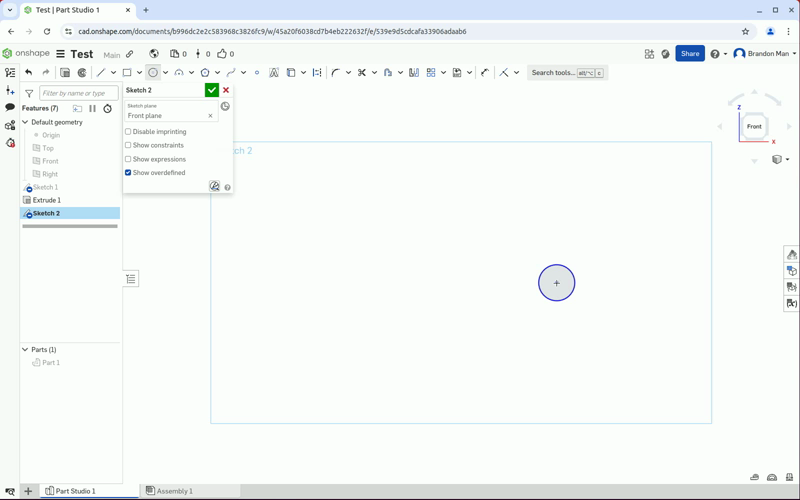
key_up(shift)
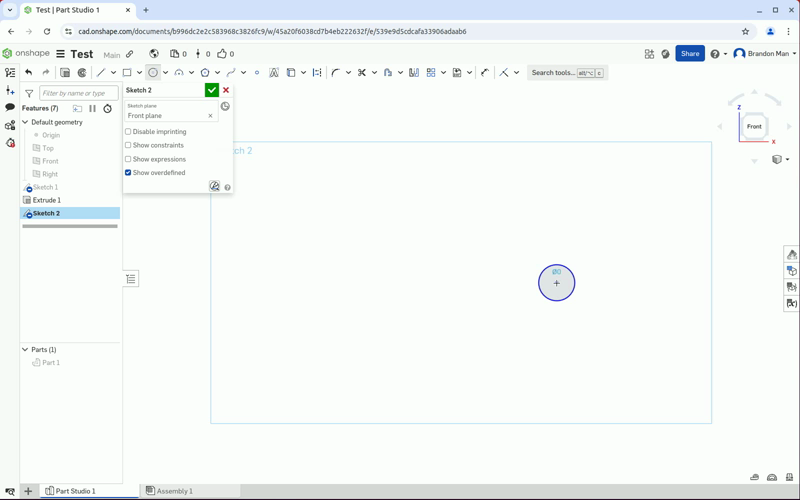
mouse_move(569, 282)
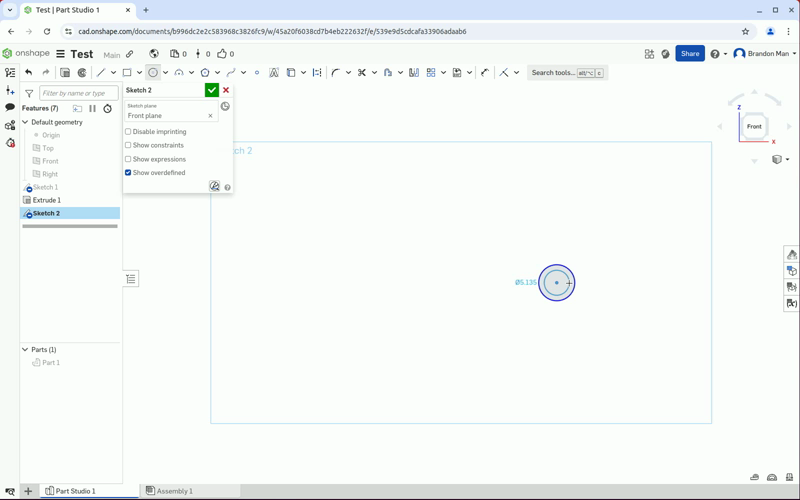
click(569, 282)
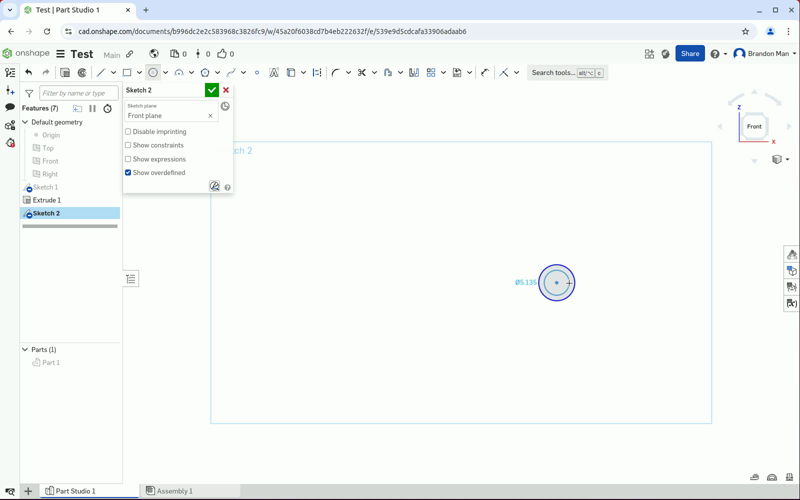
key(esc)
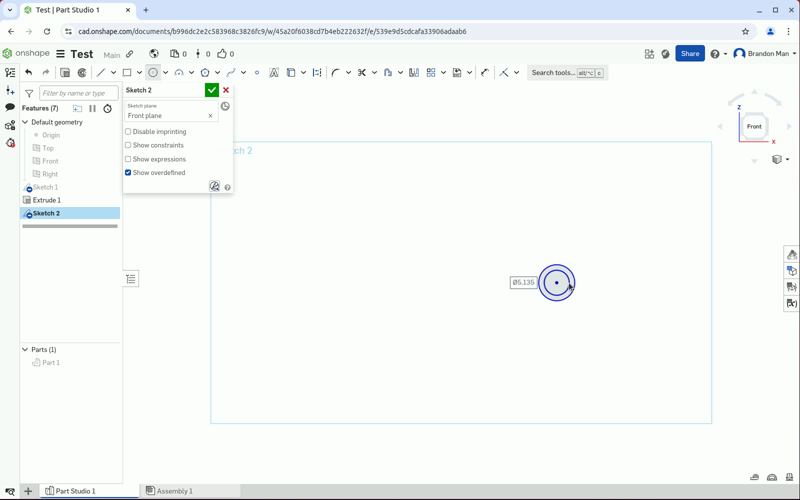
mouse_move(544, 271)
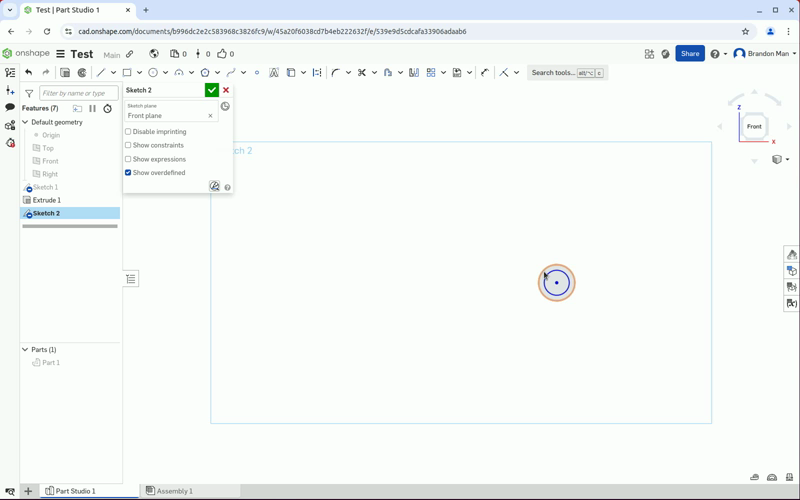
scroll(6)
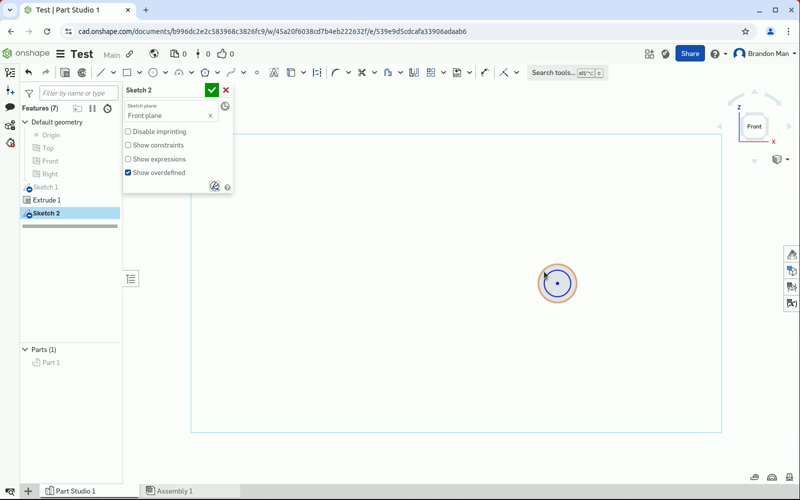
scroll(6)
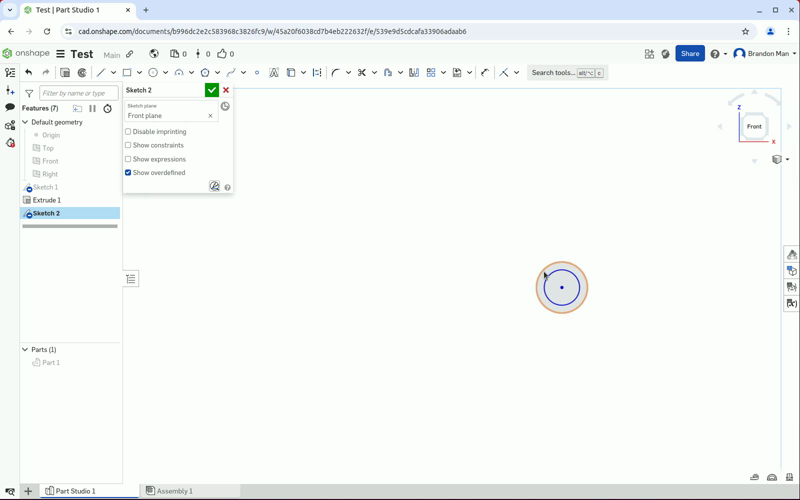
scroll(6)
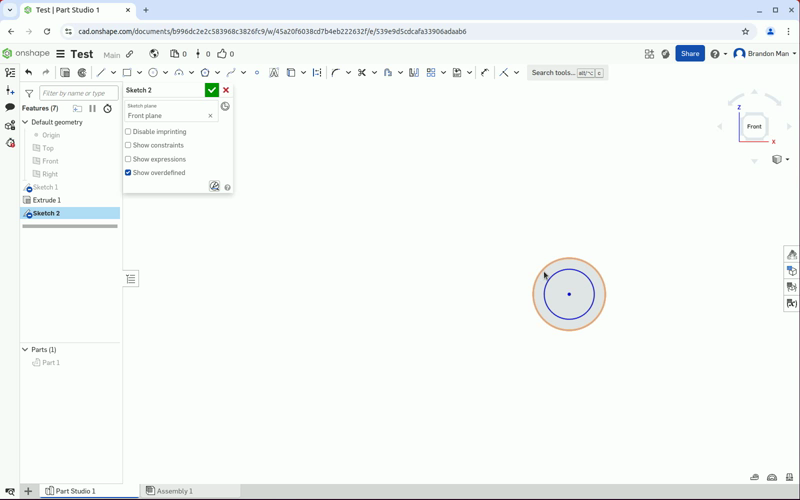
scroll(6)
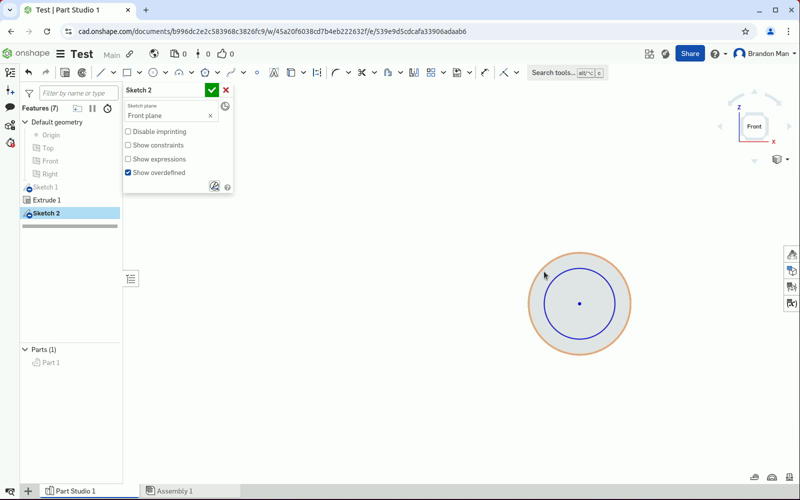
scroll(6)
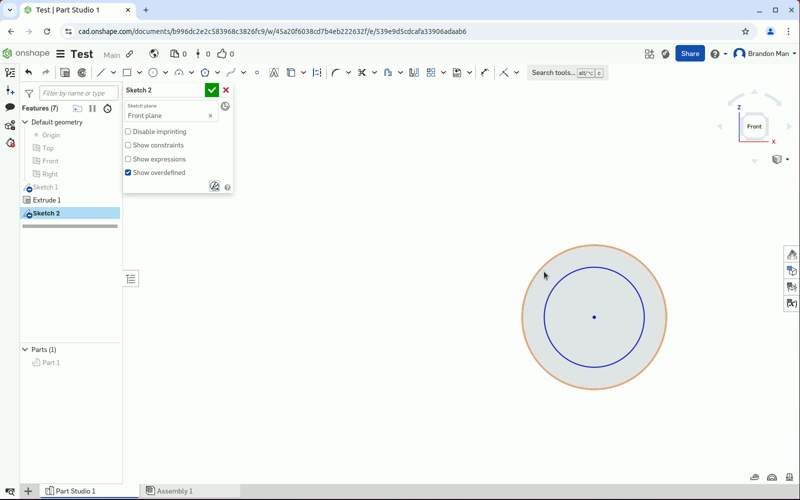
scroll(6)
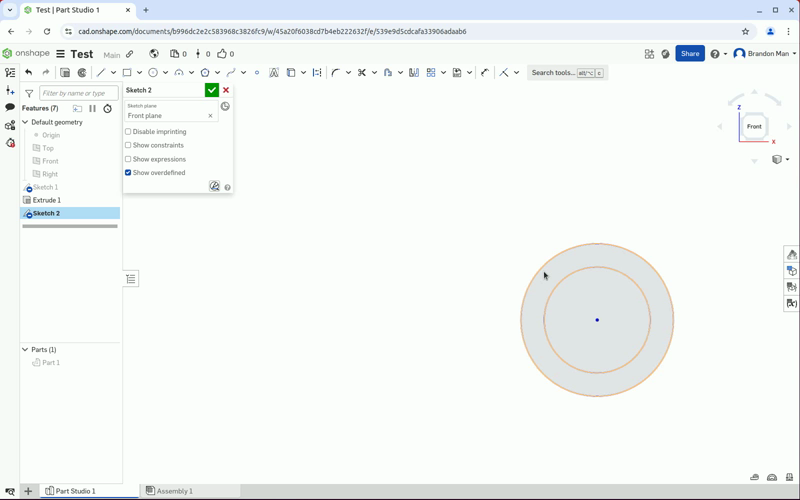
scroll(6)
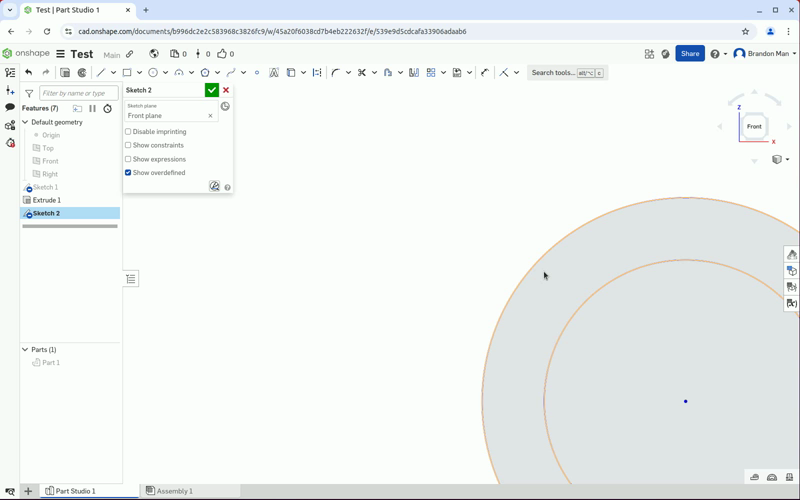
click(544, 271)
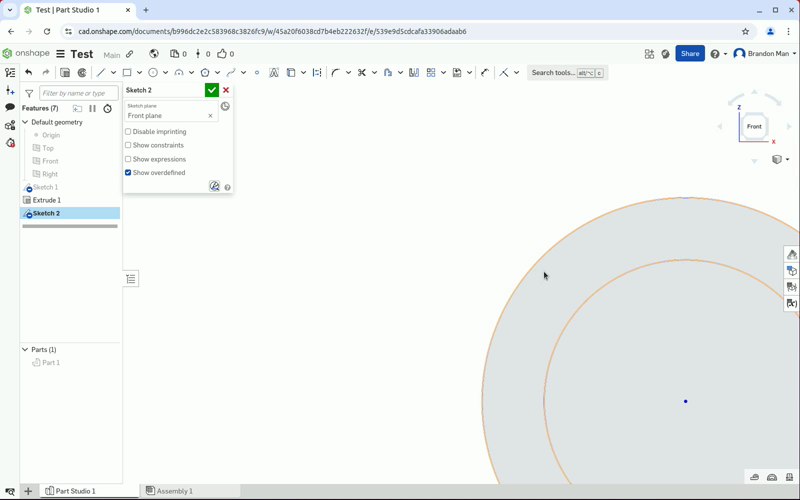
scroll(-6)
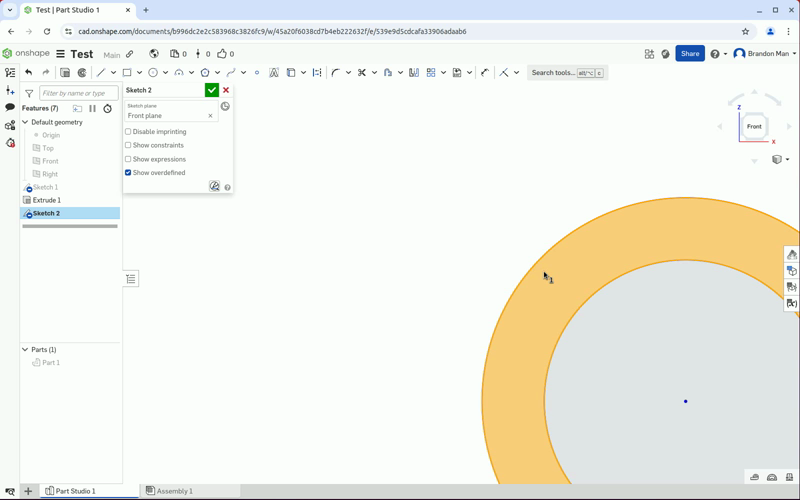
scroll(-6)
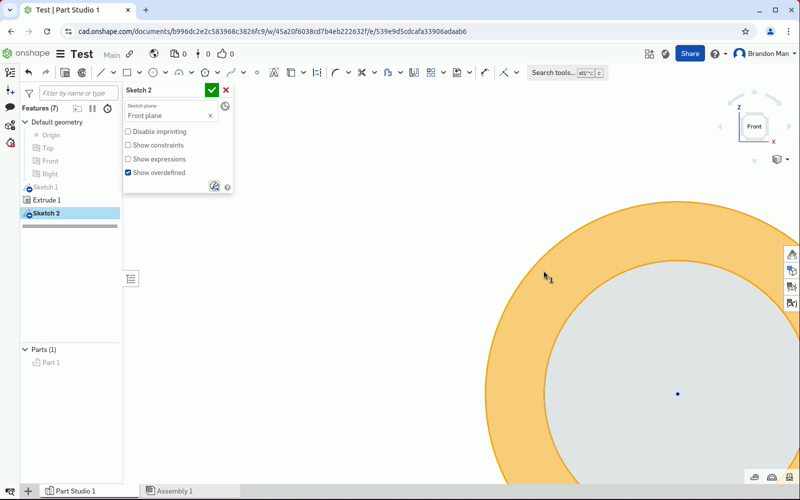
scroll(-6)
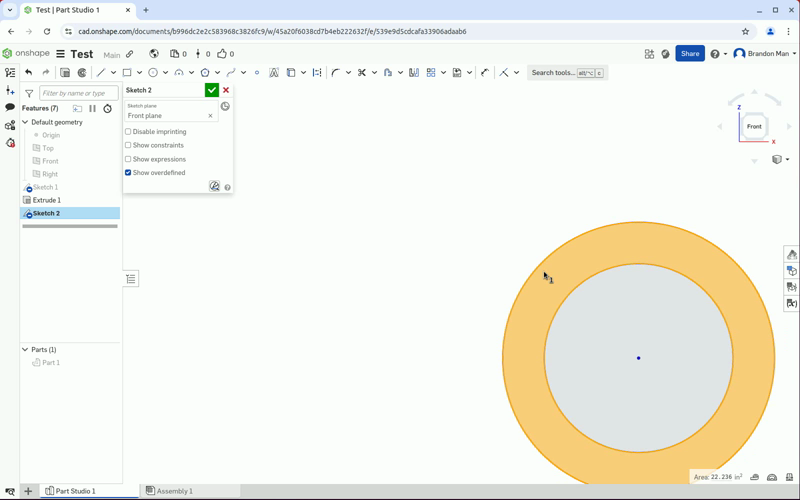
scroll(-6)
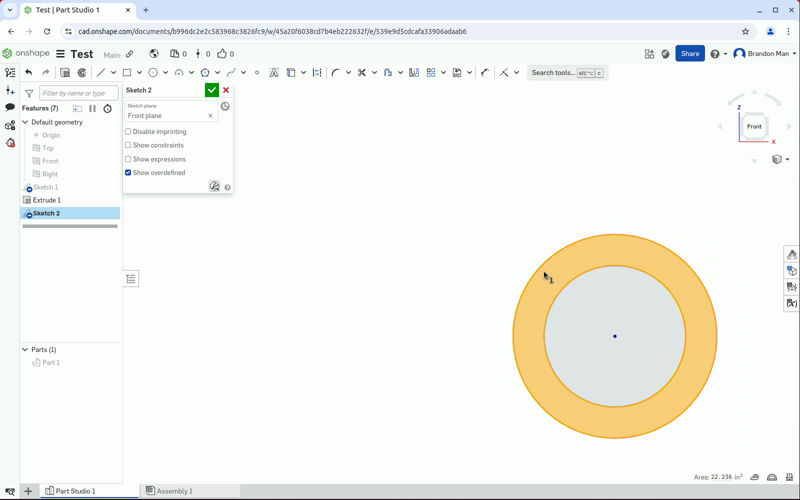
scroll(-6)
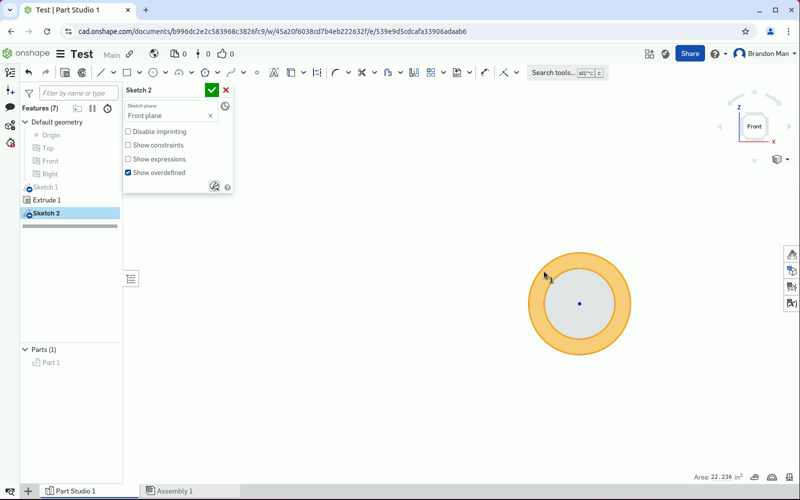
scroll(-6)
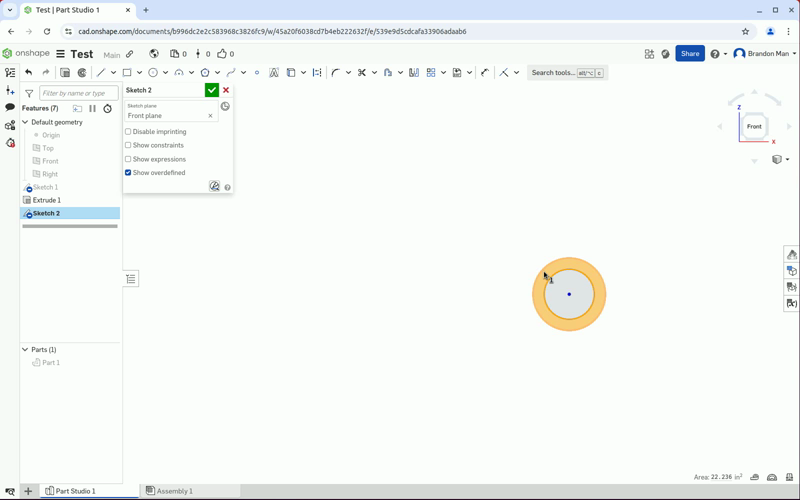
scroll(-6)
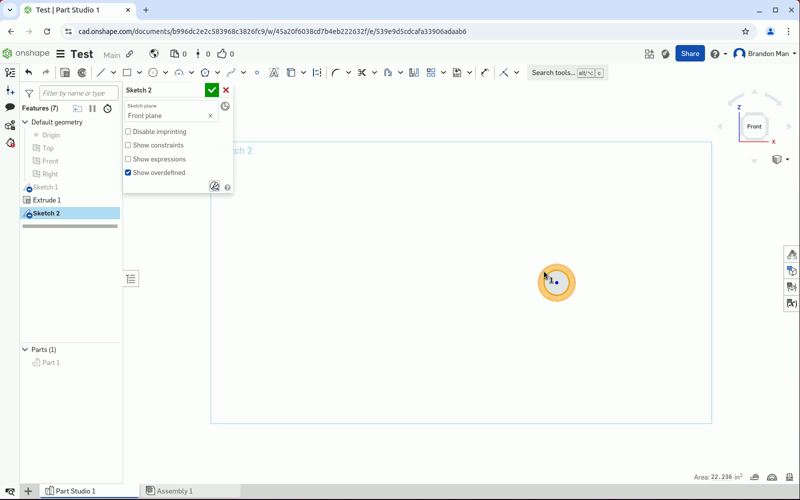
mouse_move(73, 352)
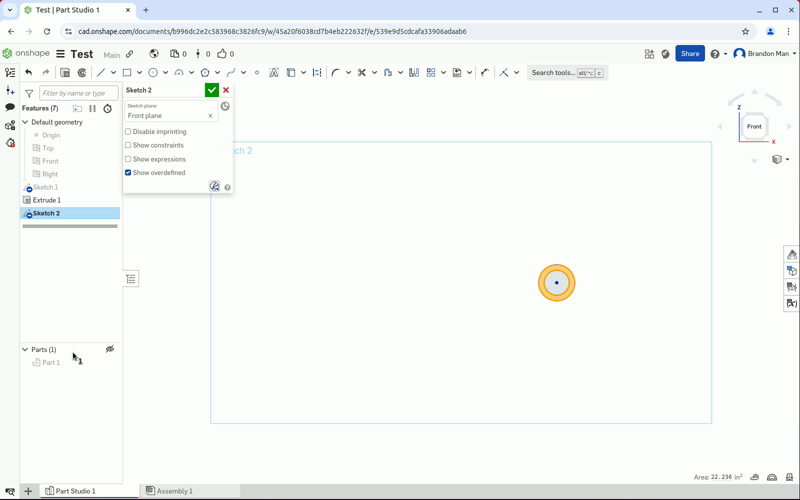
key(shift+y)
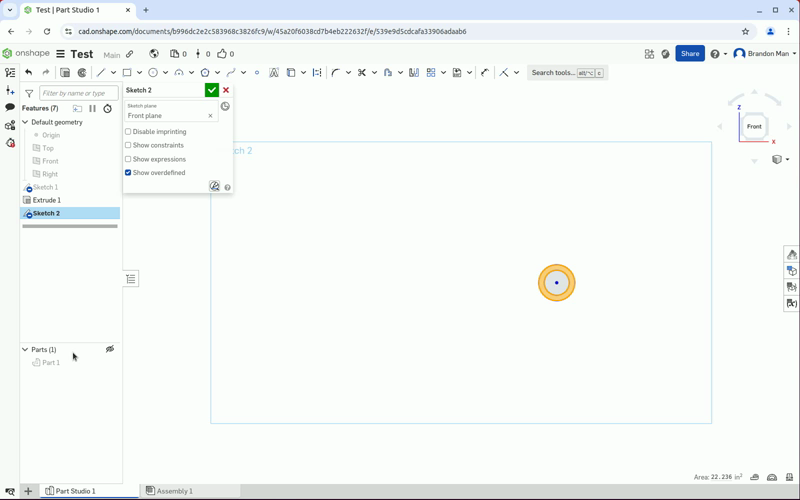
key(shift+e)
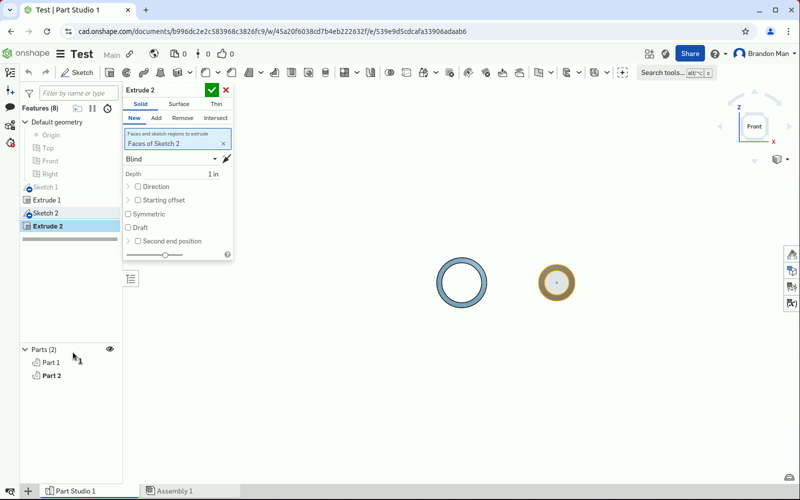
mouse_move(143, 106)
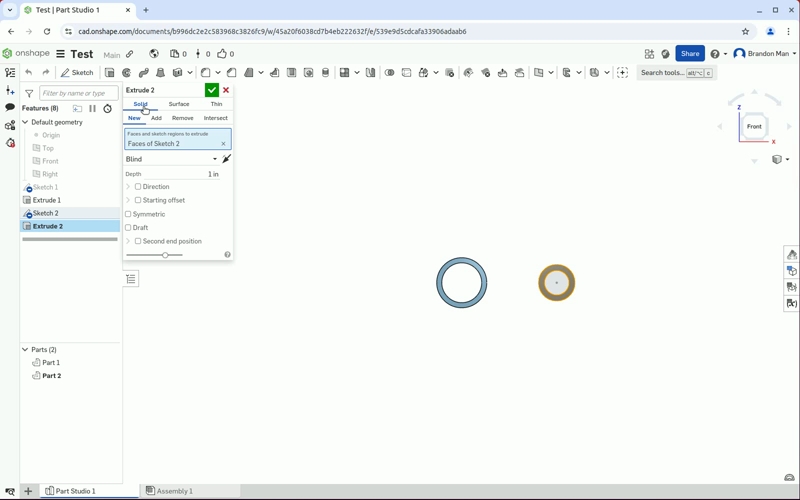
click(143, 106)
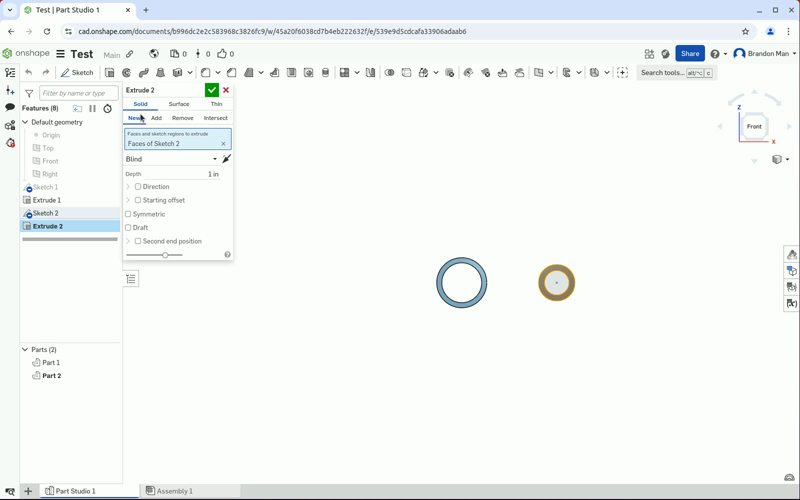
mouse_move(137, 120)
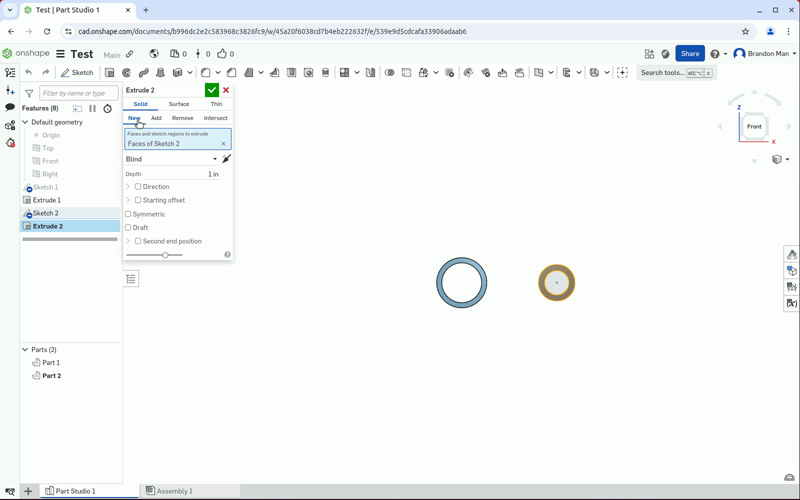
click(137, 120)
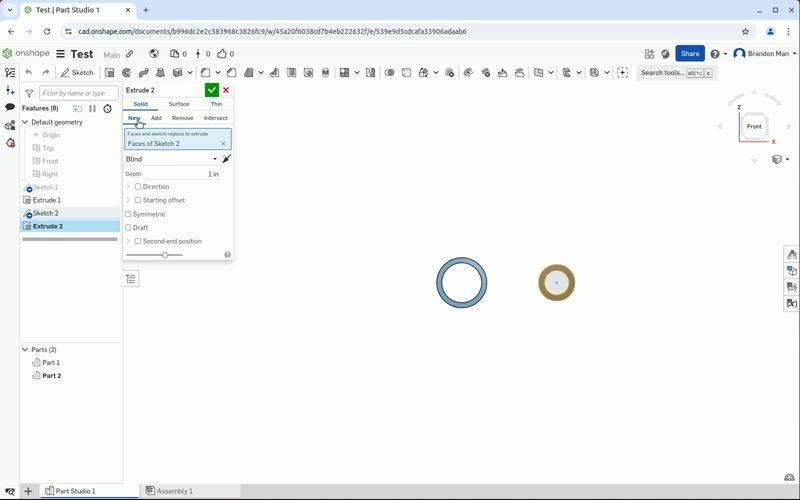
key(tab, 4)
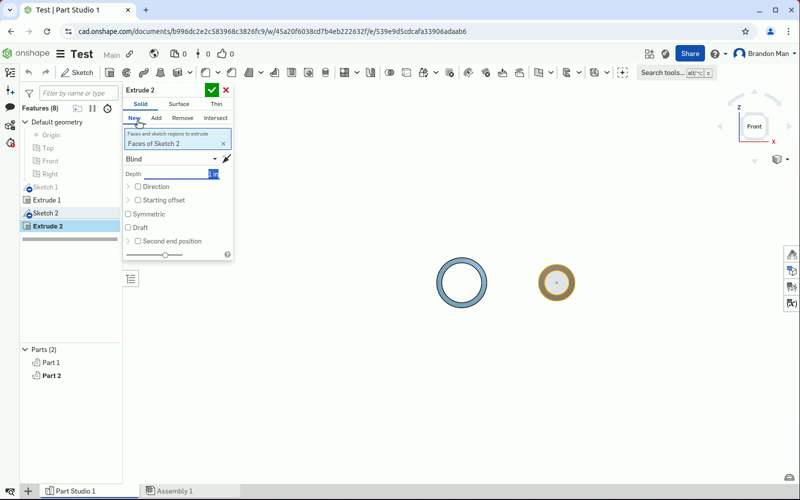
text(3.852)
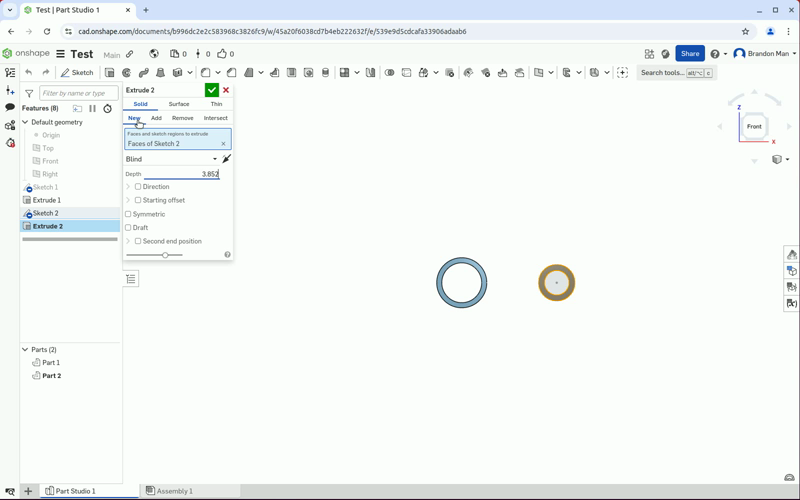
key(tab, 3)
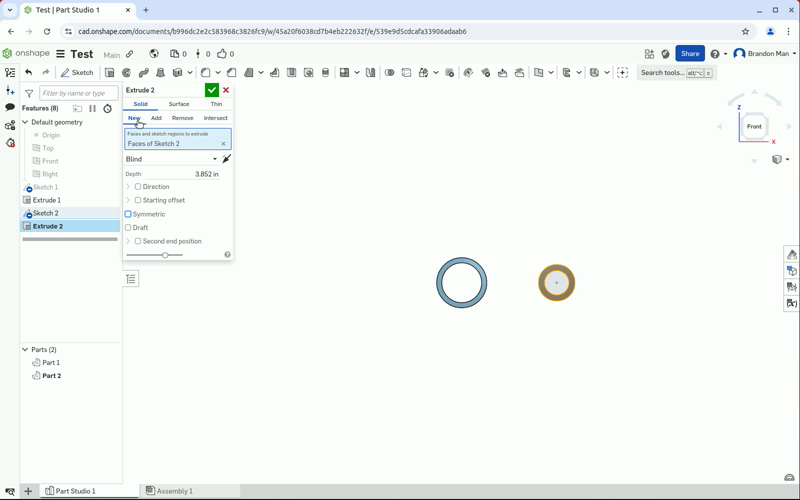
key(space)
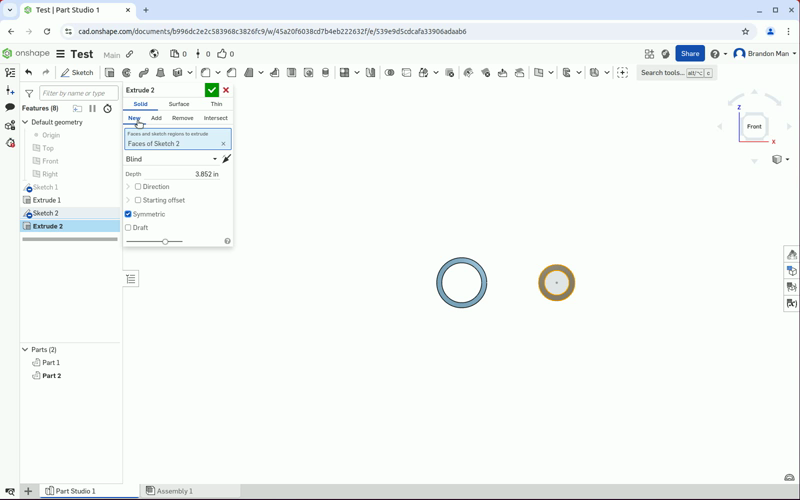
key(enter)
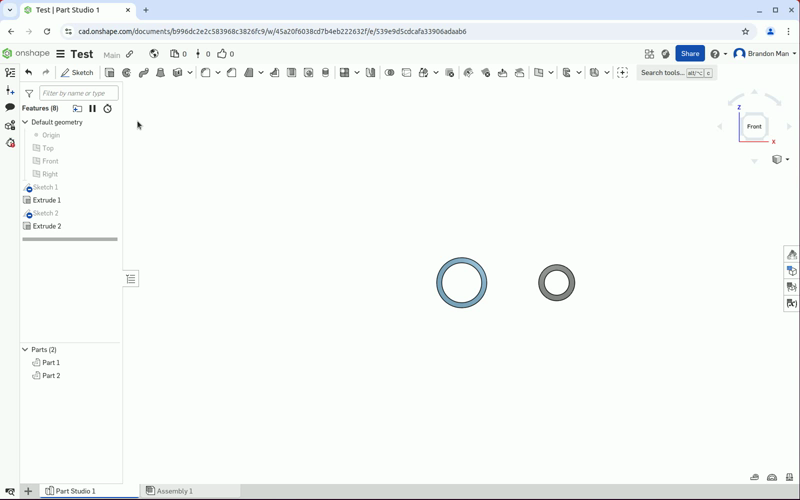
key(shift+h)
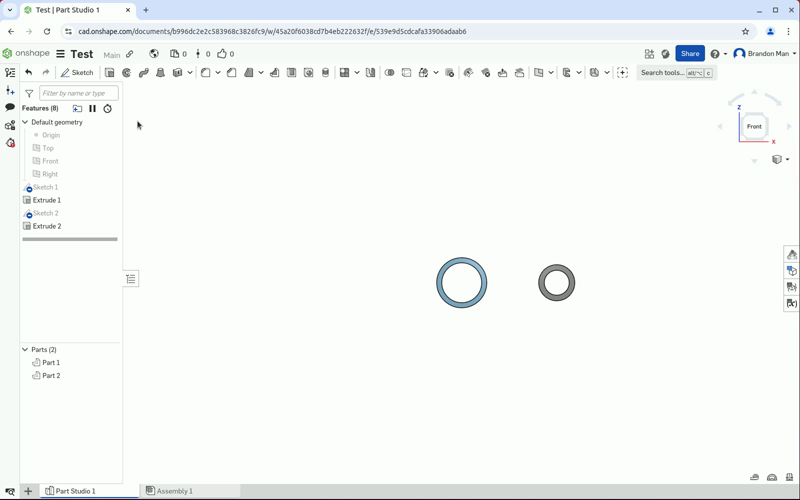
key(shift+h)
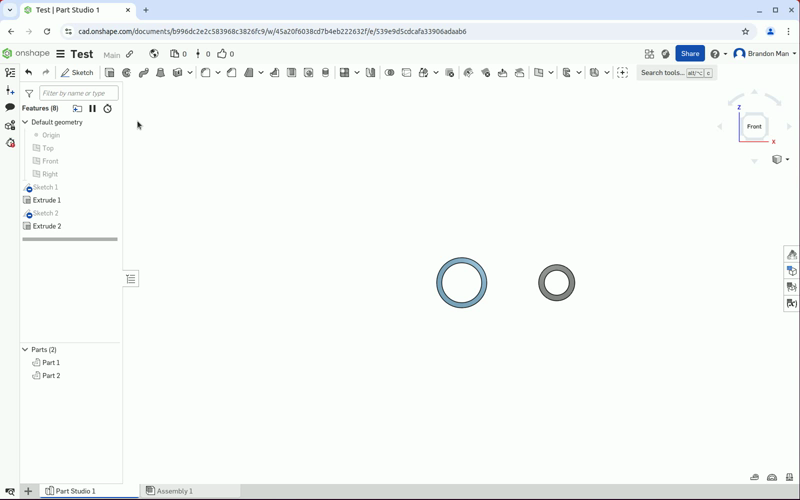
mouse_move(73, 189)
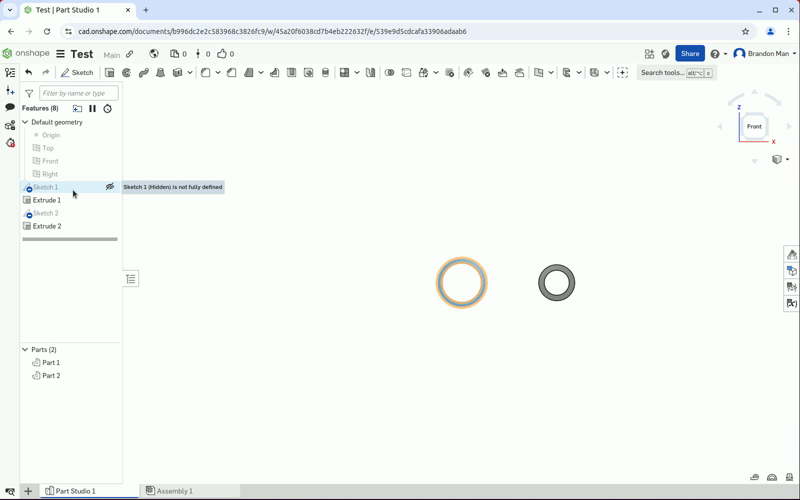
click(73, 189)
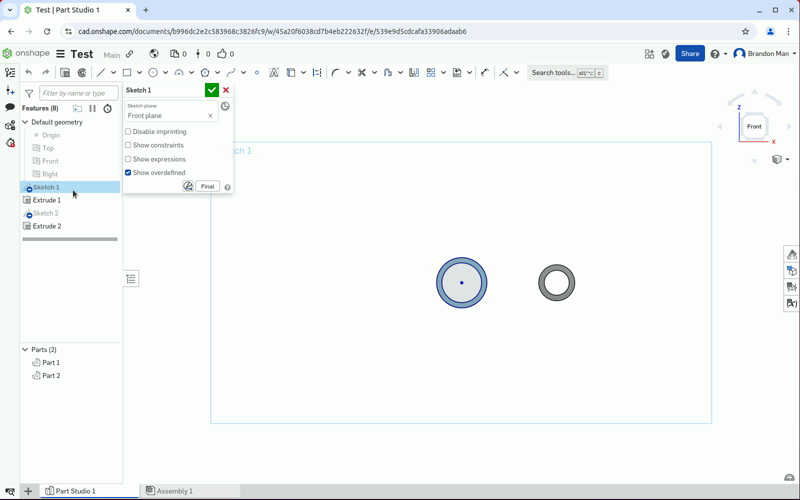
mouse_move(229, 92)
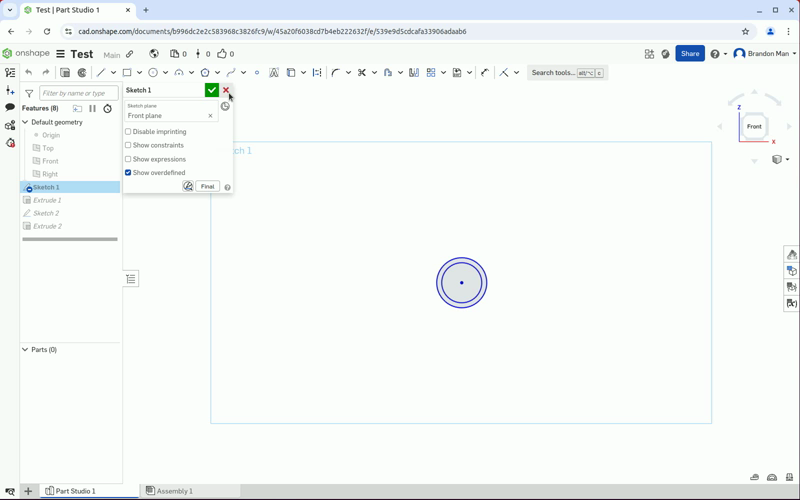
click(229, 92)
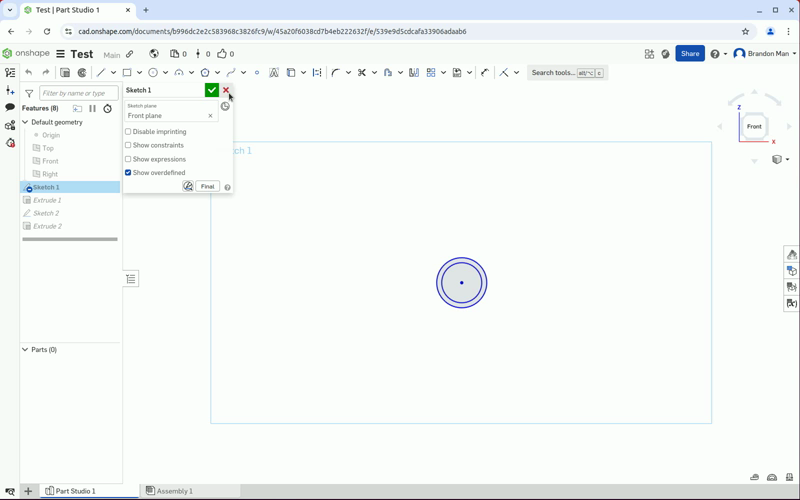
key(shift+s)
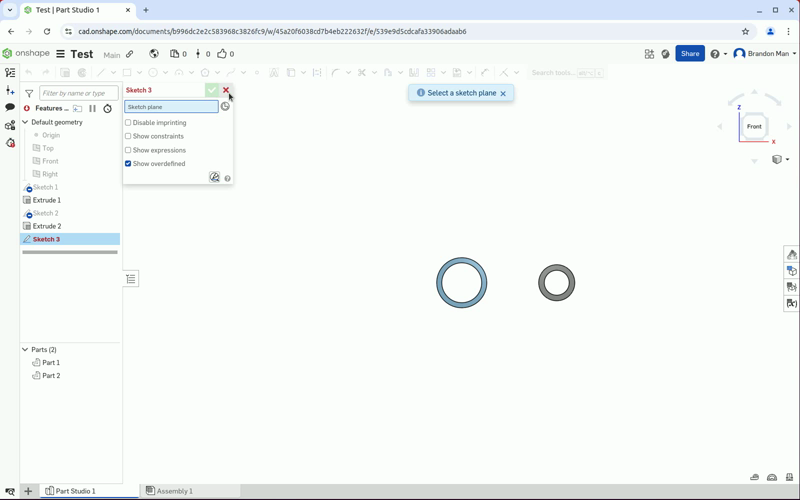
mouse_move(73, 163)
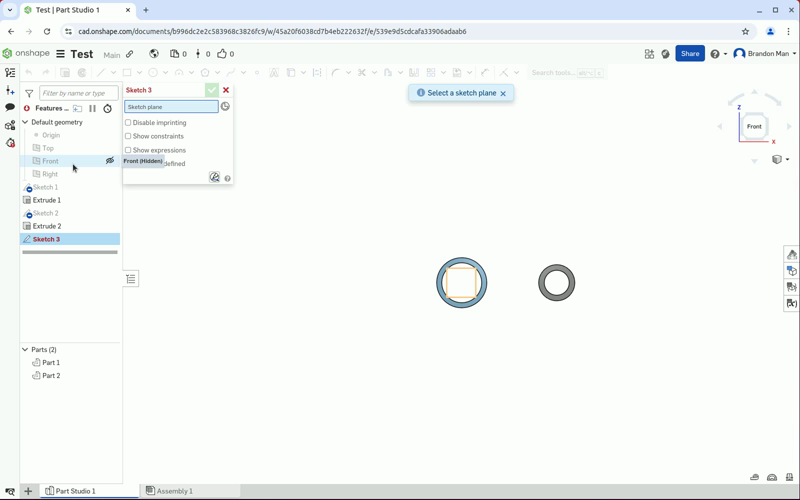
click(73, 163)
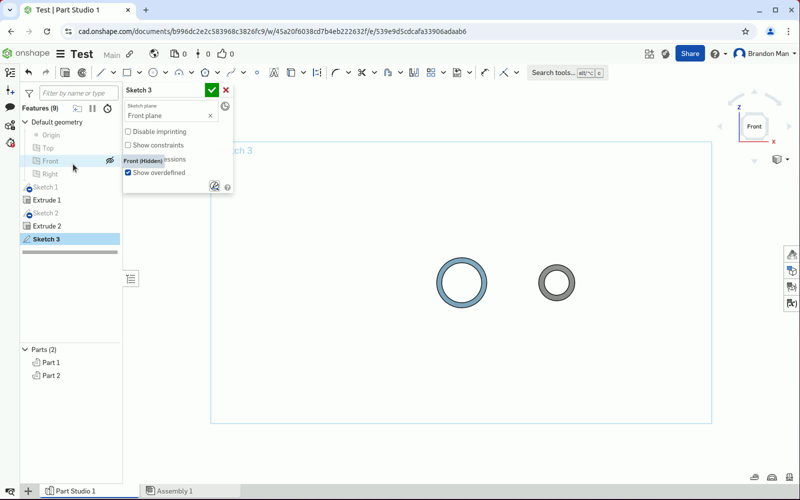
mouse_move(73, 352)
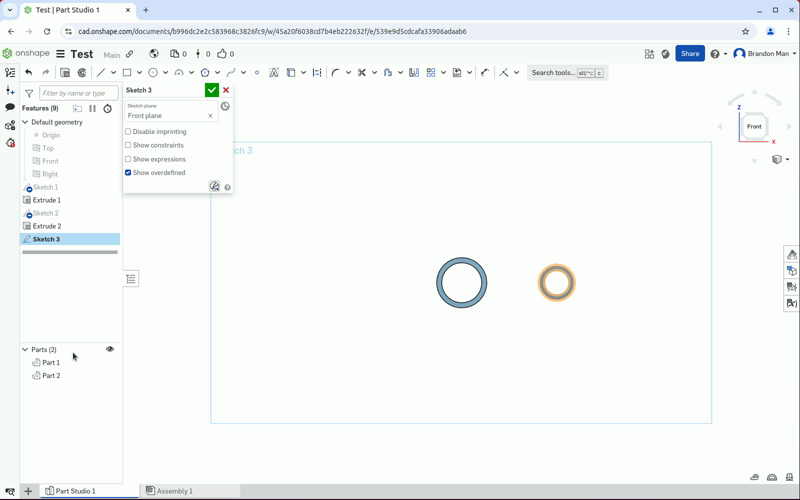
key(y)
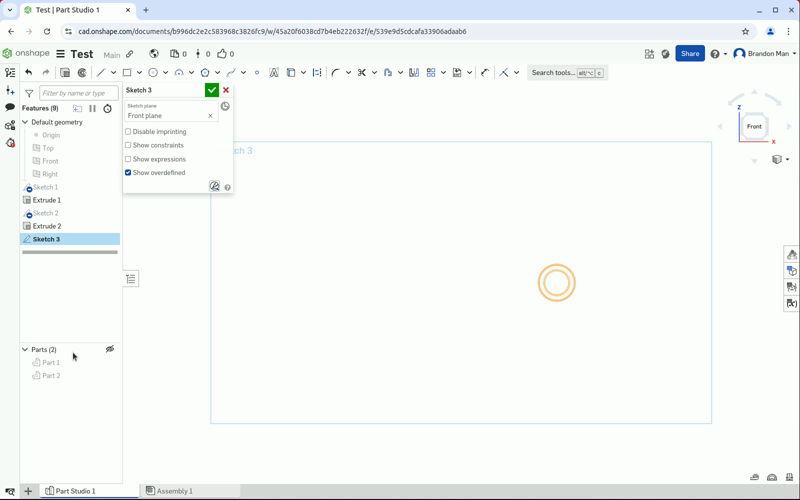
key(l)
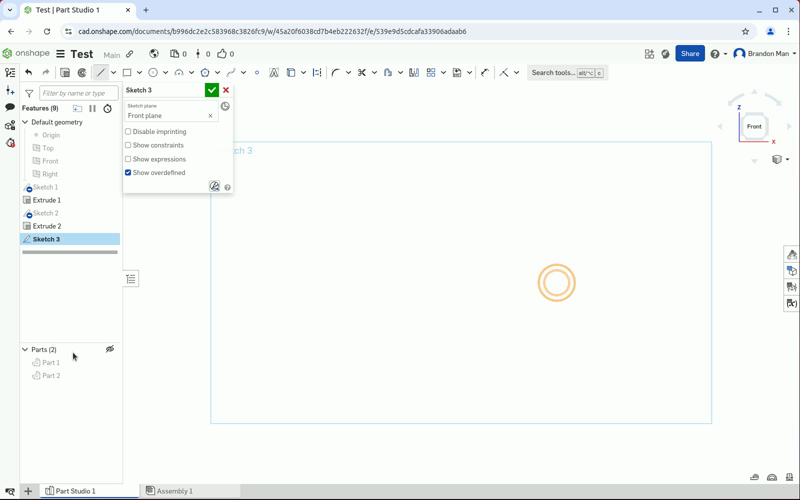
key_down(shift)
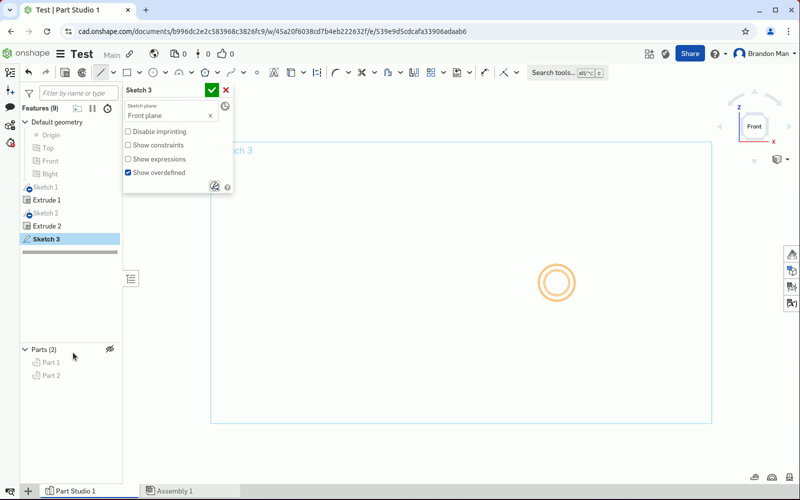
mouse_move(479, 297)
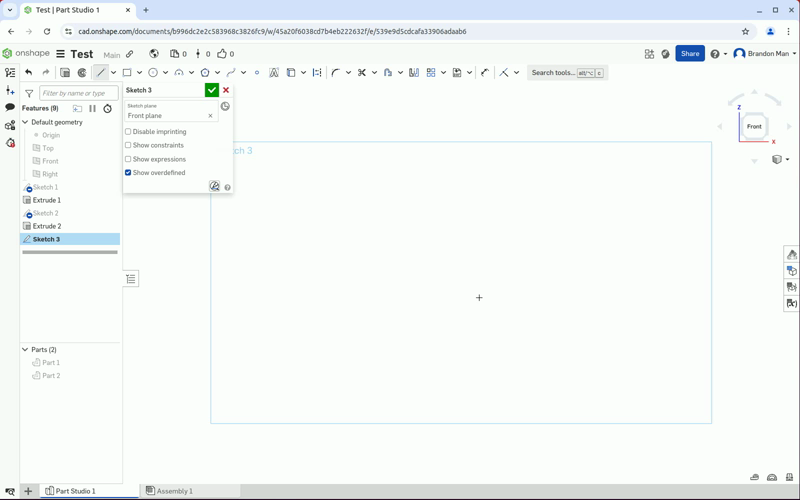
click(479, 297)
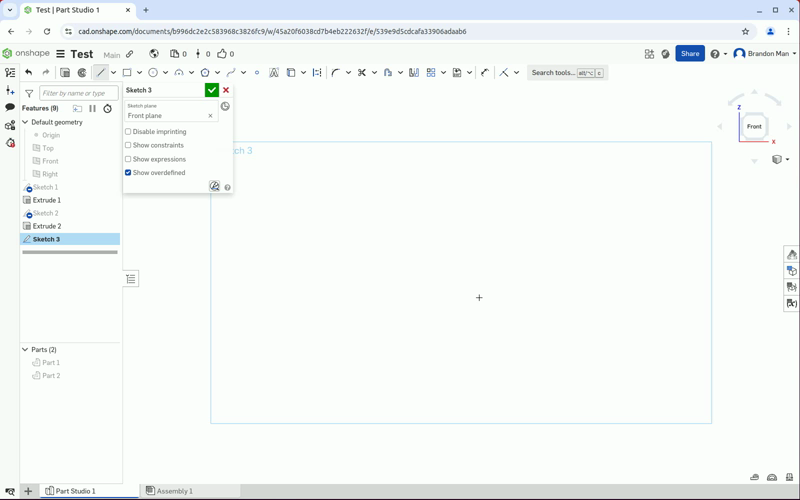
key_up(shift)
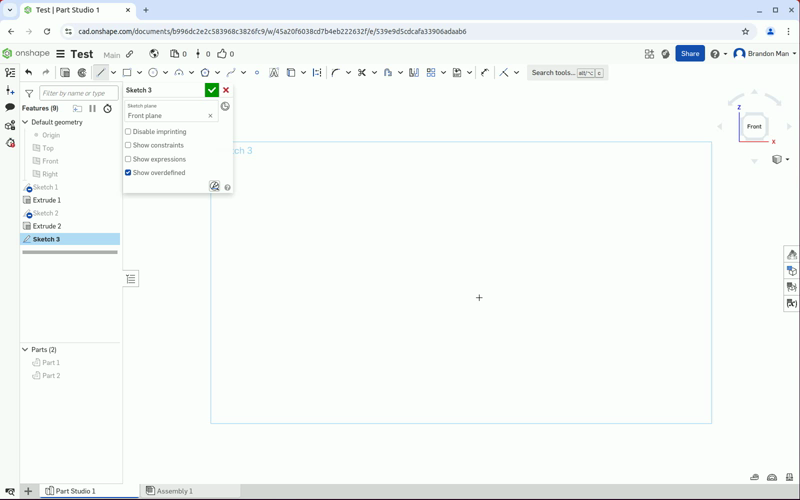
key_down(shift)
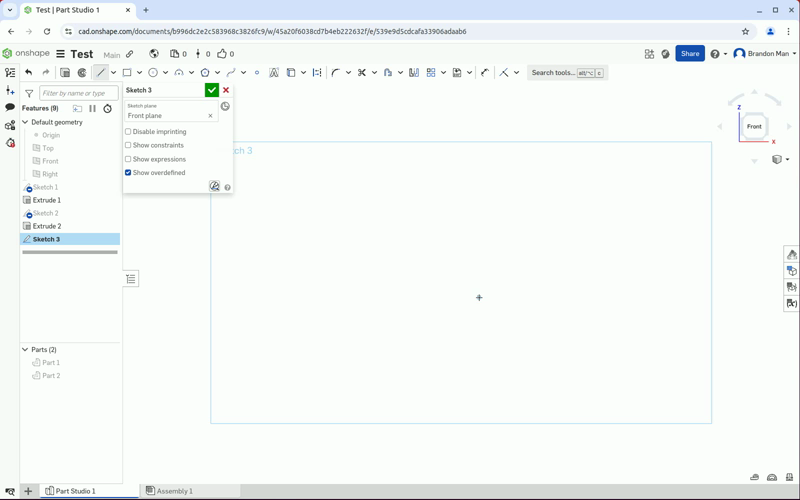
mouse_move(543, 292)
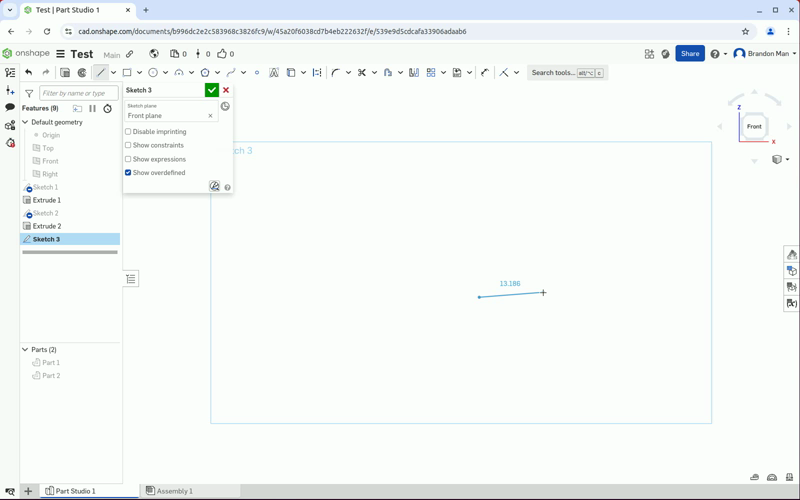
click(543, 292)
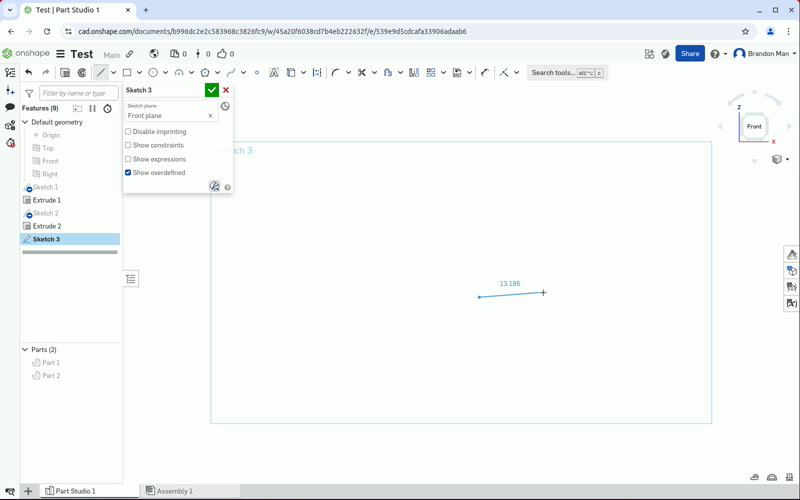
key_up(shift)
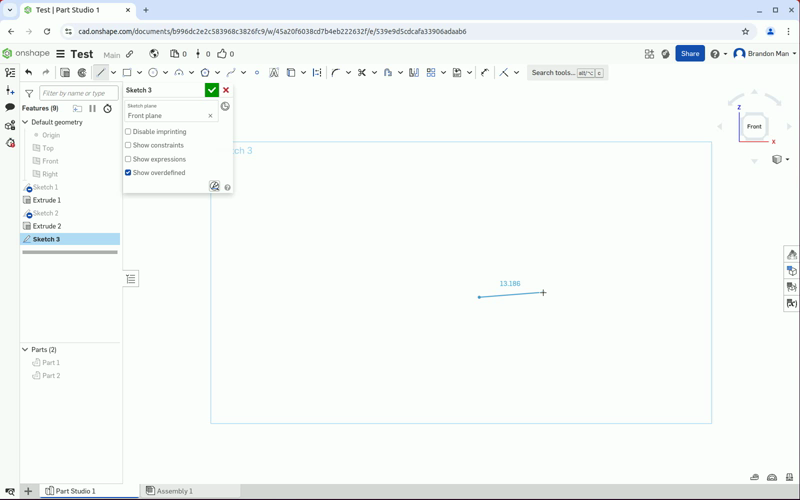
key(esc)
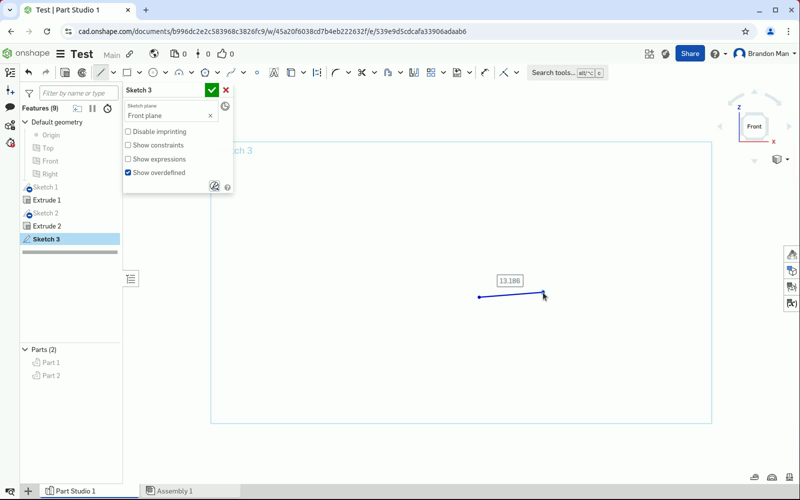
key(a)
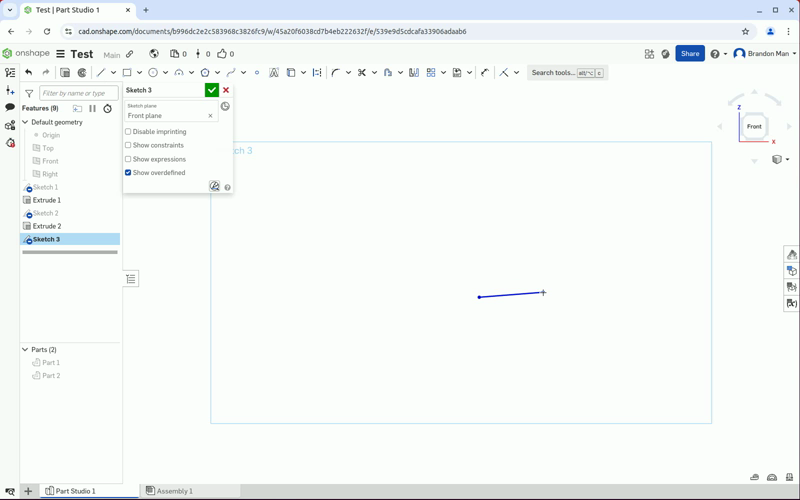
mouse_move(543, 292)
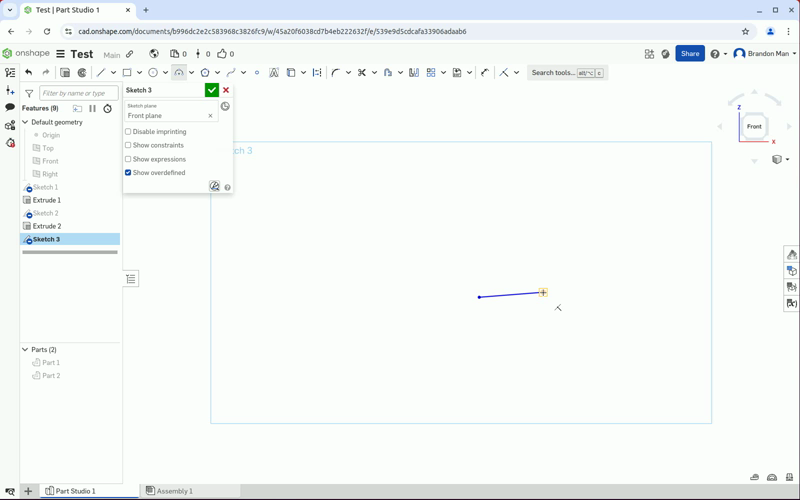
click(543, 292)
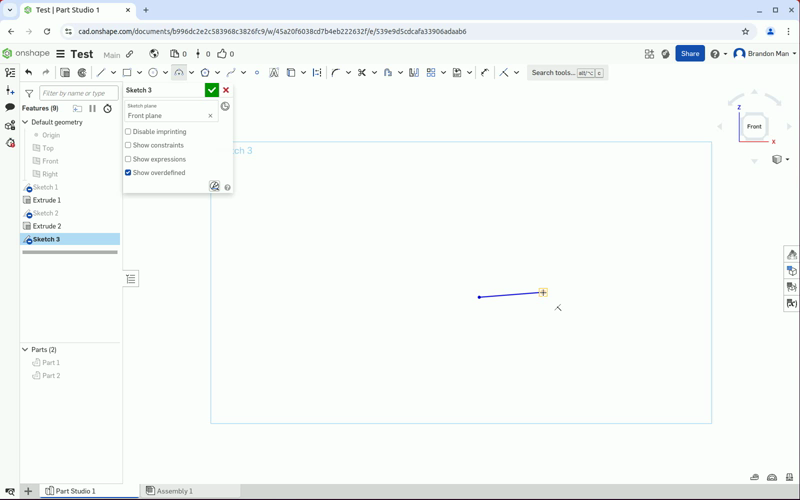
key_down(shift)
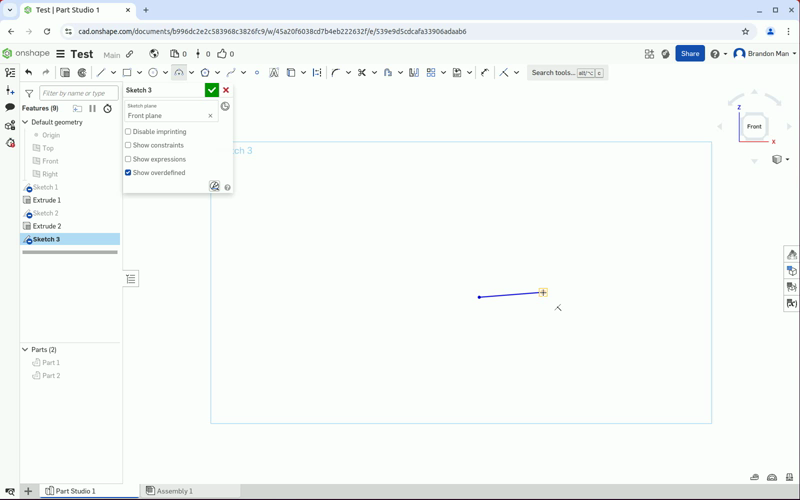
mouse_move(543, 272)
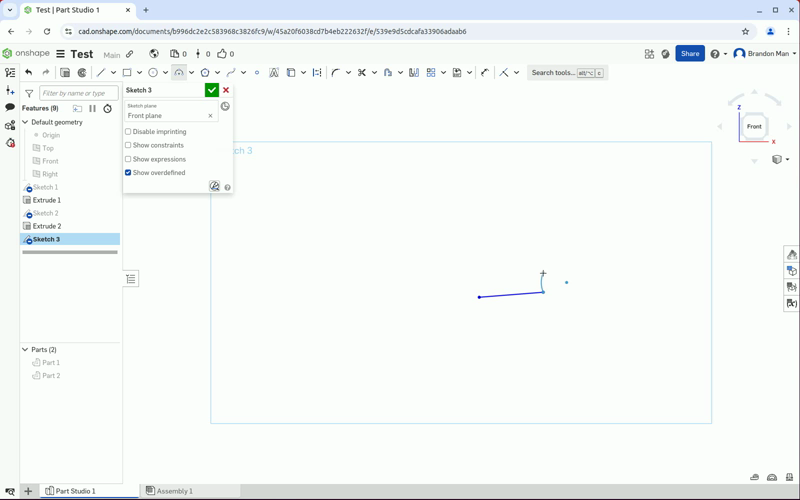
click(543, 272)
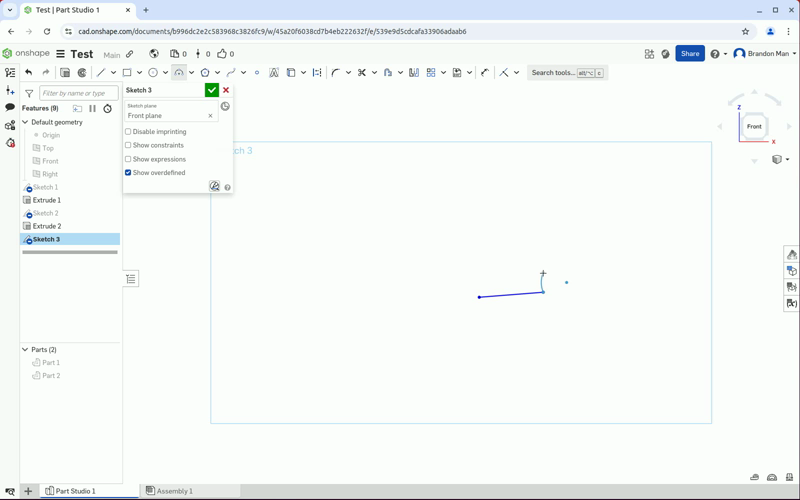
mouse_move(540, 282)
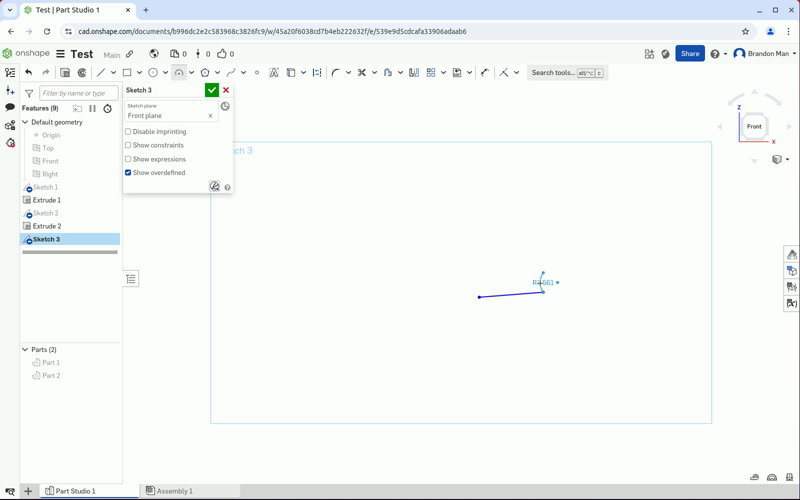
click(540, 282)
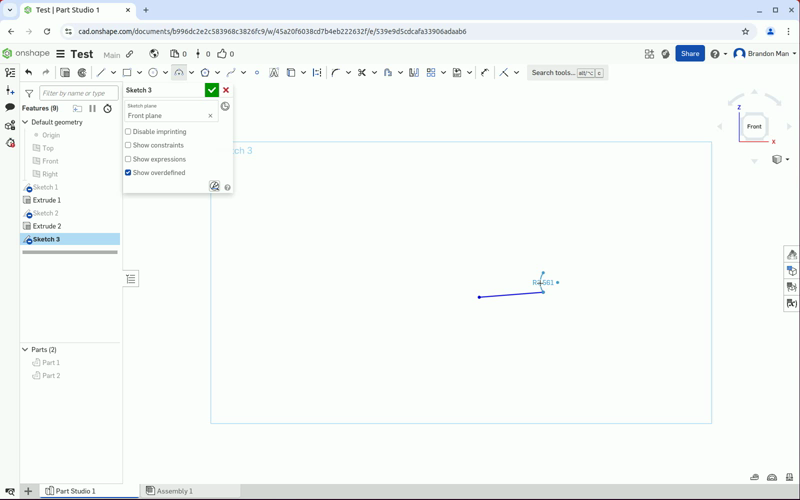
key_up(shift)
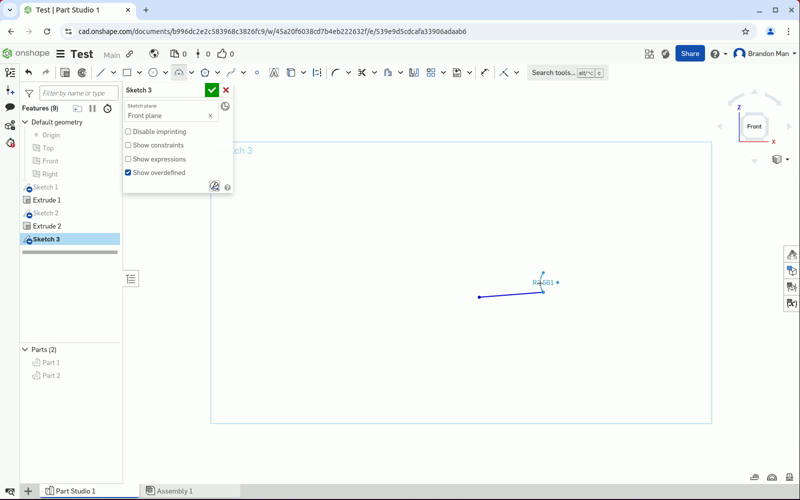
key(esc)
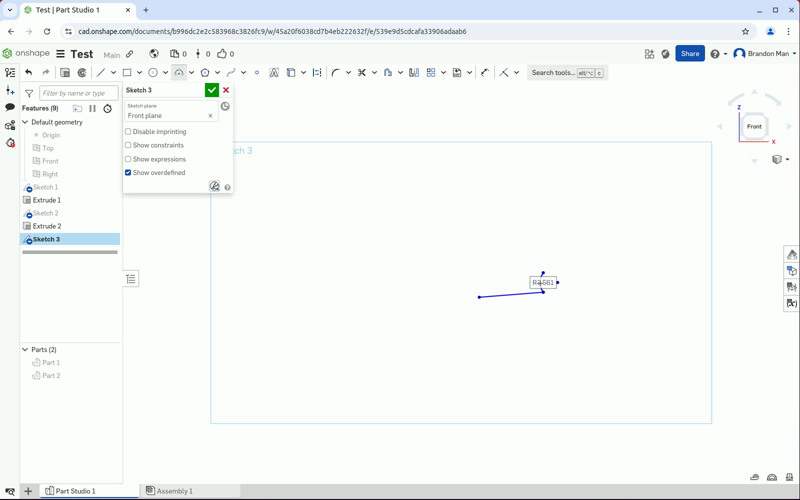
key(l)
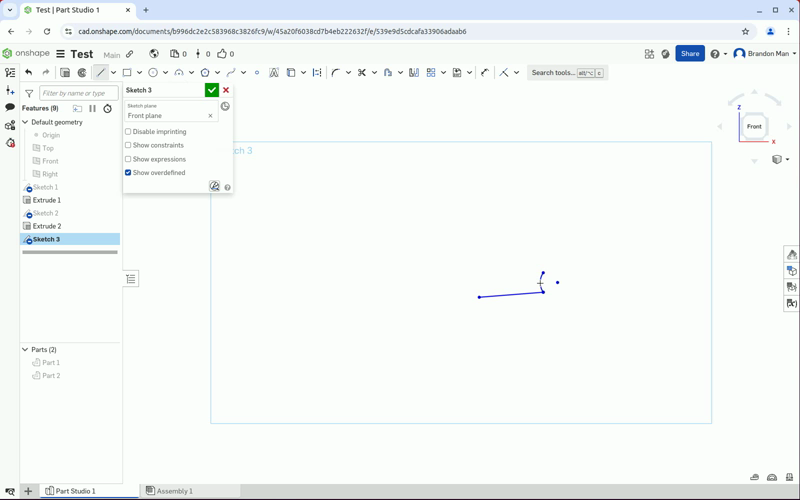
mouse_move(543, 272)
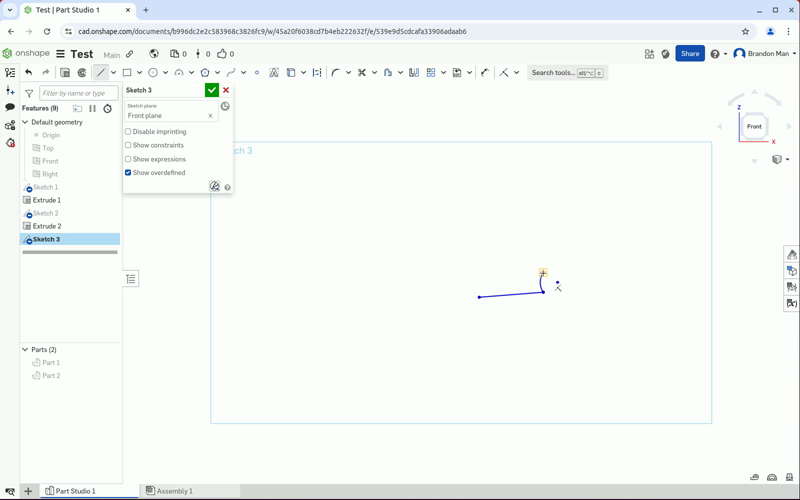
click(543, 272)
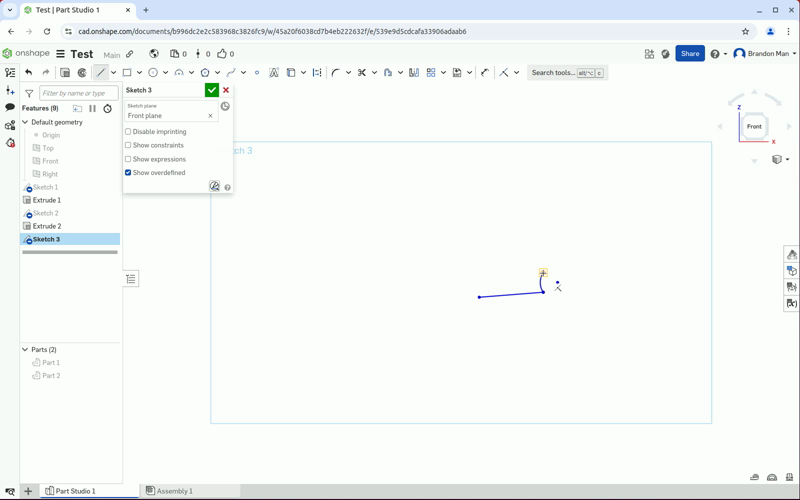
key_down(shift)
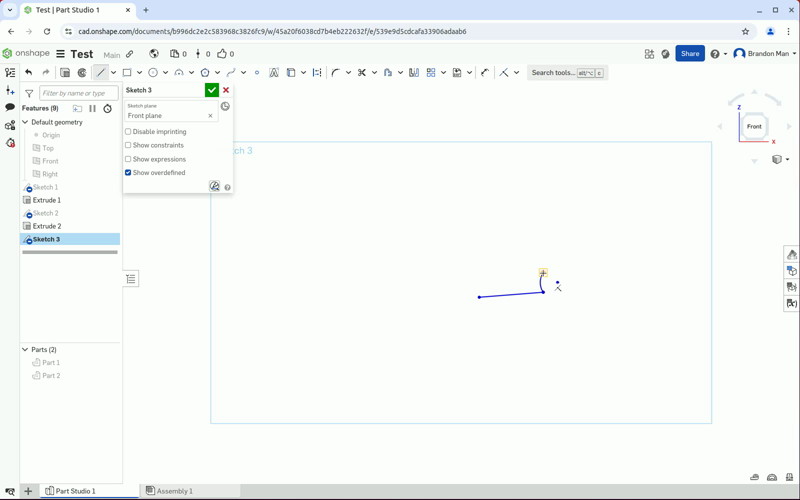
mouse_move(479, 268)
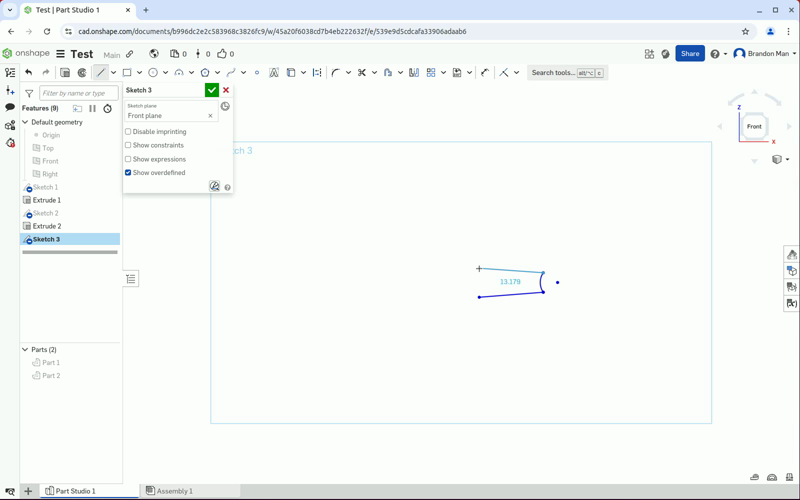
click(479, 268)
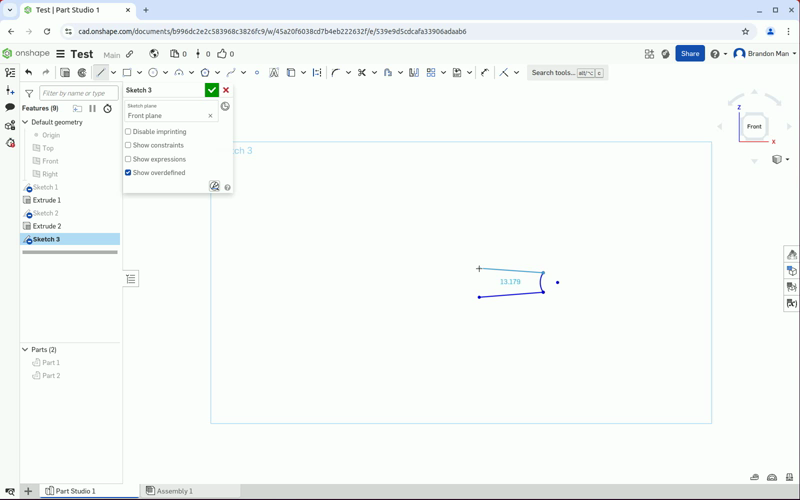
key_up(shift)
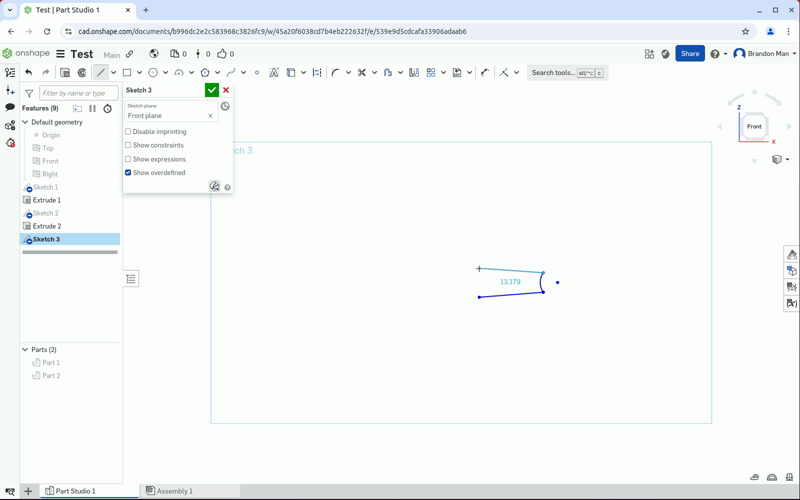
key(esc)
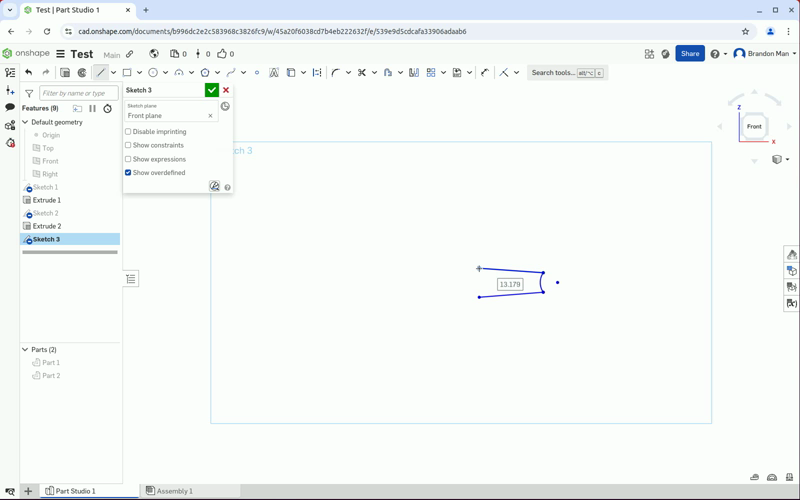
key(a)
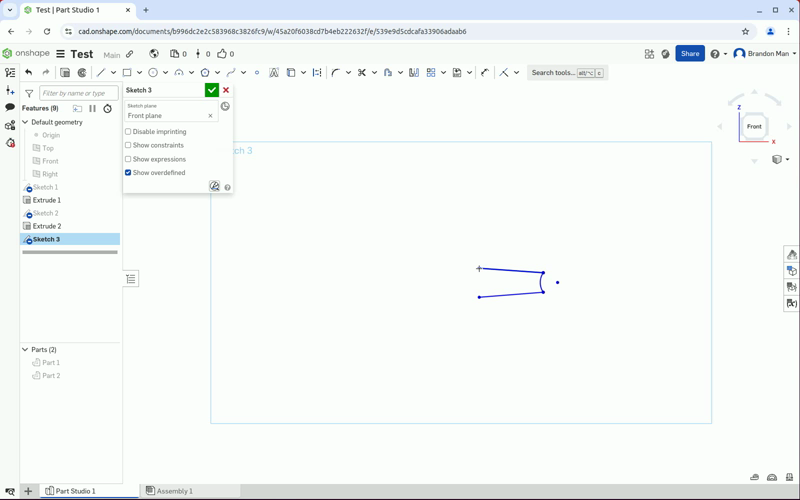
mouse_move(479, 268)
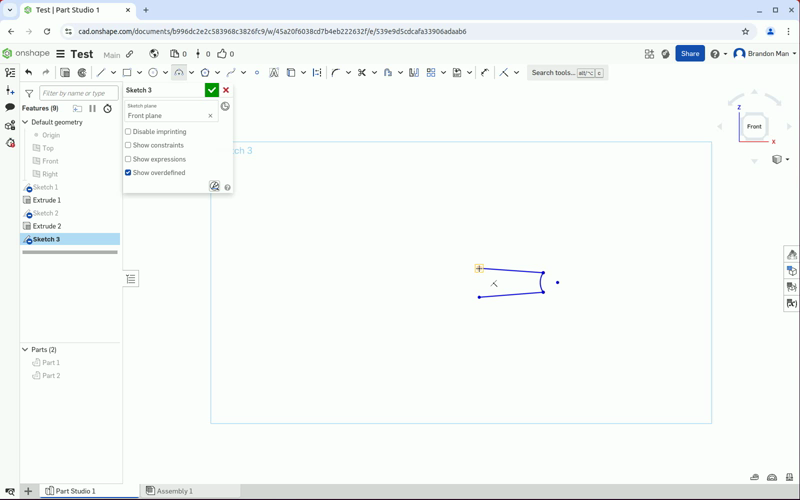
click(479, 268)
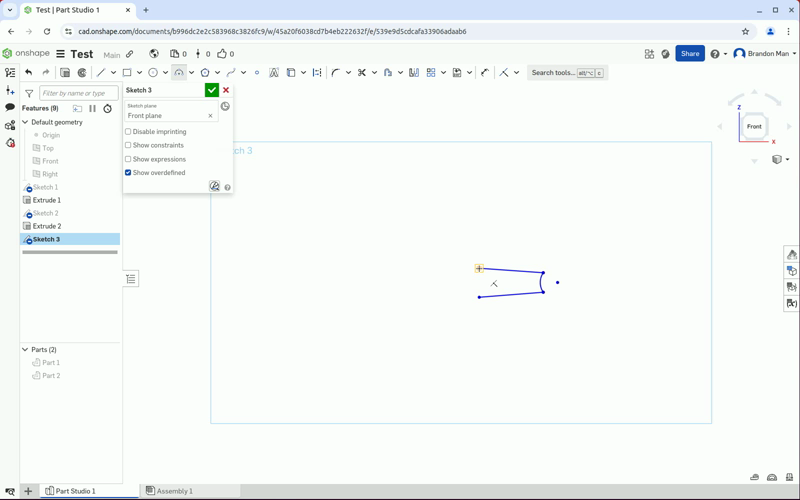
mouse_move(479, 297)
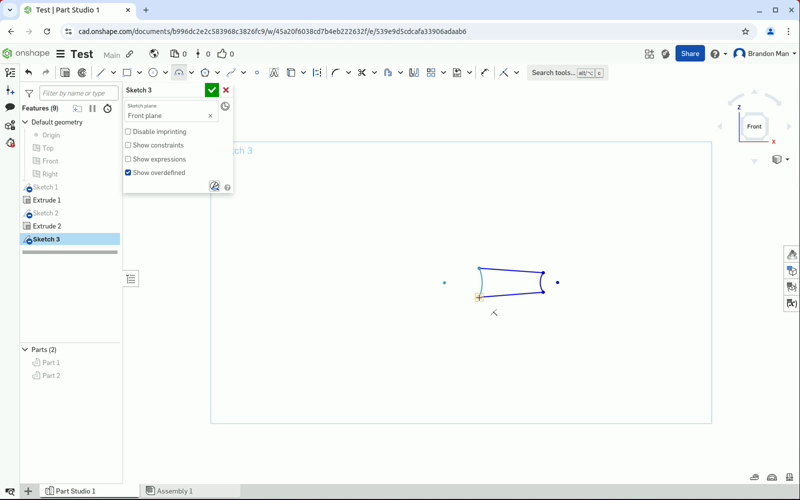
click(479, 297)
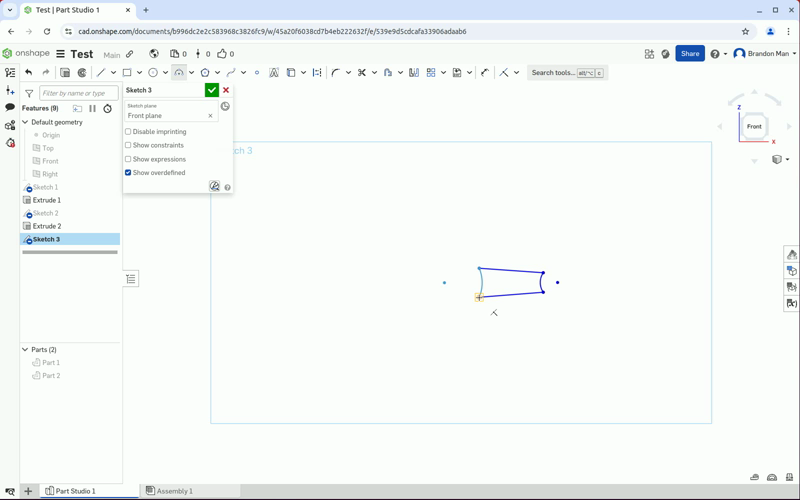
key_down(shift)
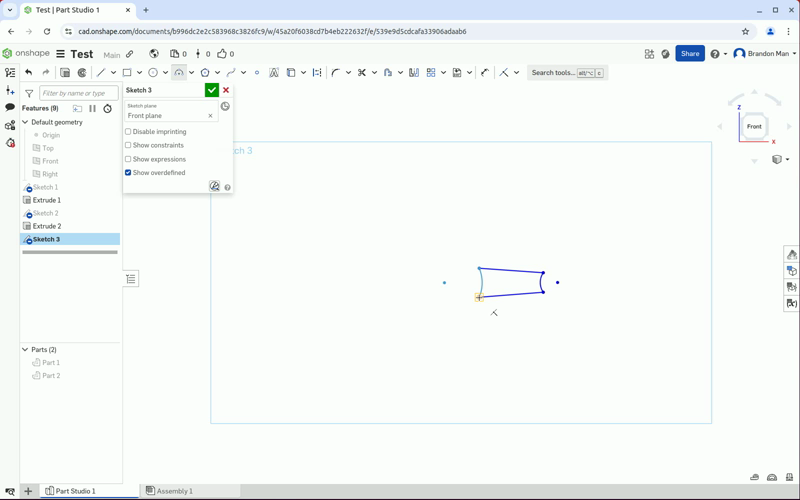
mouse_move(484, 282)
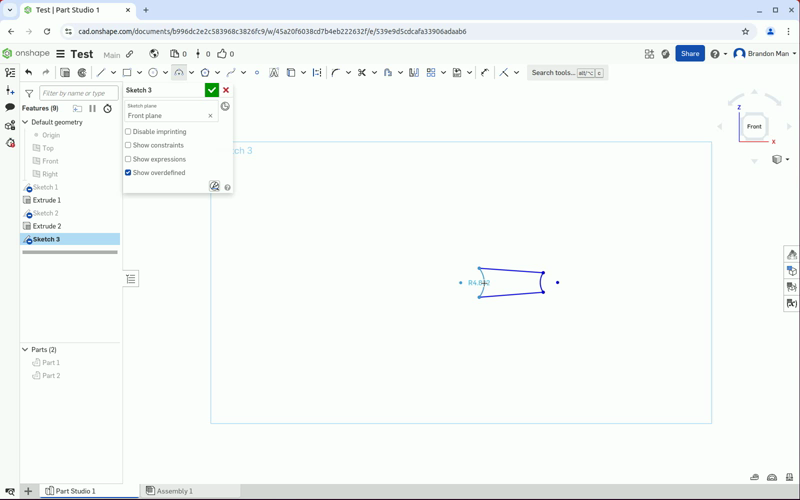
click(484, 282)
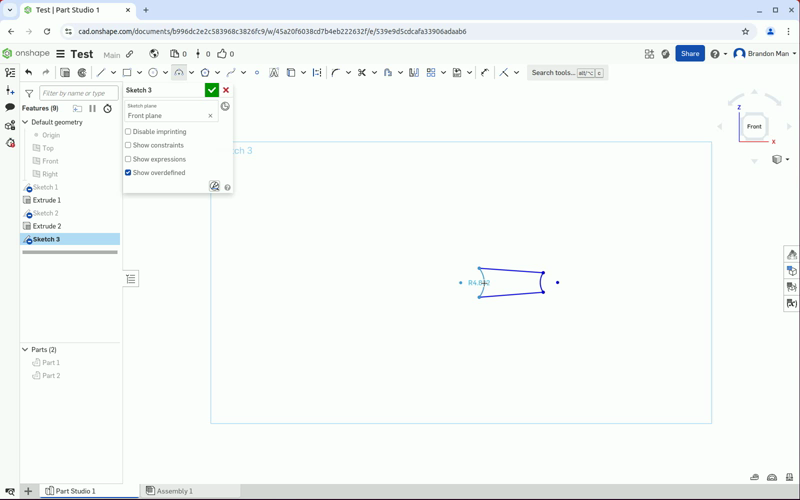
key_up(shift)
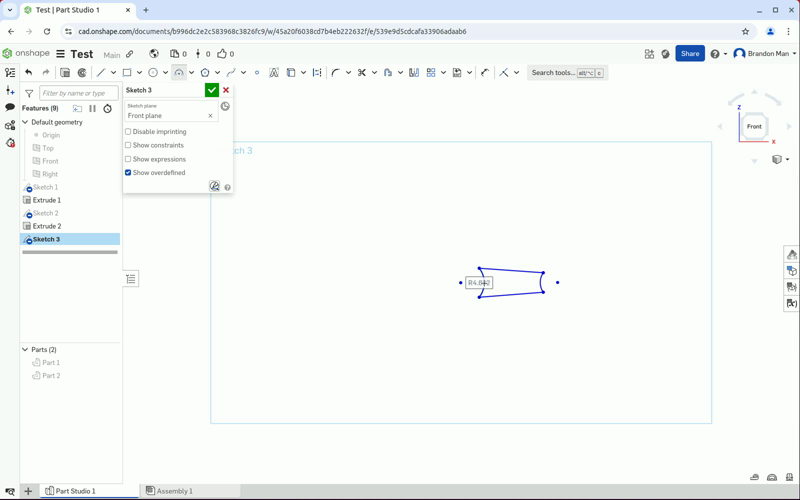
key(esc)
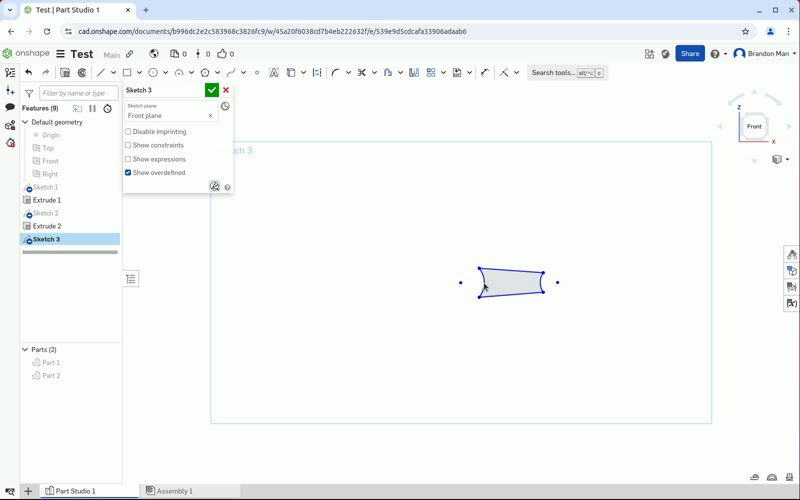
mouse_move(507, 274)
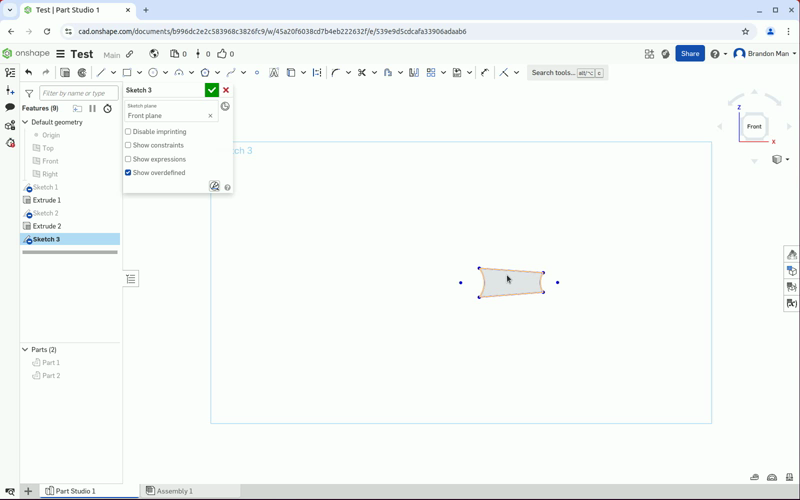
scroll(6)
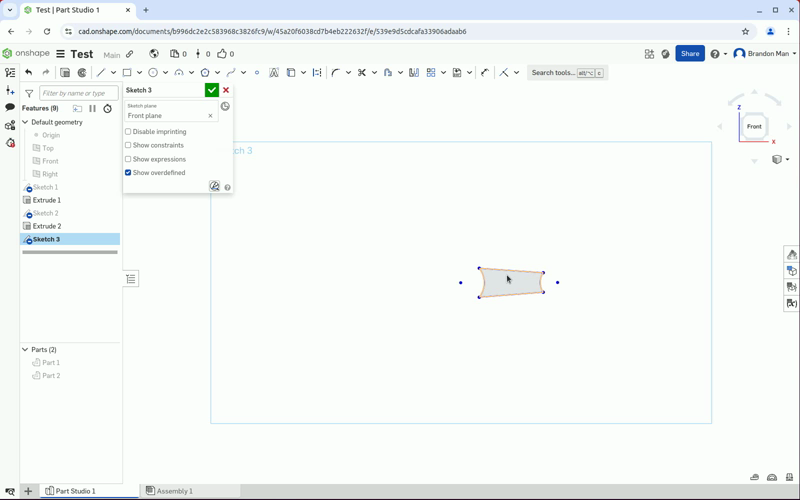
scroll(6)
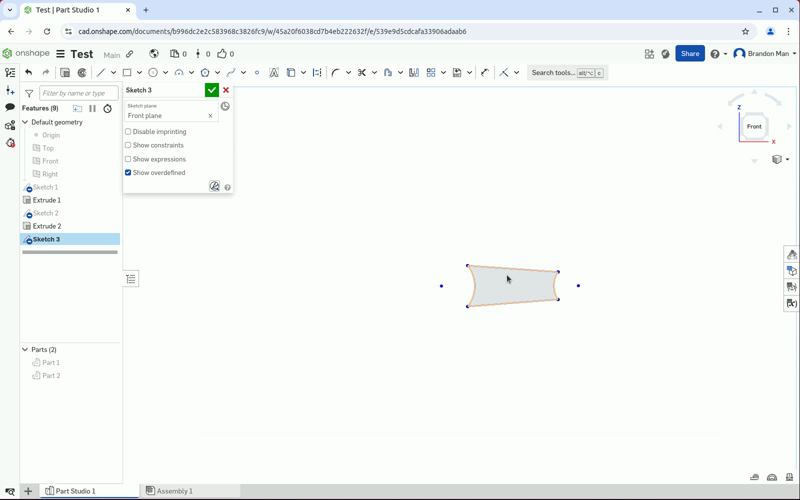
scroll(6)
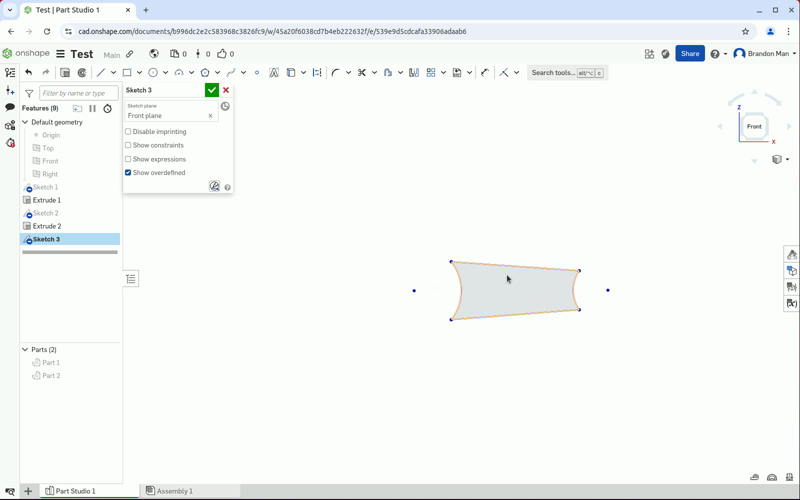
scroll(6)
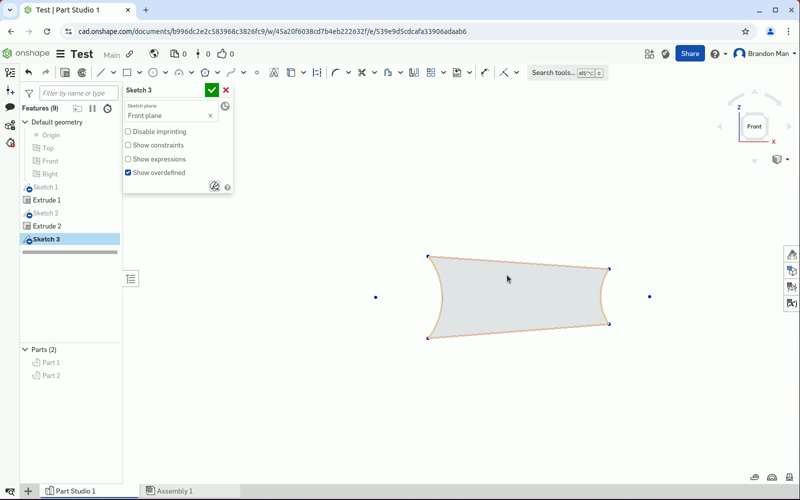
scroll(6)
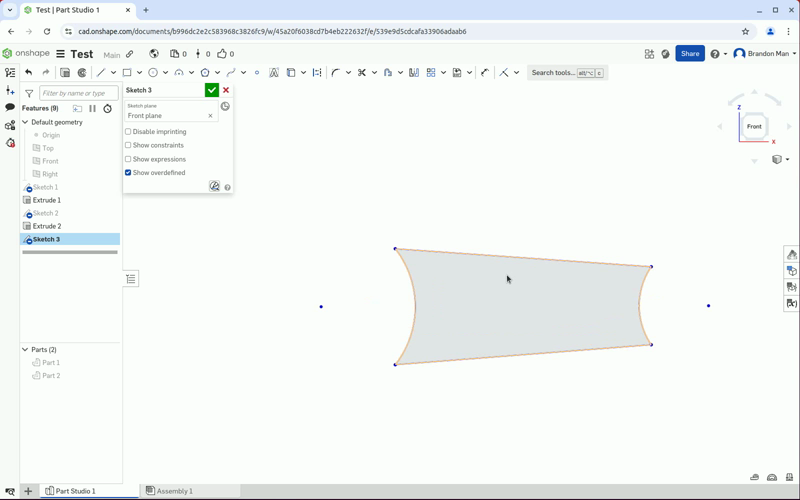
scroll(6)
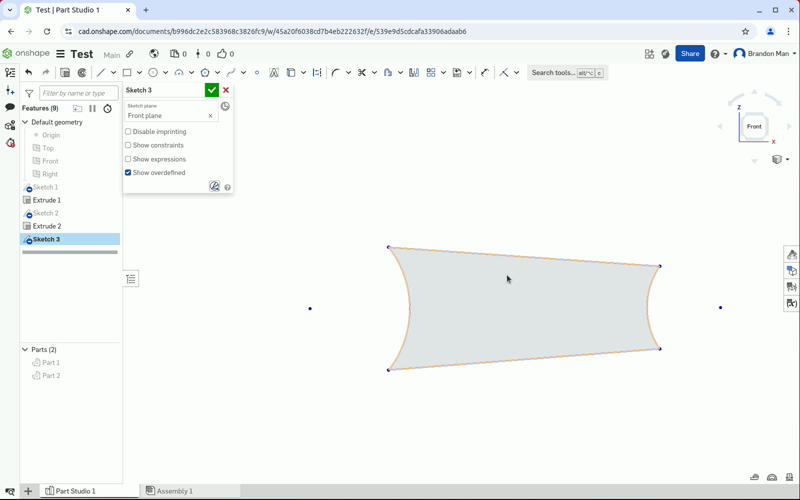
scroll(6)
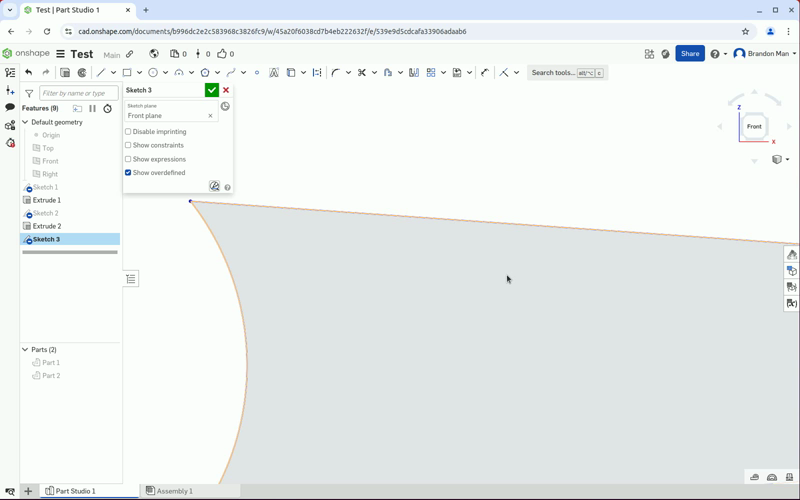
click(507, 274)
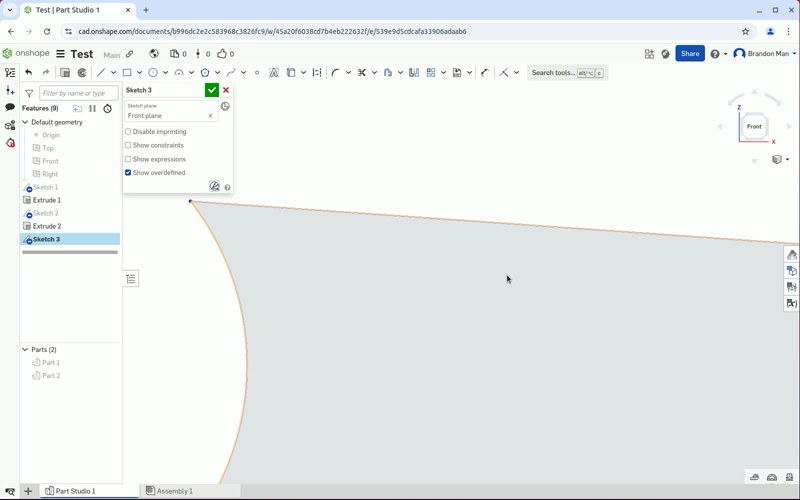
scroll(-6)
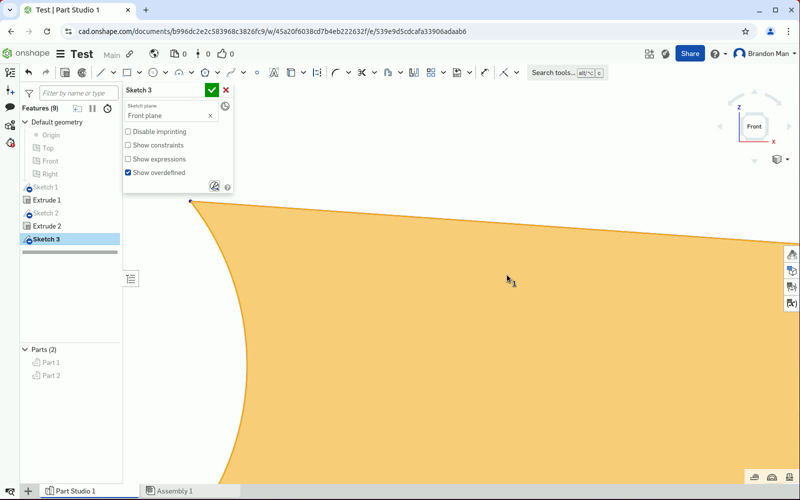
scroll(-6)
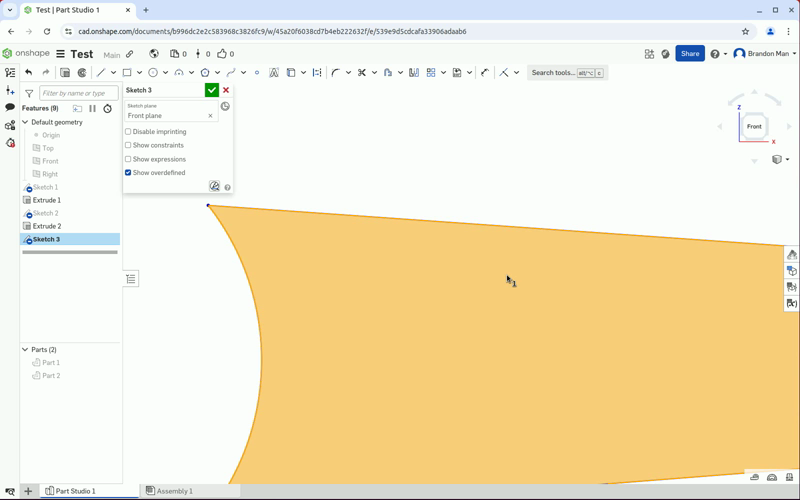
scroll(-6)
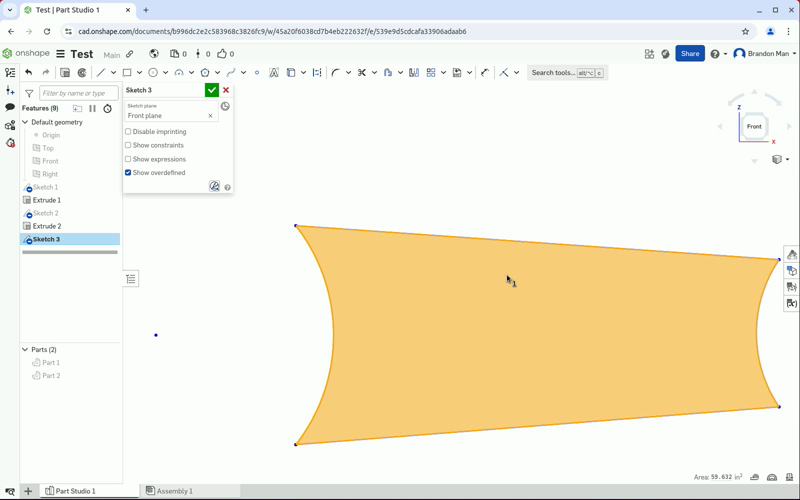
scroll(-6)
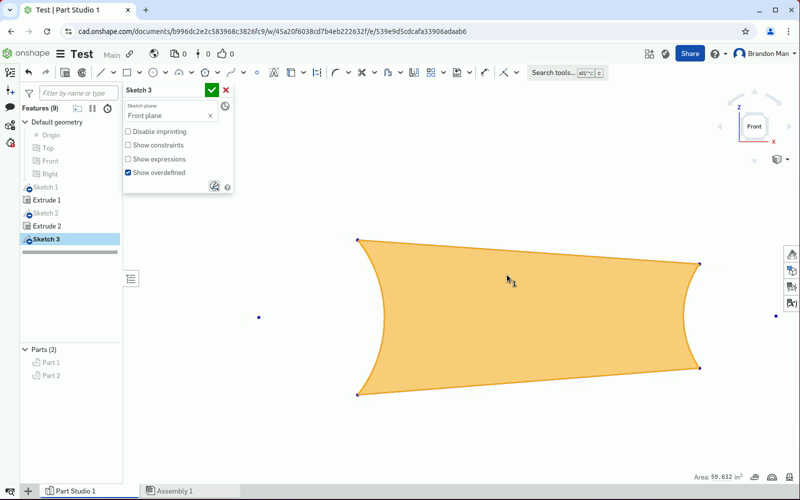
scroll(-6)
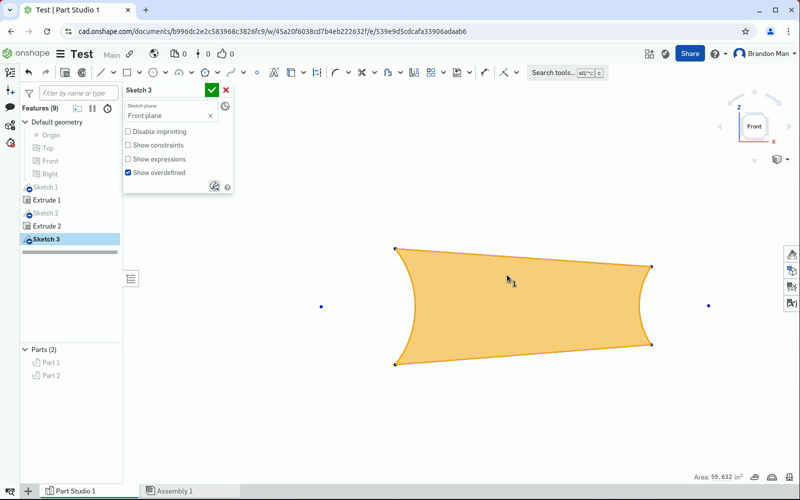
scroll(-6)
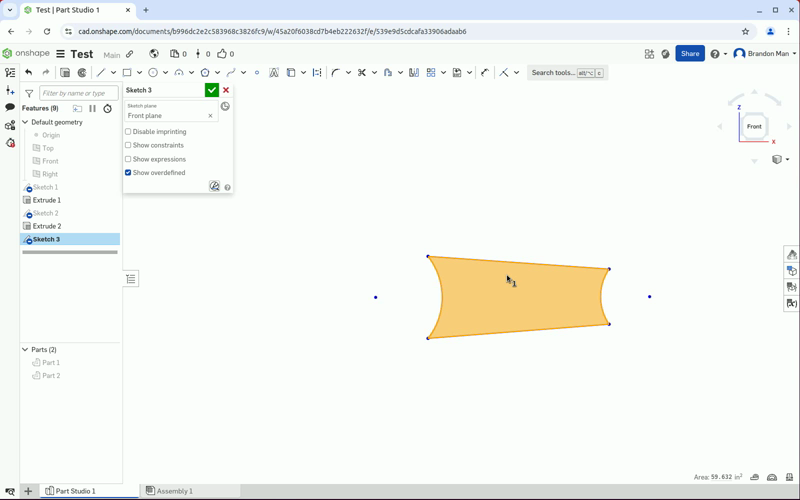
scroll(-6)
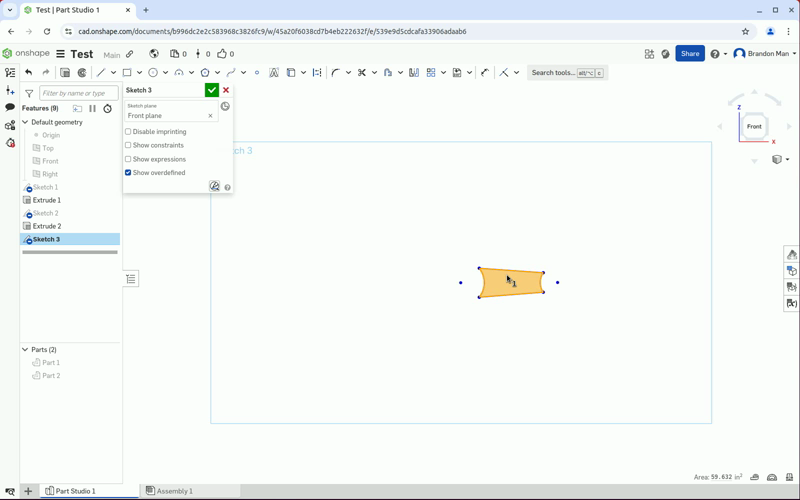
mouse_move(73, 352)
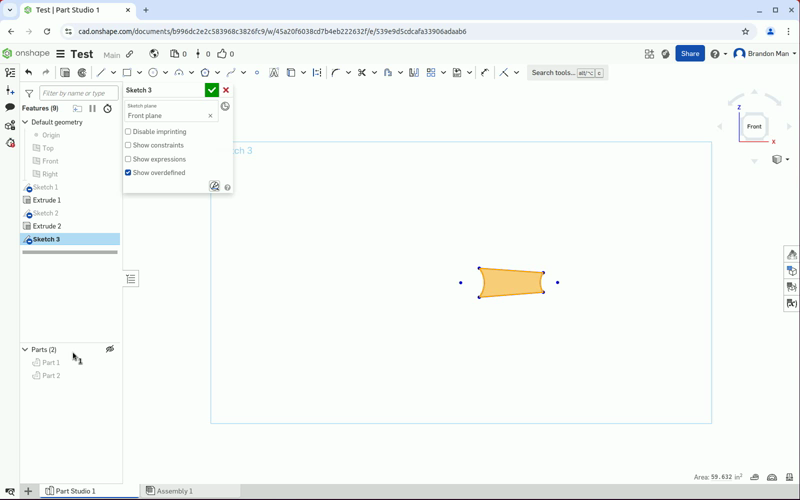
key(shift+y)
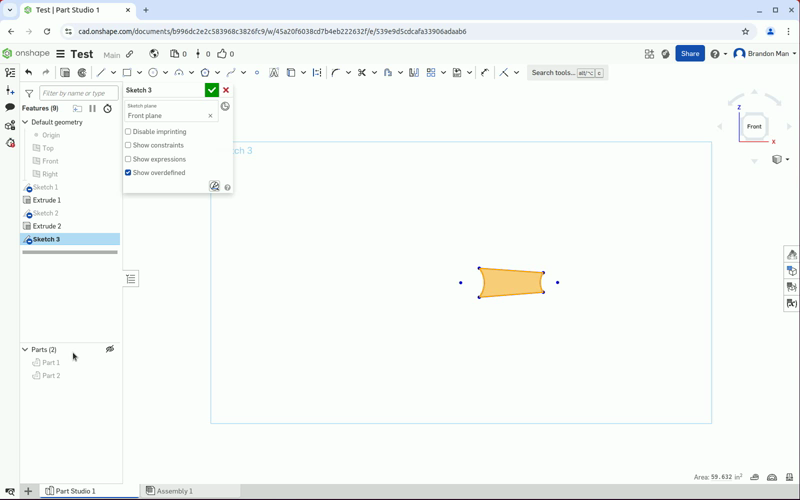
key(shift+e)
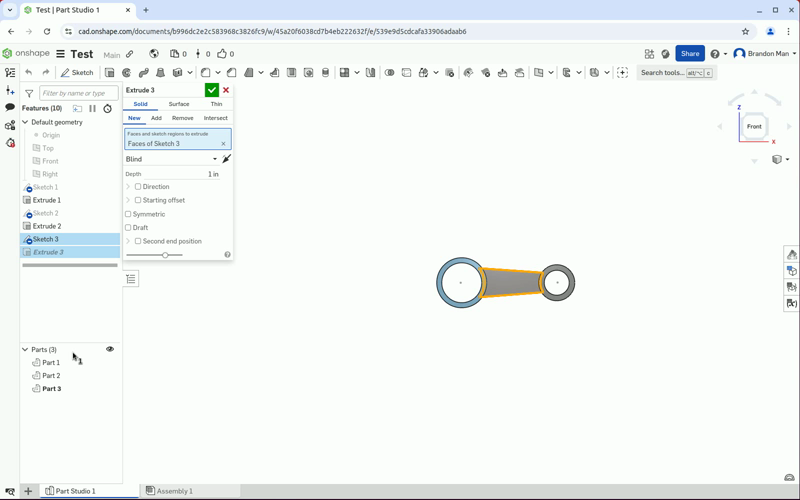
mouse_move(143, 106)
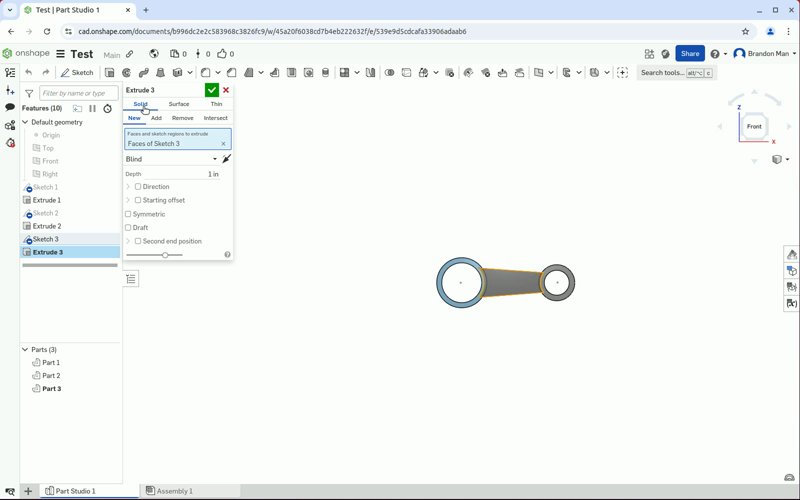
click(143, 106)
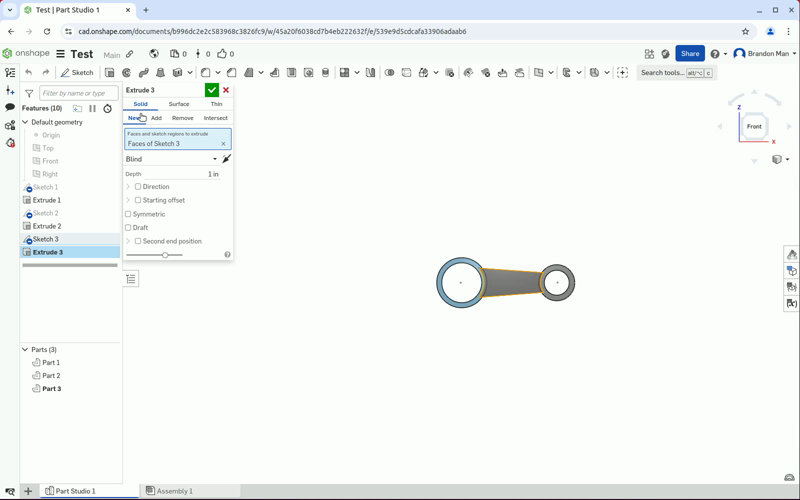
mouse_move(137, 120)
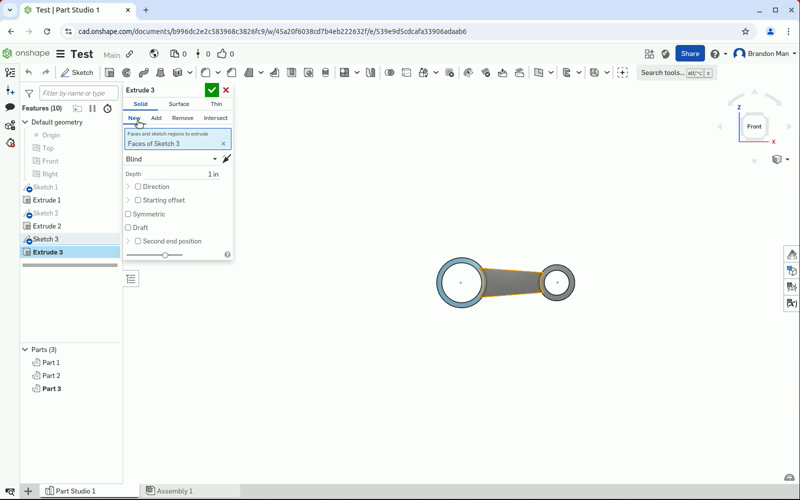
click(137, 120)
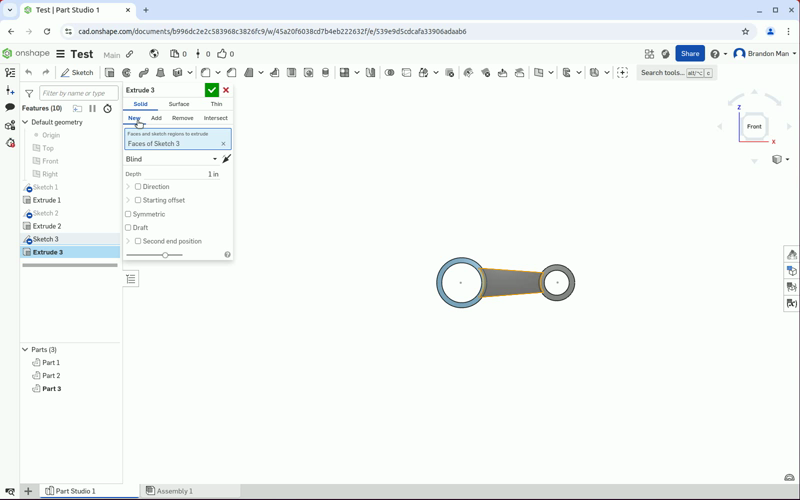
key(tab, 4)
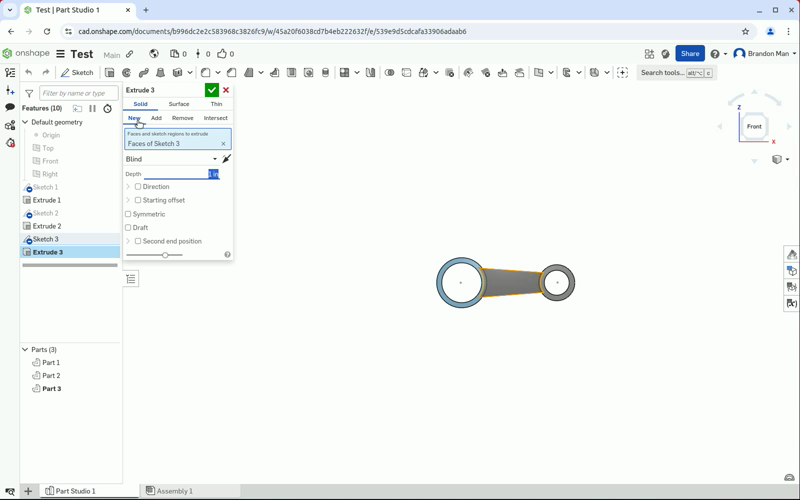
text(1.926)
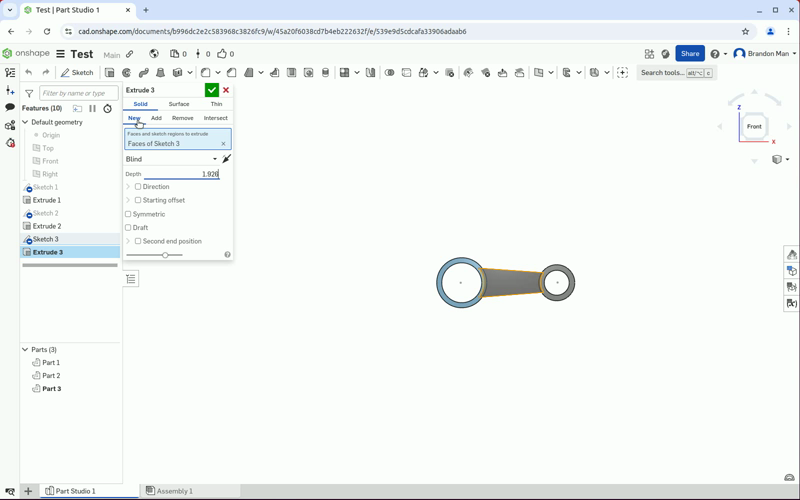
key(tab, 3)
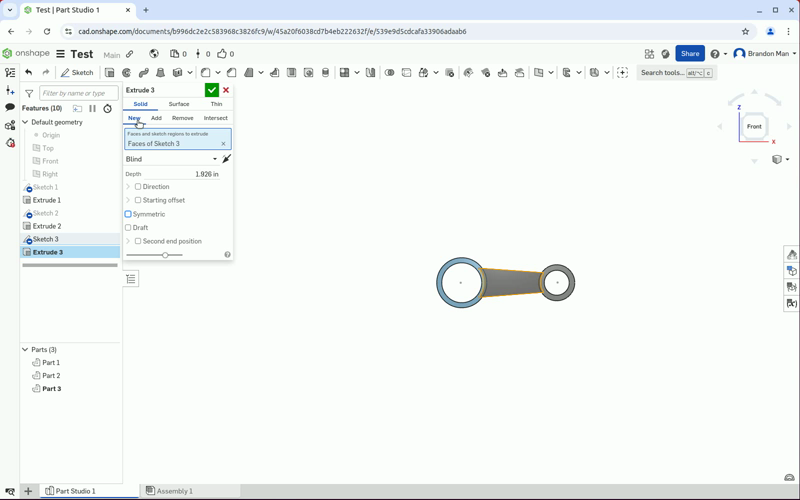
key(space)
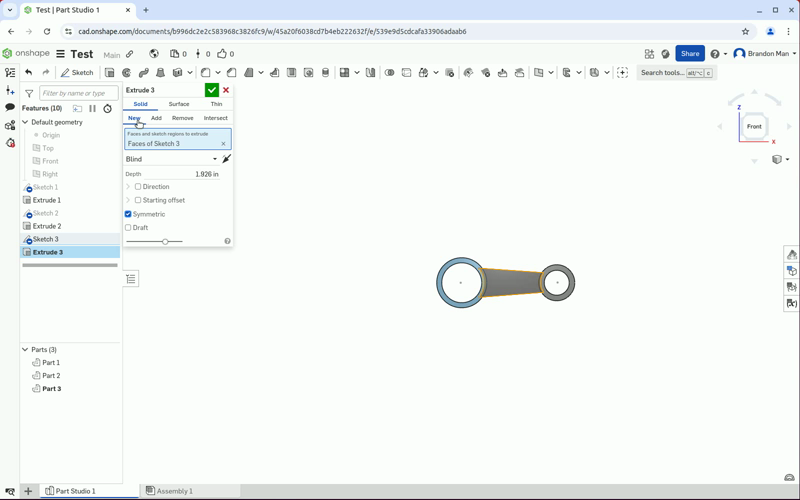
key(enter)
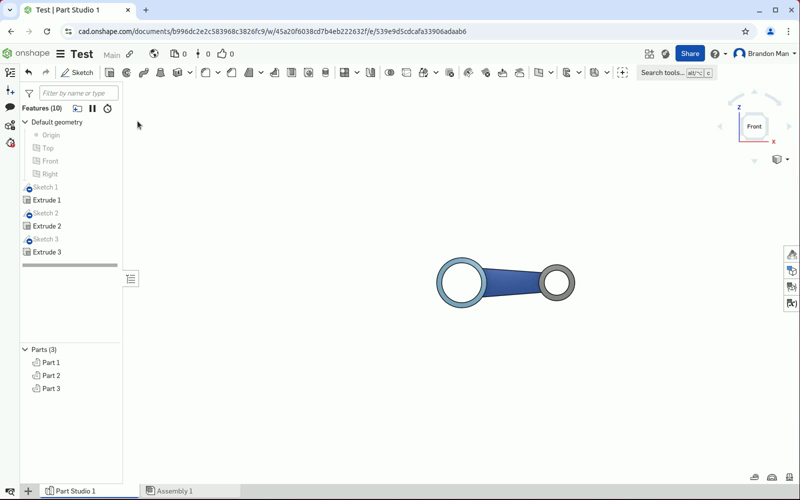
key(shift+h)
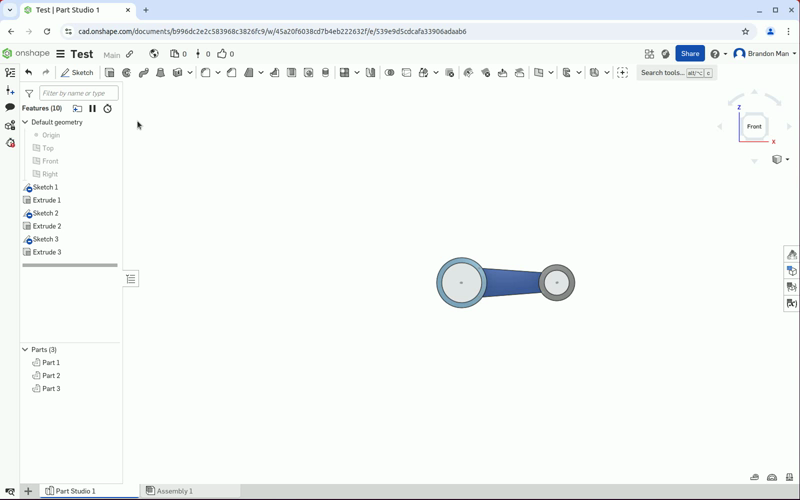
key(shift+h)
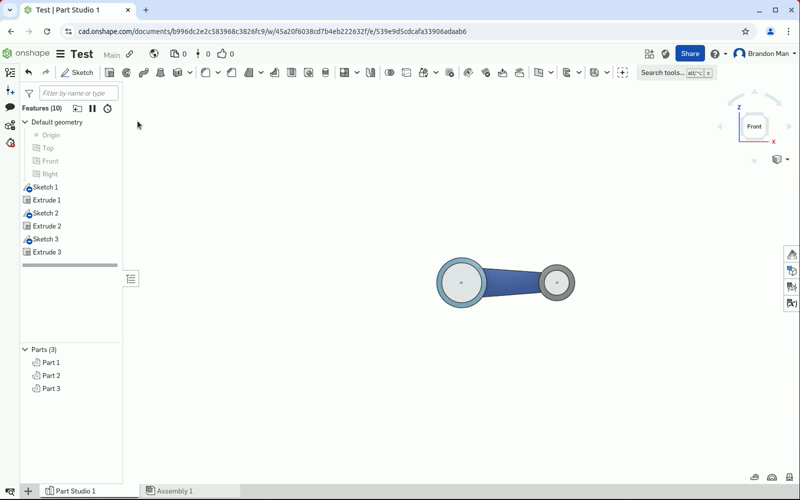
key(shift+7)
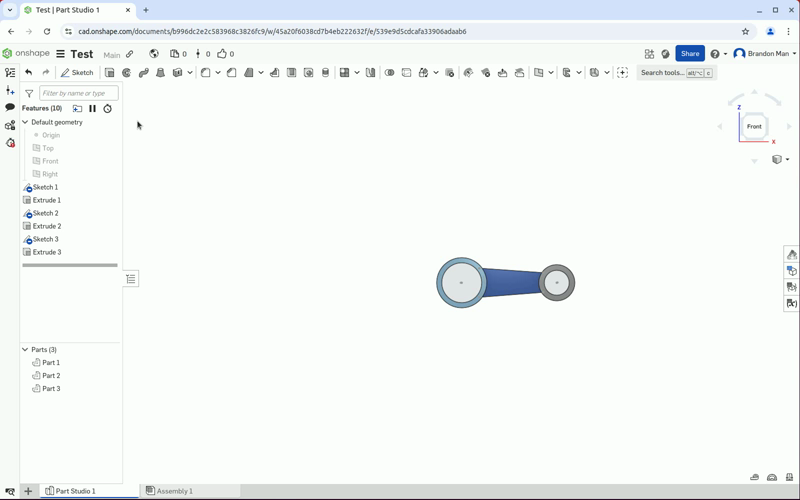
key(left, 2)
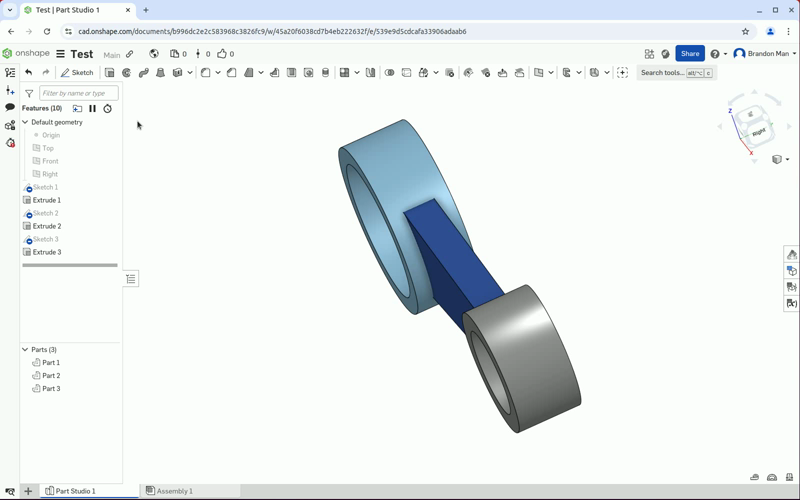
key(down, 2)
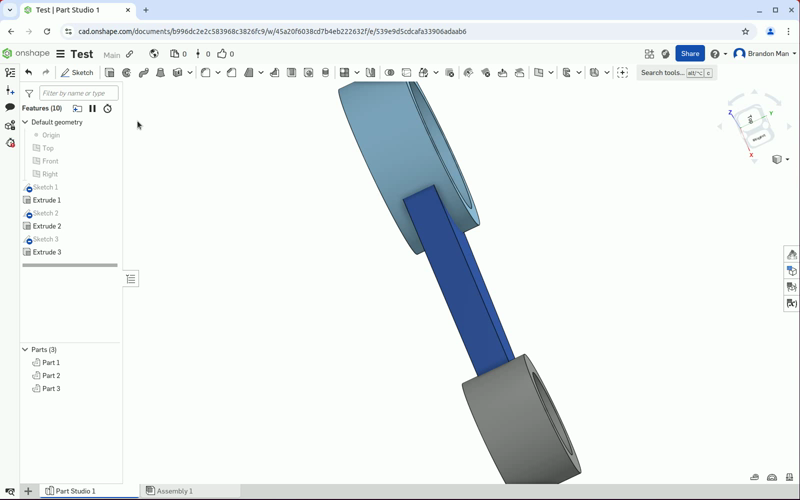
key(up, 2)
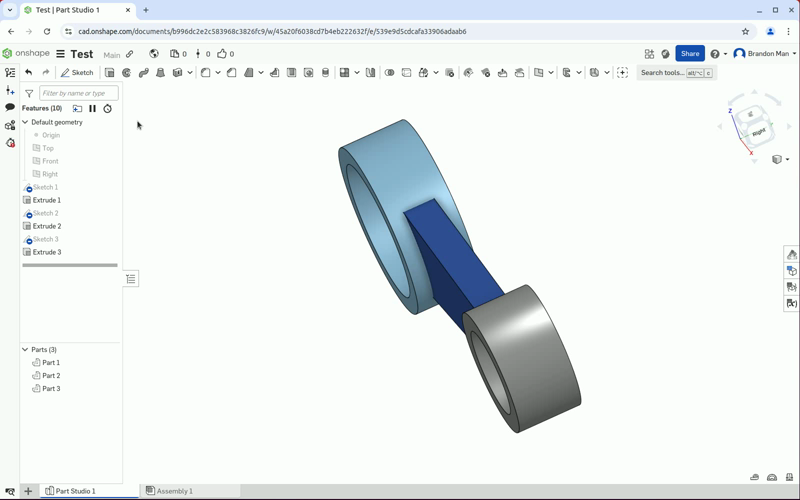
key(right, 2)
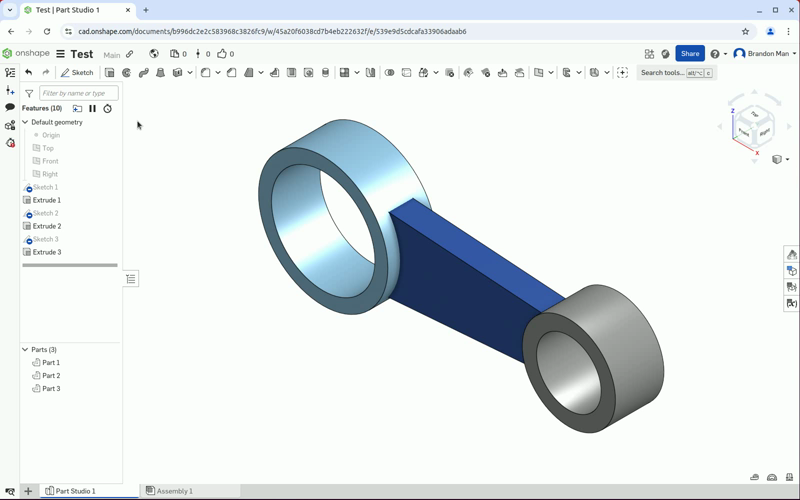
mouse_move(73, 189)
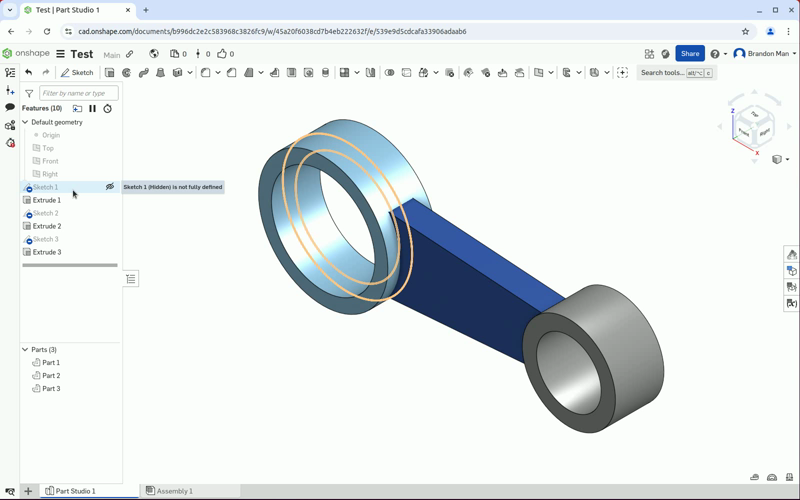
click(73, 189)